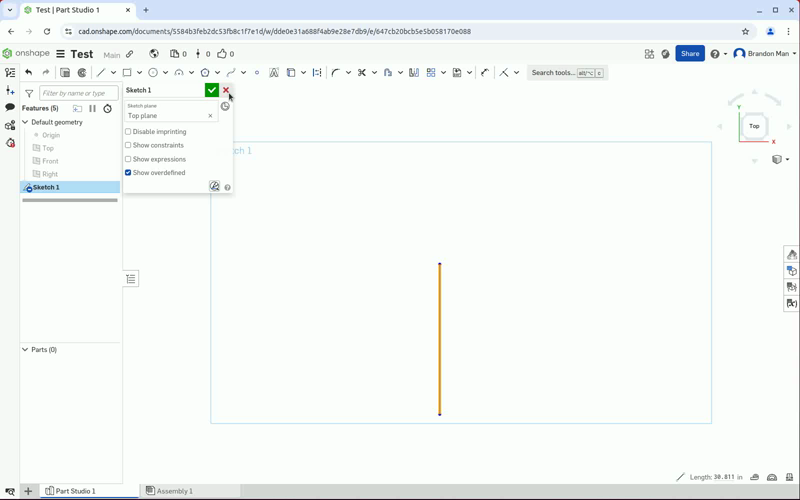
key(shift+h)
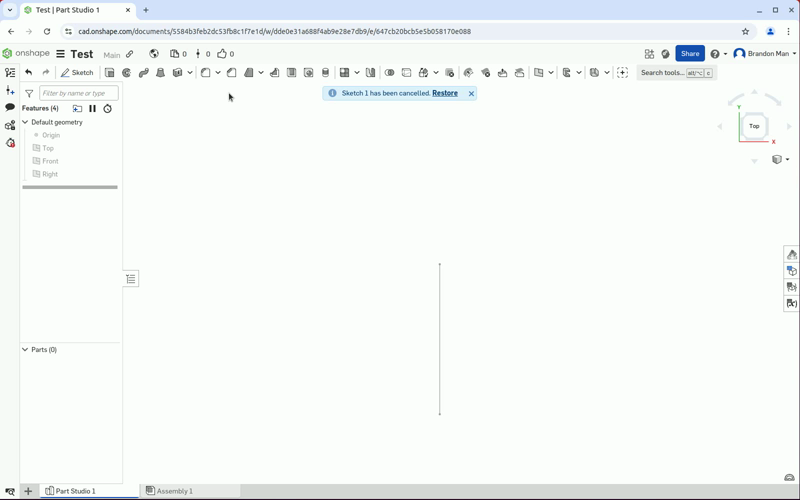
mouse_move(73, 352)
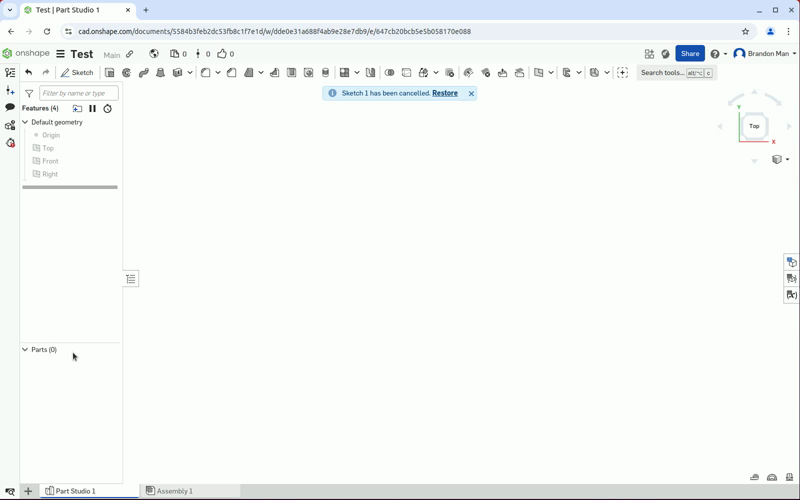
key(y)
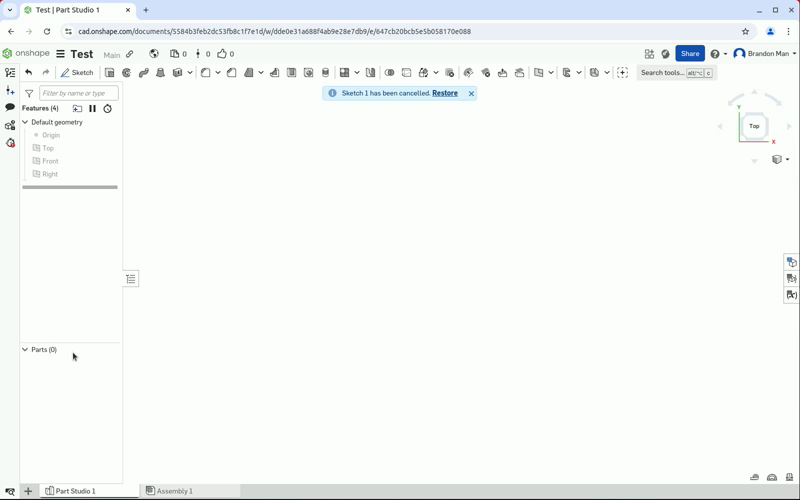
key(shift+p)
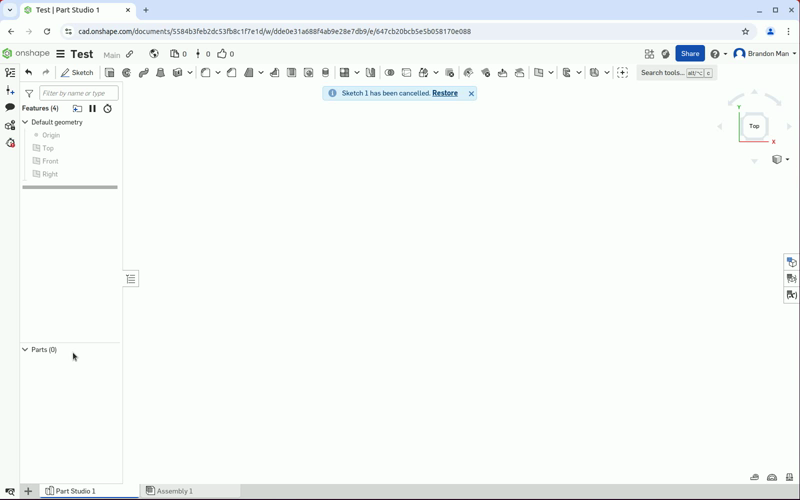
key(space)
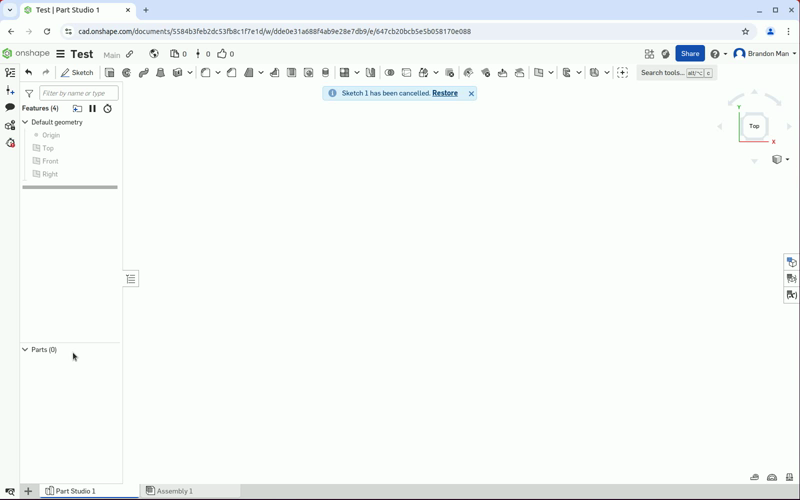
key_down(shift)
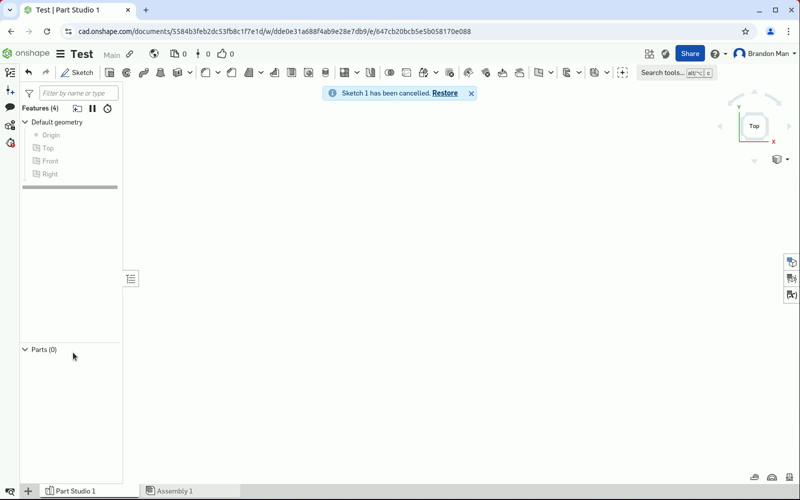
key(up)
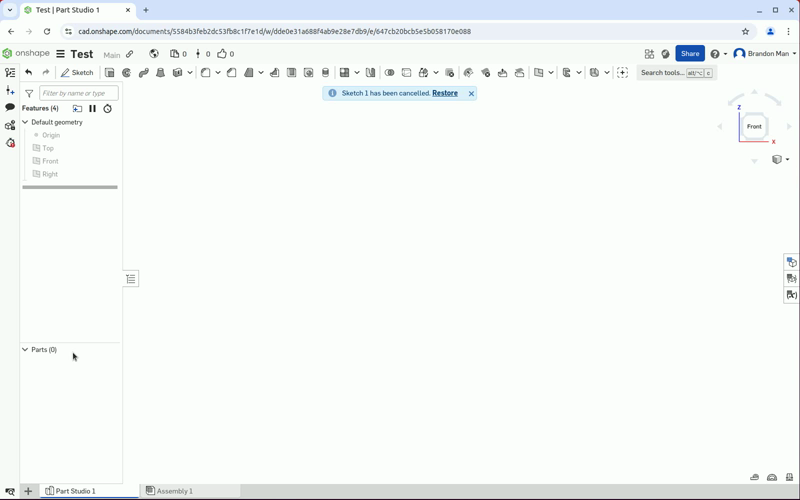
key_up(shift)
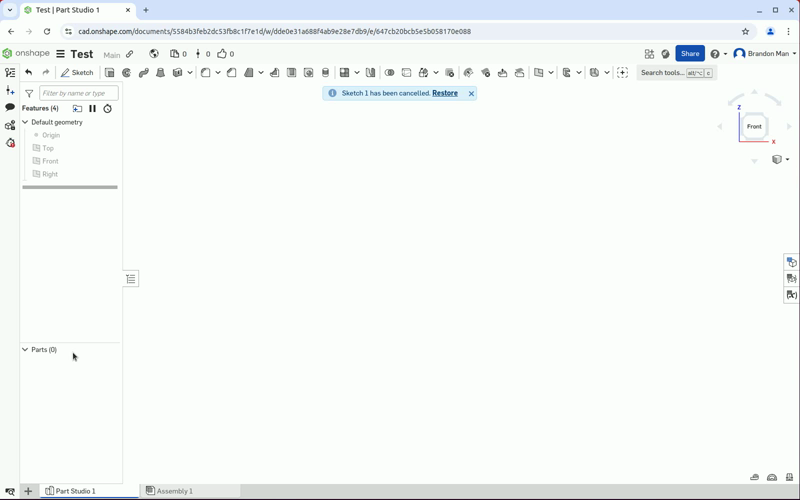
mouse_move(73, 352)
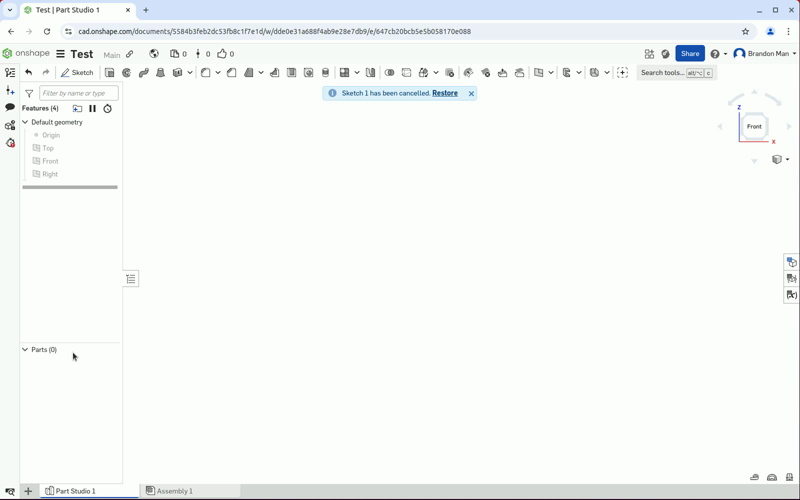
key(shift+y)
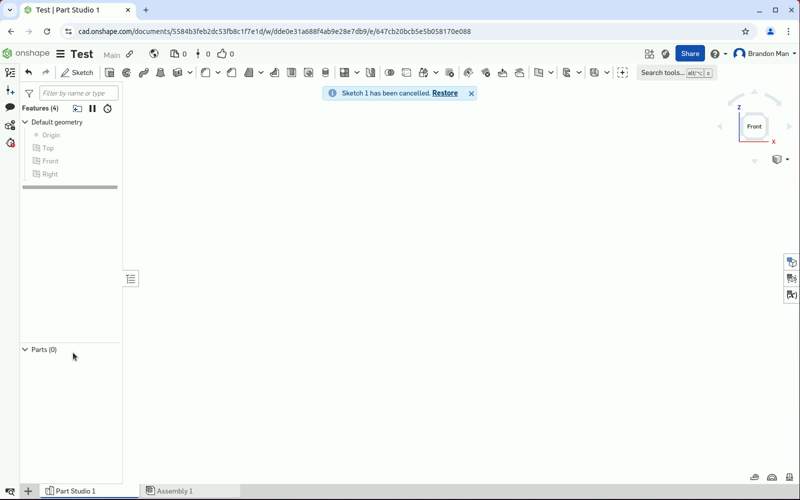
key(shift+s)
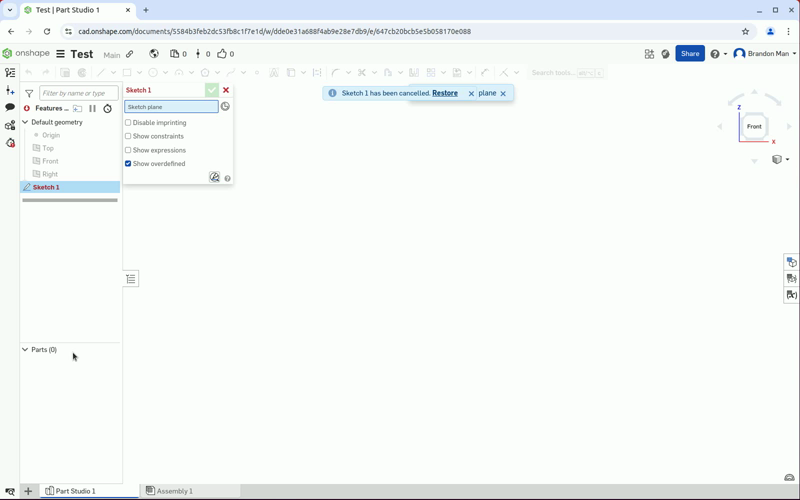
mouse_move(73, 163)
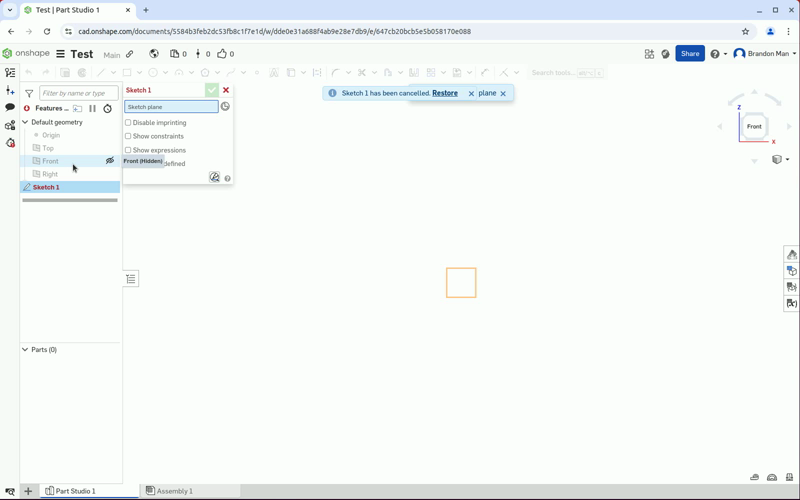
click(73, 163)
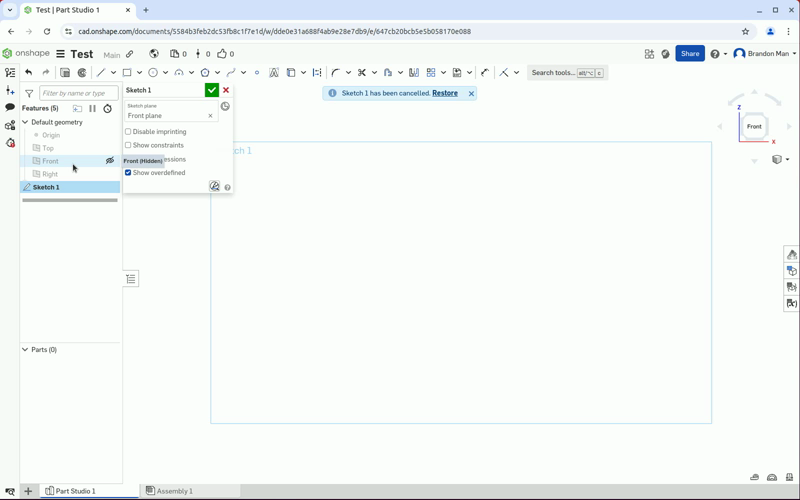
mouse_move(73, 352)
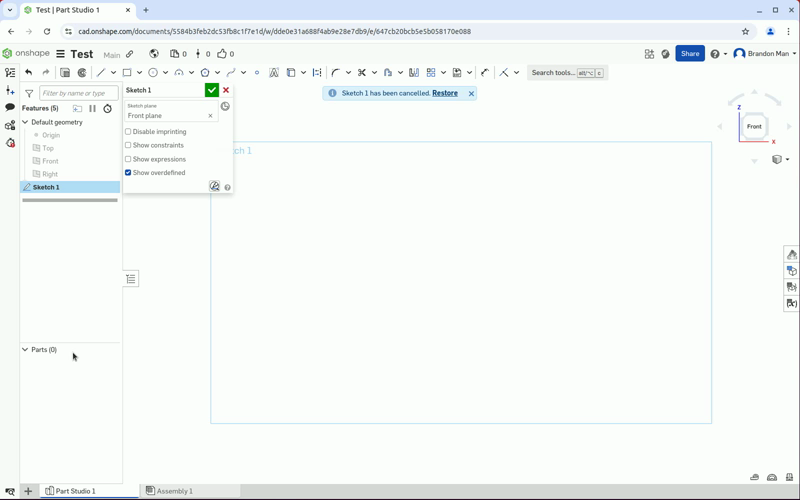
key(y)
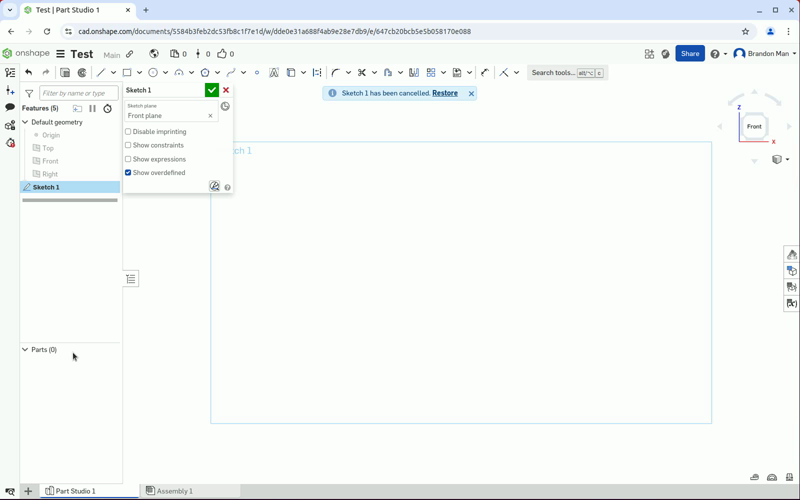
key(l)
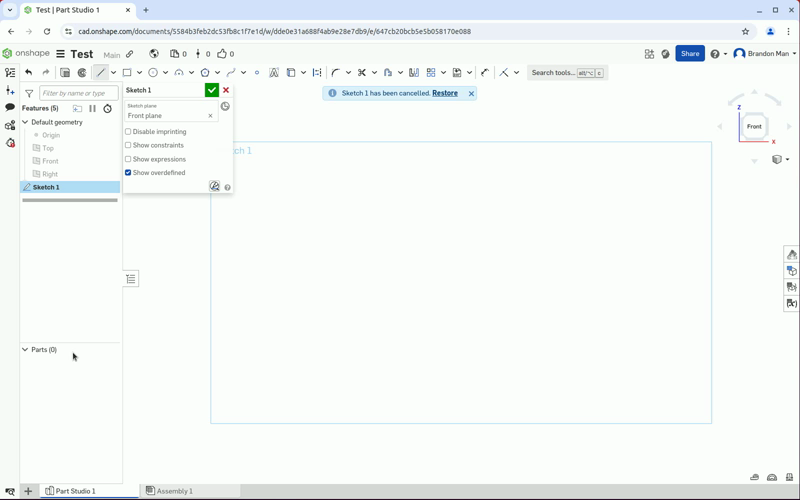
key_down(shift)
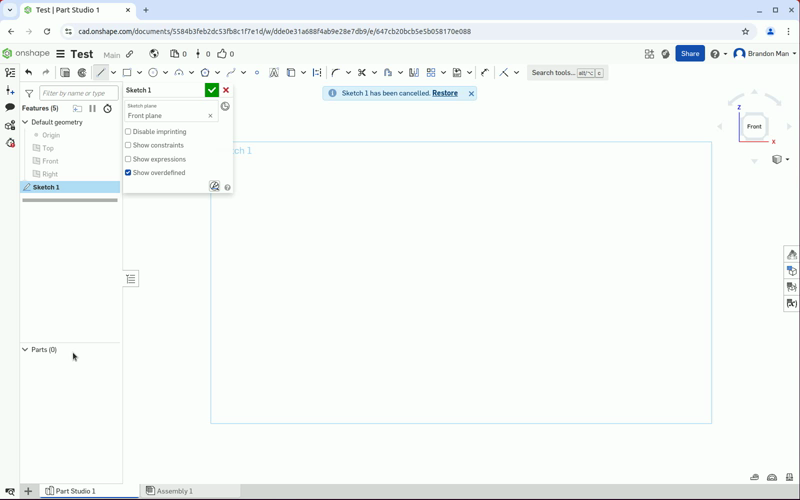
mouse_move(453, 290)
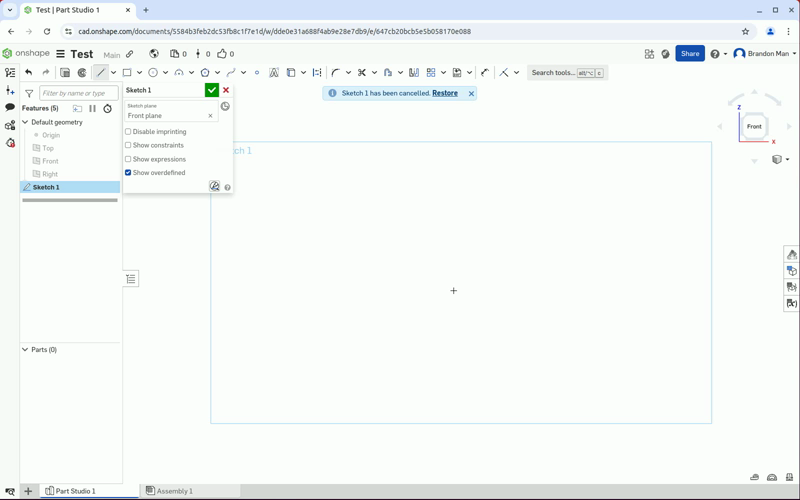
click(453, 290)
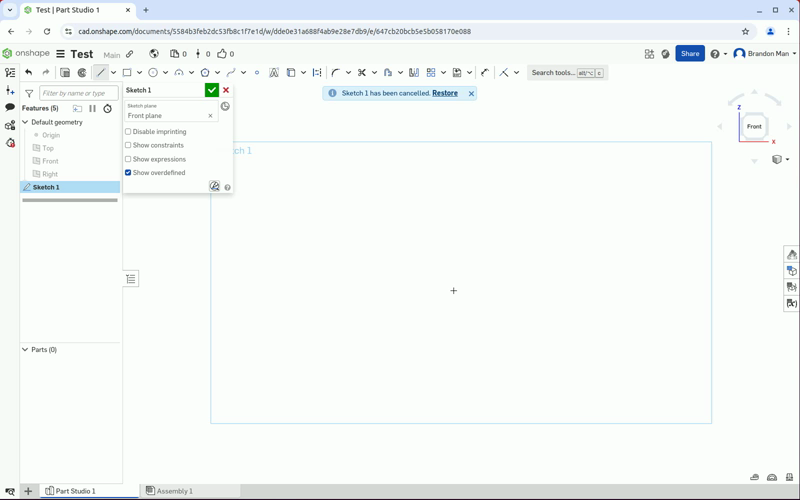
key_up(shift)
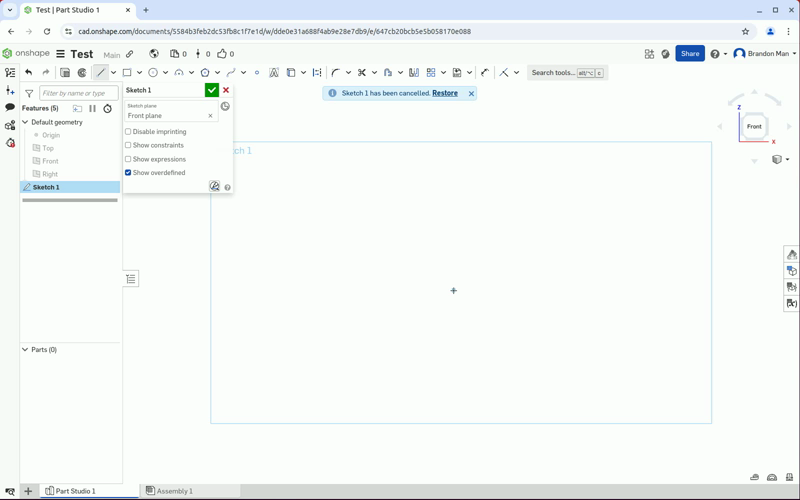
key_down(shift)
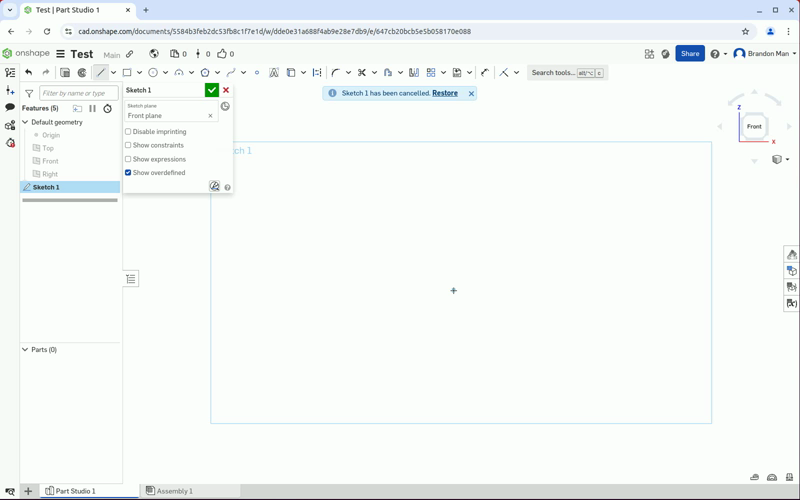
mouse_move(483, 290)
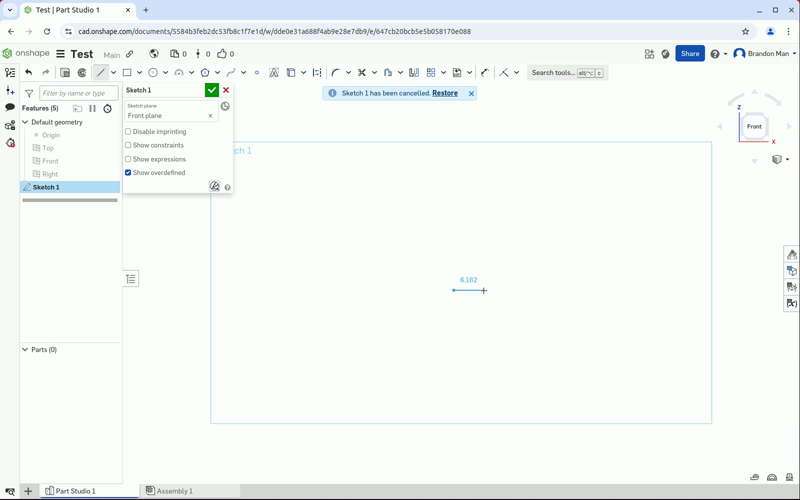
mouse_move(470, 290)
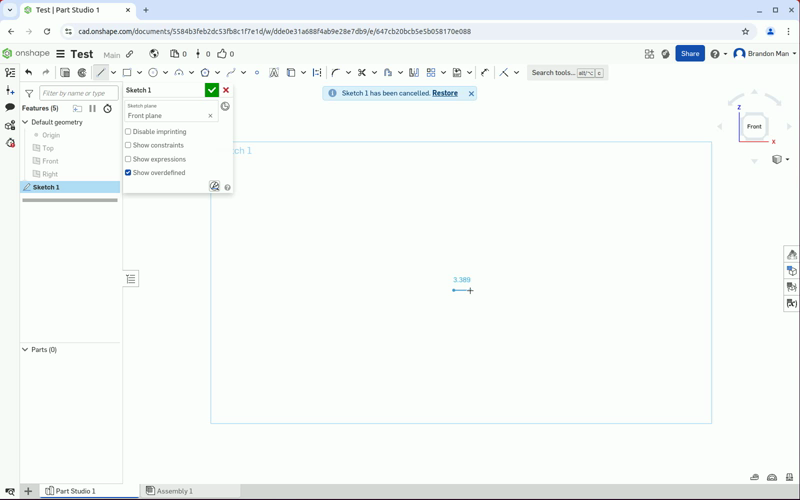
click(470, 290)
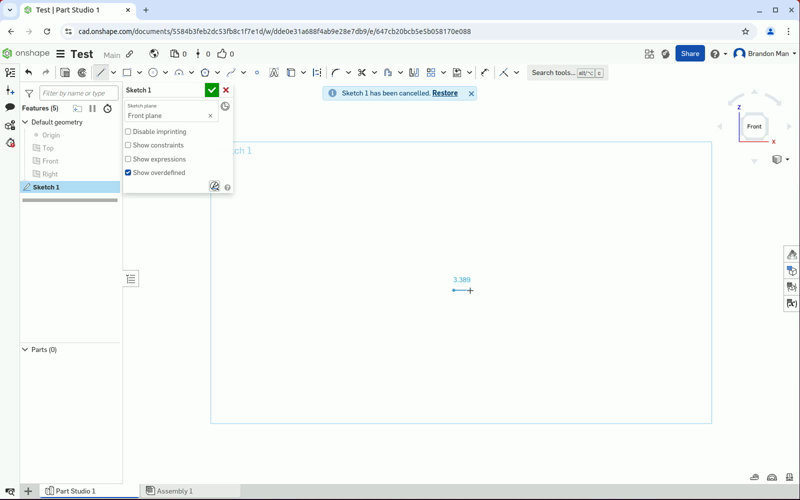
key_up(shift)
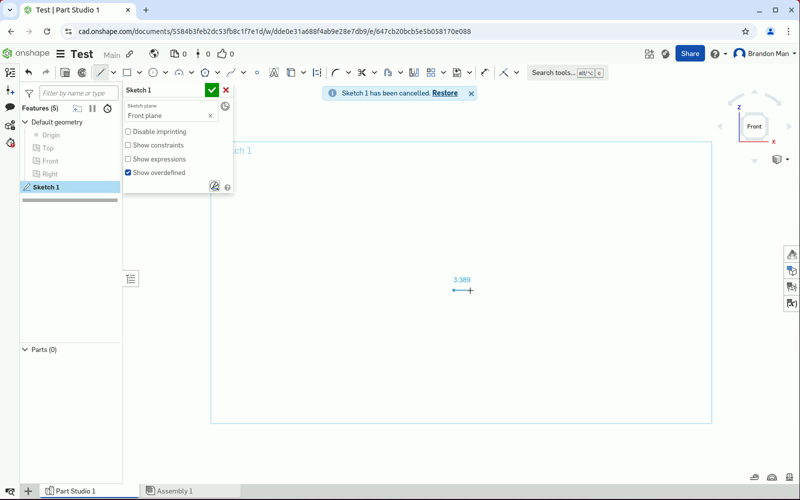
key_down(shift)
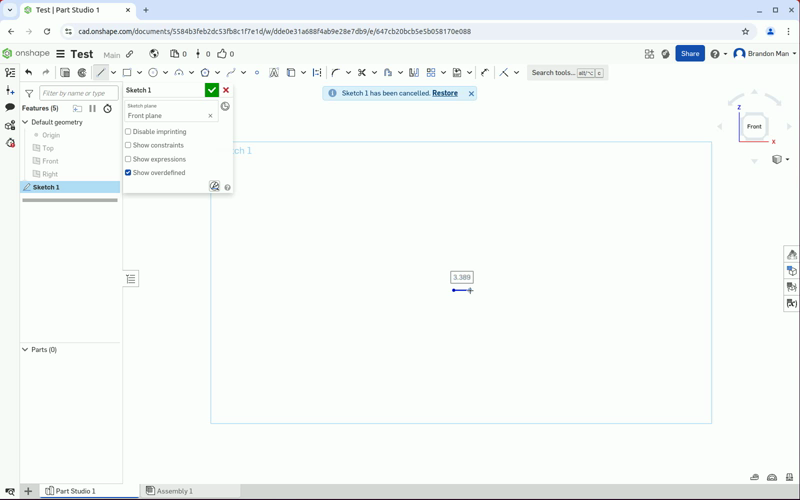
mouse_move(500, 290)
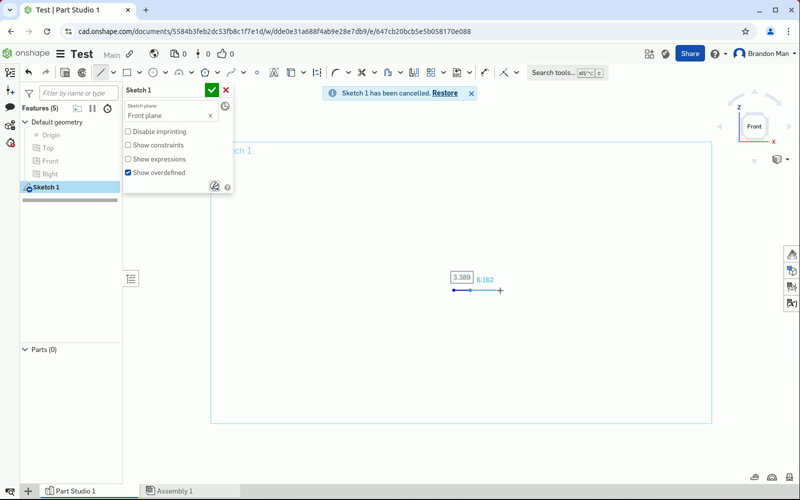
mouse_move(470, 273)
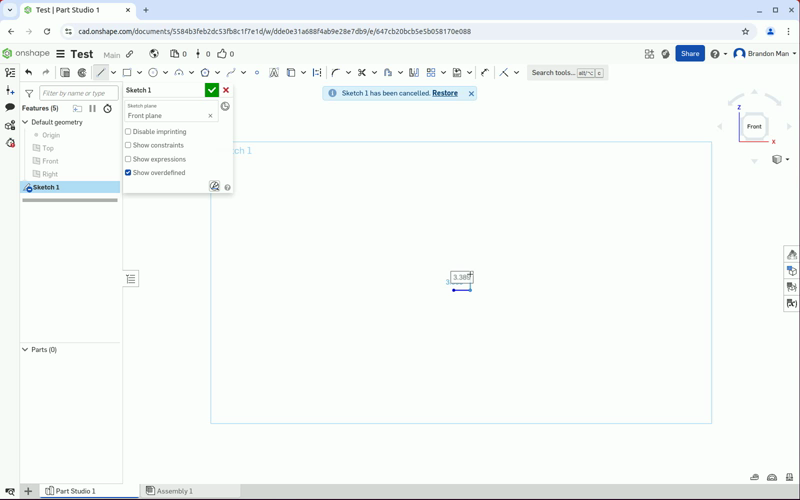
click(470, 273)
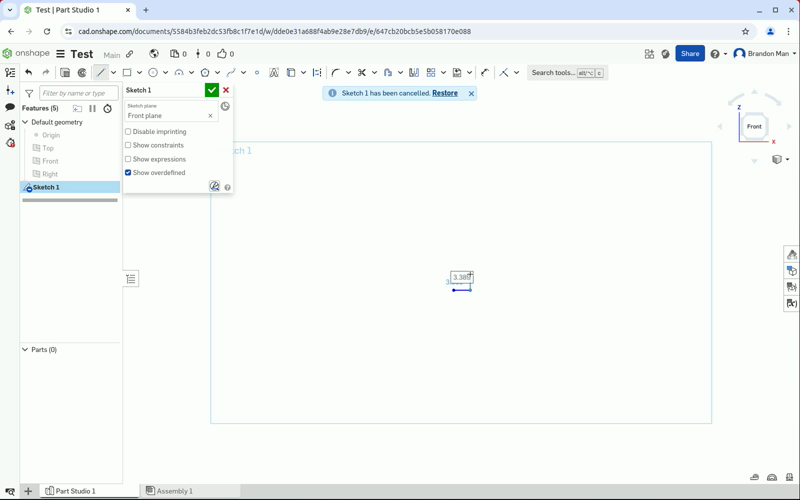
key_up(shift)
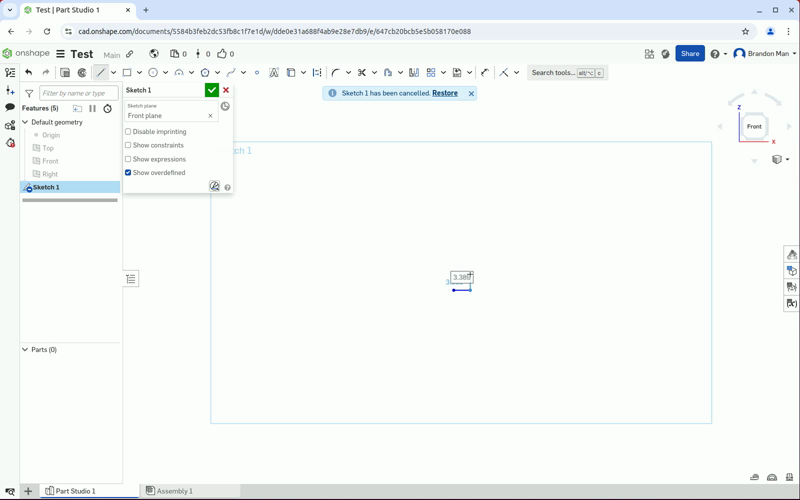
key_down(shift)
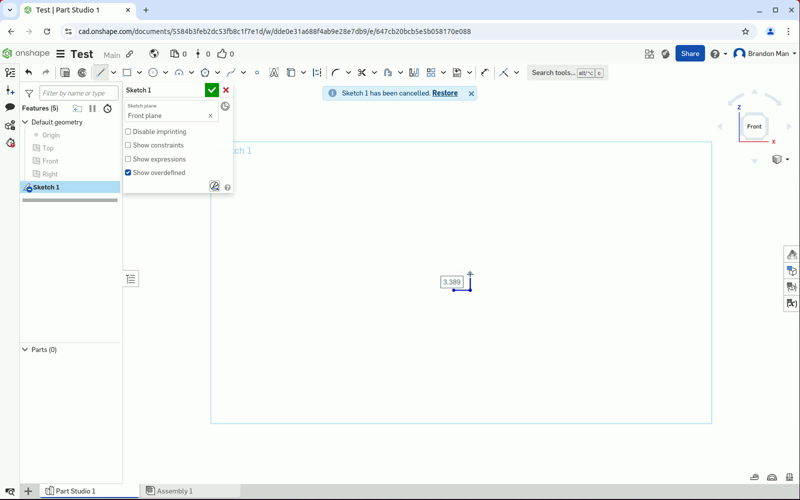
mouse_move(500, 273)
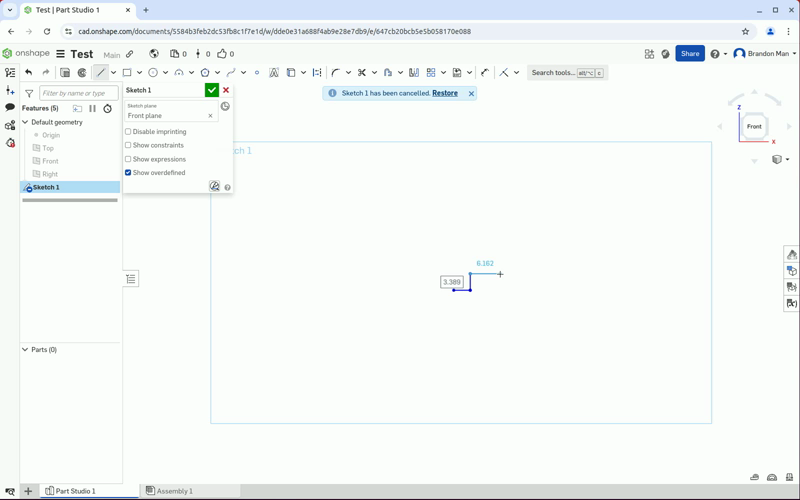
mouse_move(453, 273)
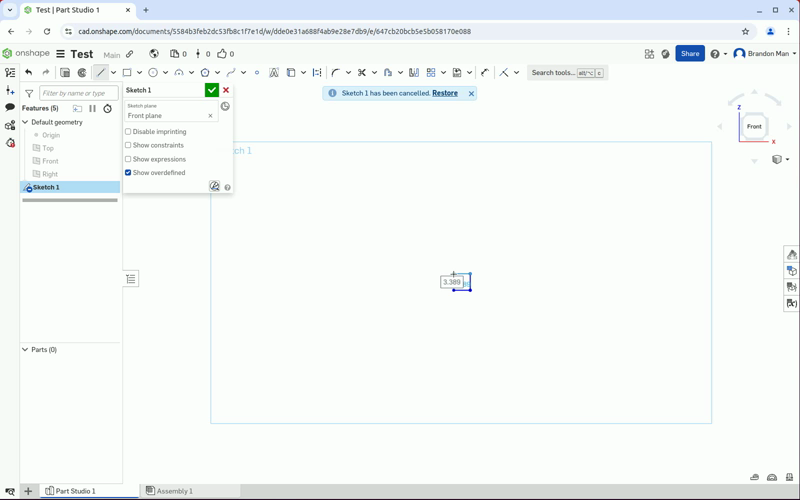
click(453, 273)
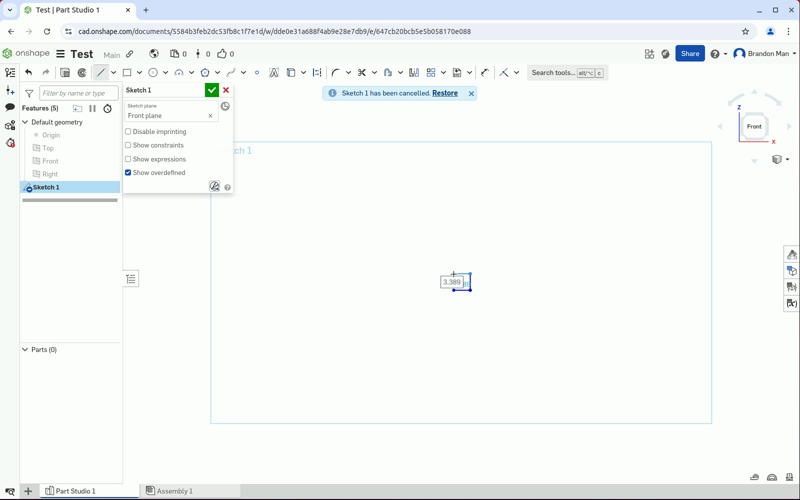
key_up(shift)
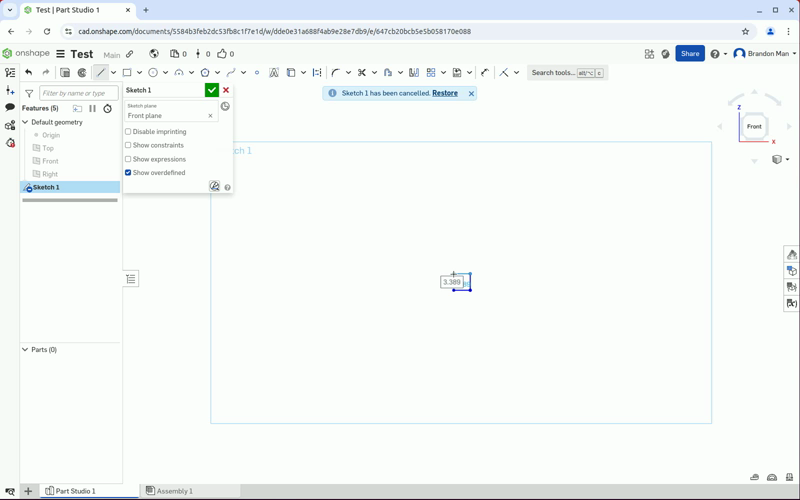
mouse_move(483, 273)
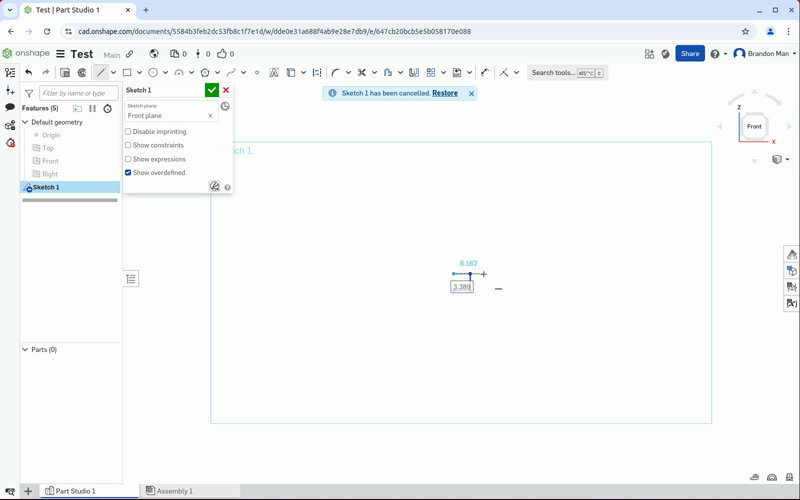
key_down(shift)
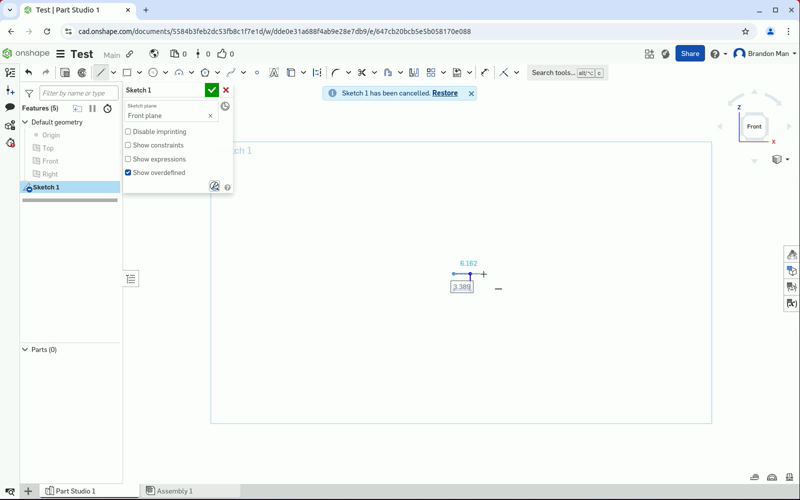
mouse_move(453, 290)
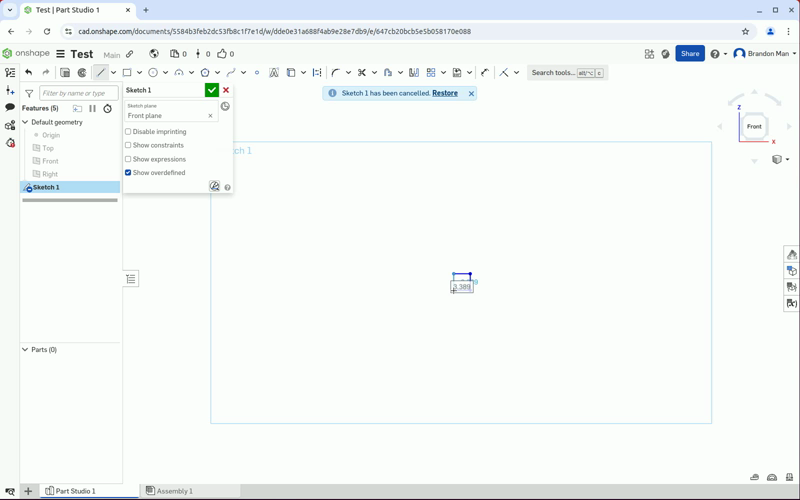
key_up(shift)
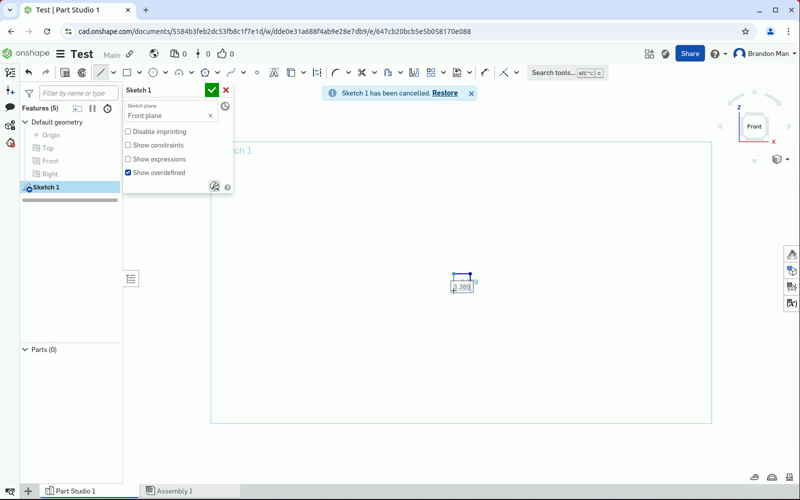
click(453, 290)
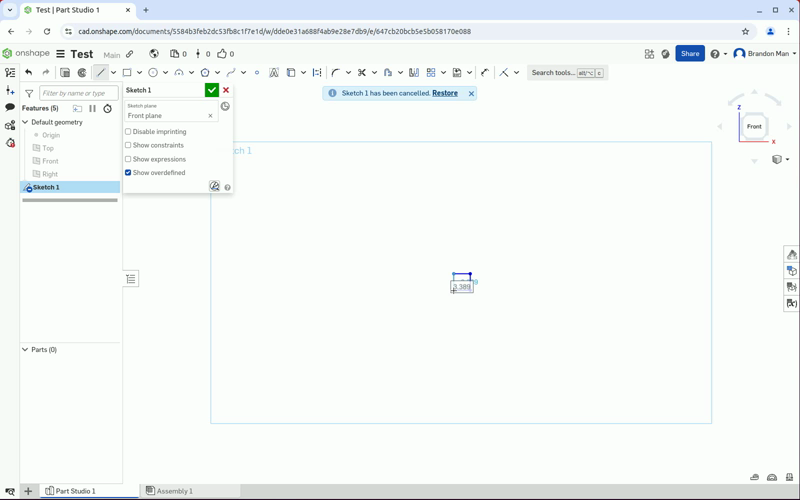
key(esc)
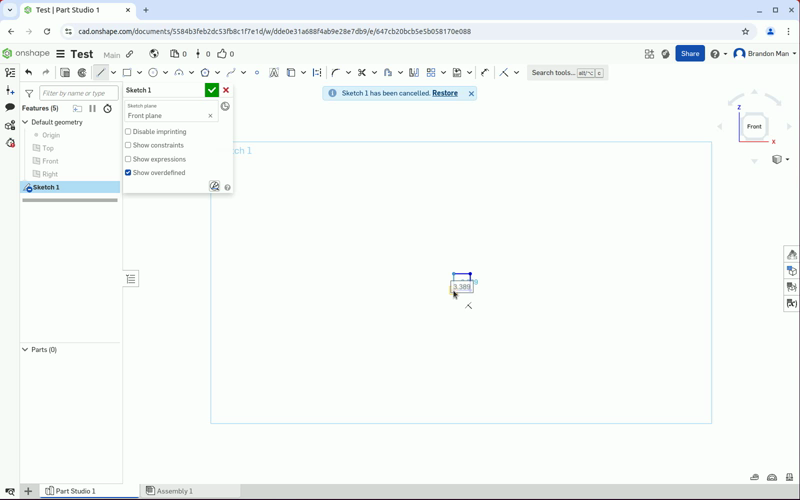
key(l)
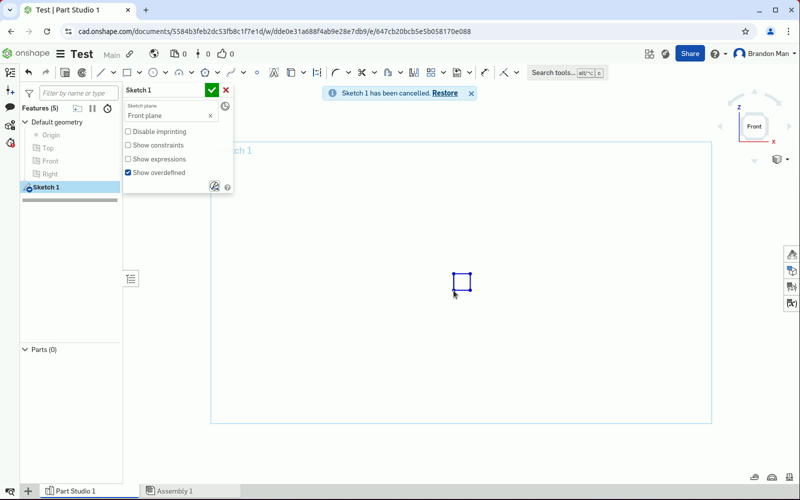
key_down(shift)
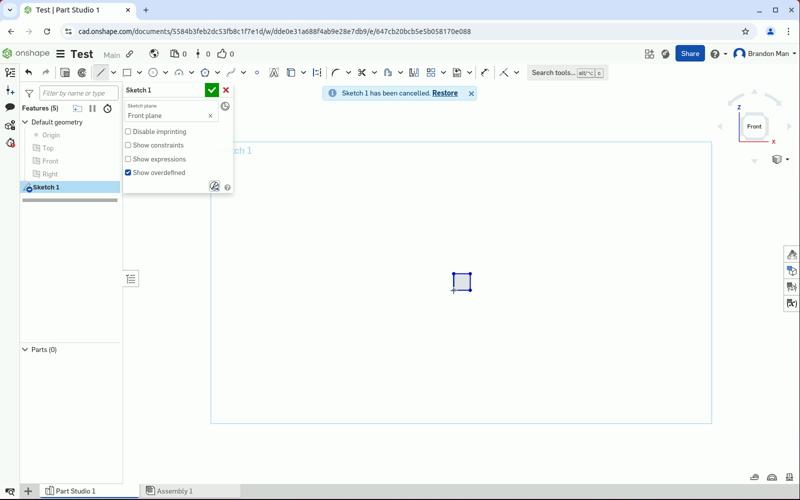
mouse_move(454, 289)
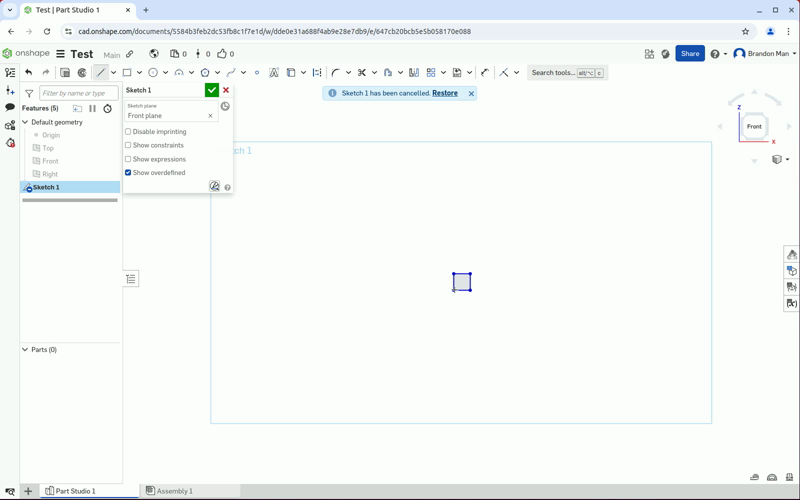
scroll(6)
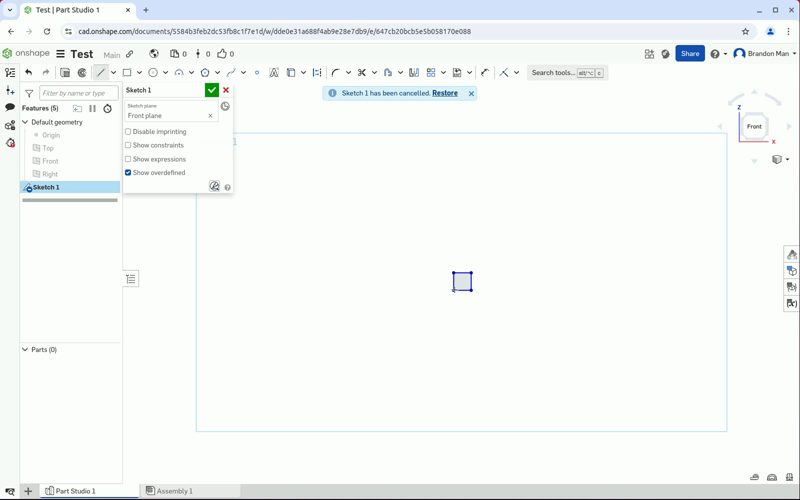
scroll(6)
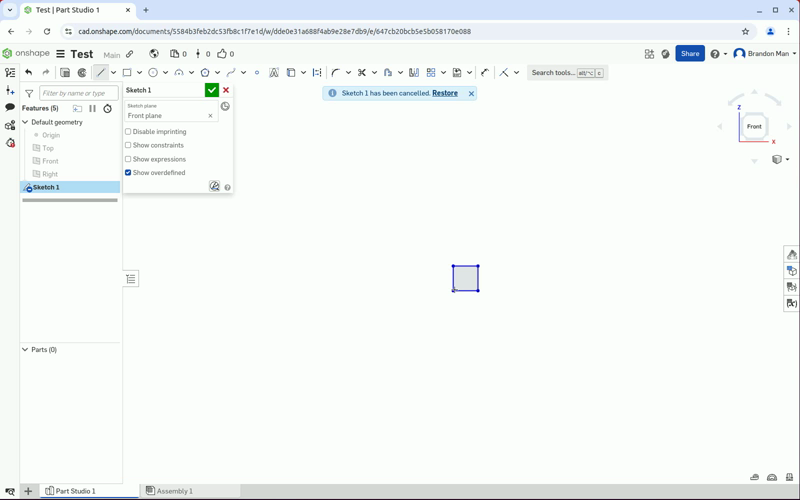
scroll(6)
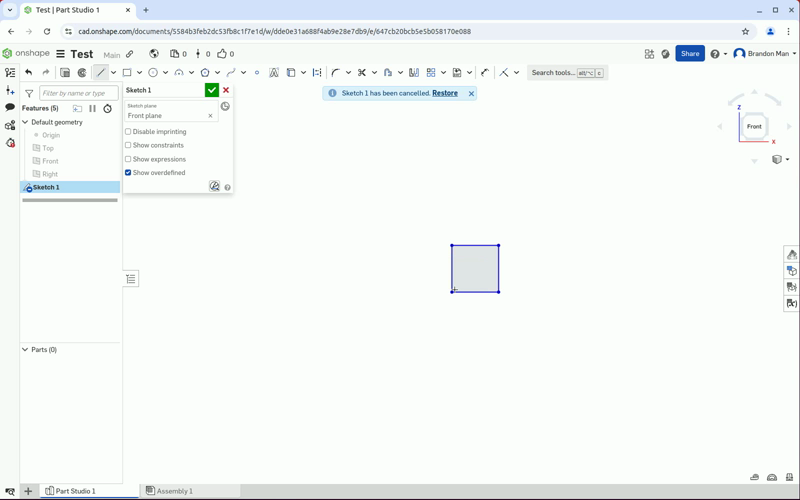
scroll(6)
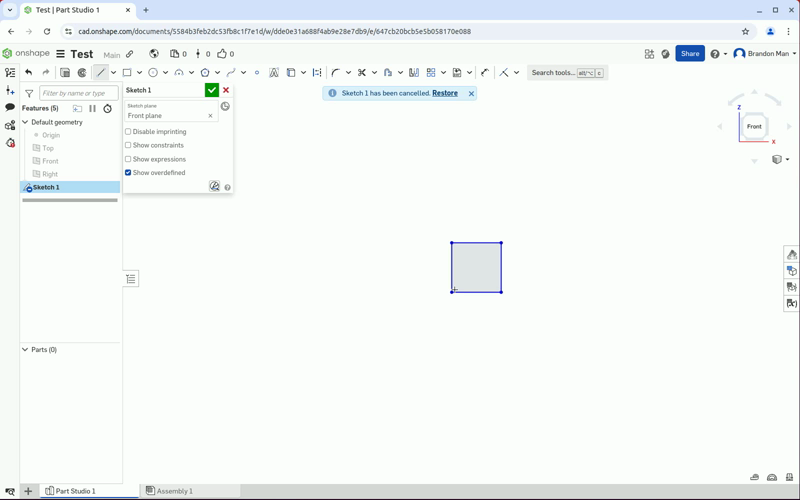
scroll(6)
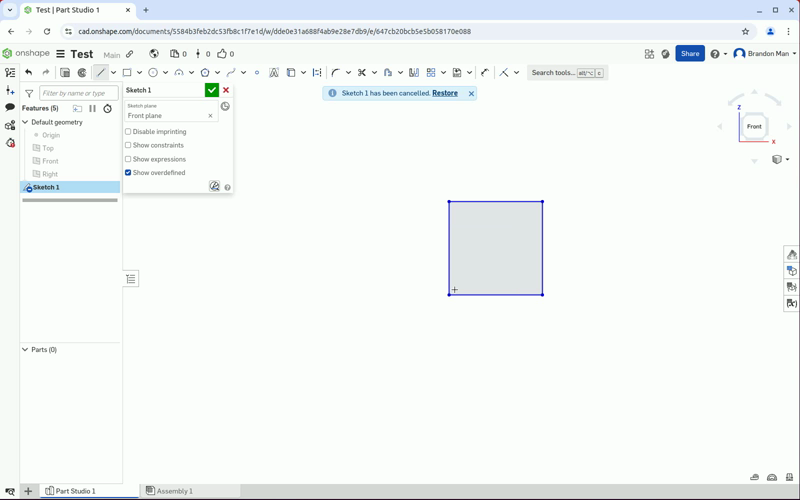
scroll(6)
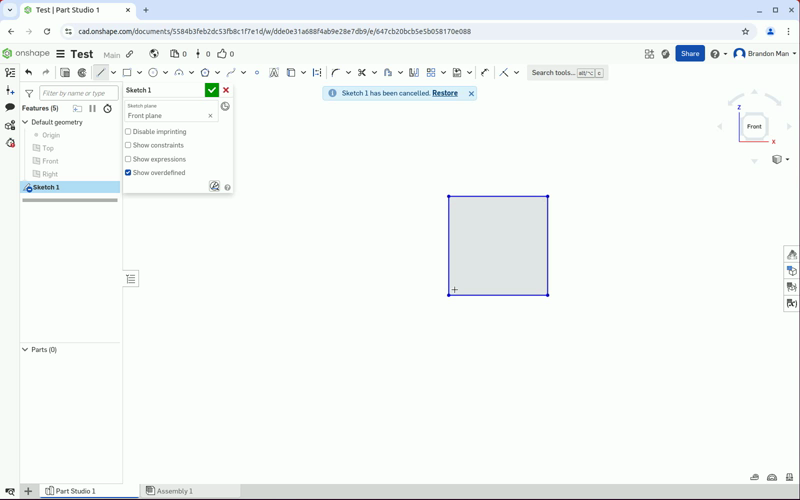
scroll(6)
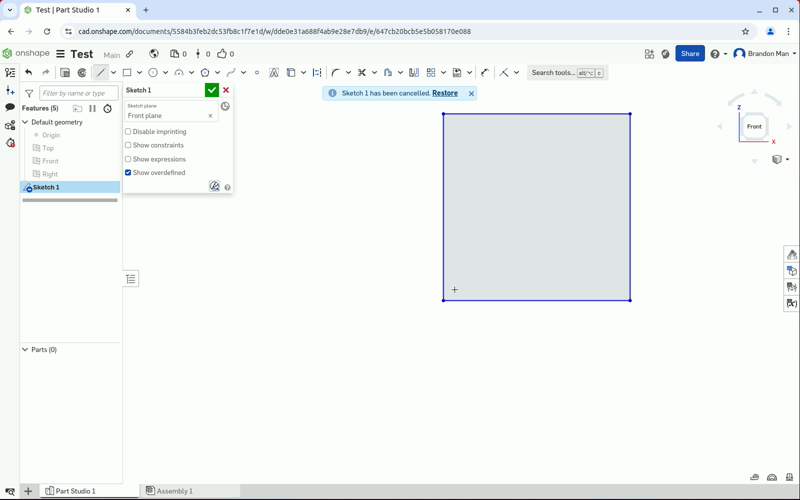
click(454, 289)
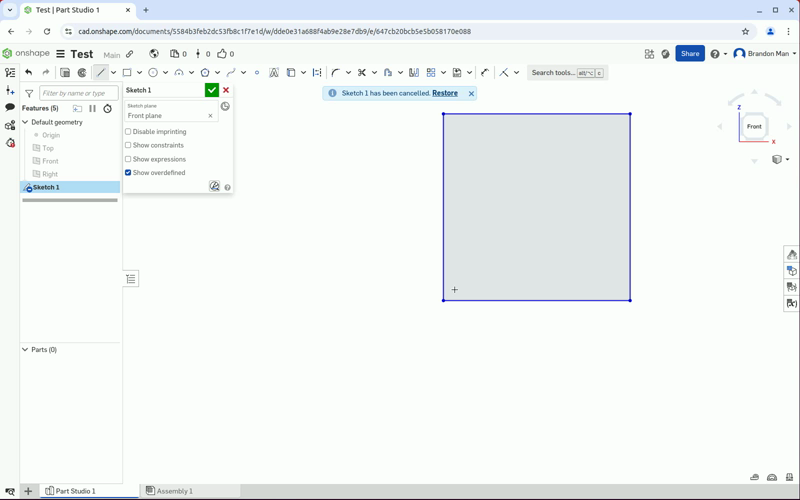
scroll(-6)
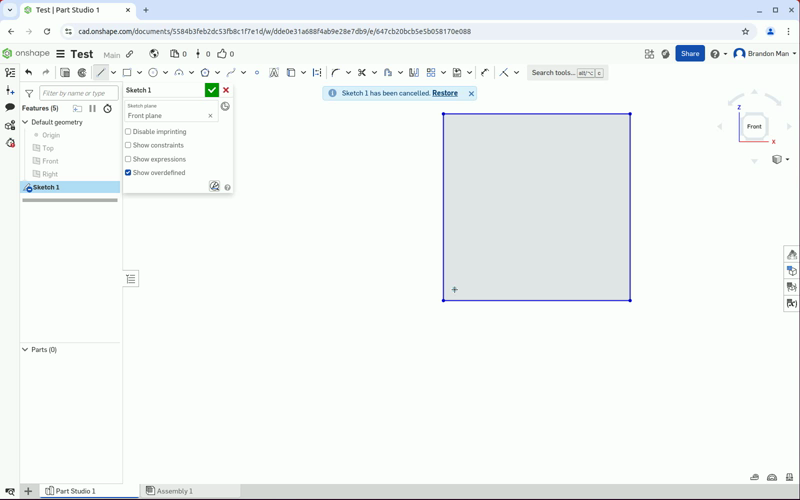
scroll(-6)
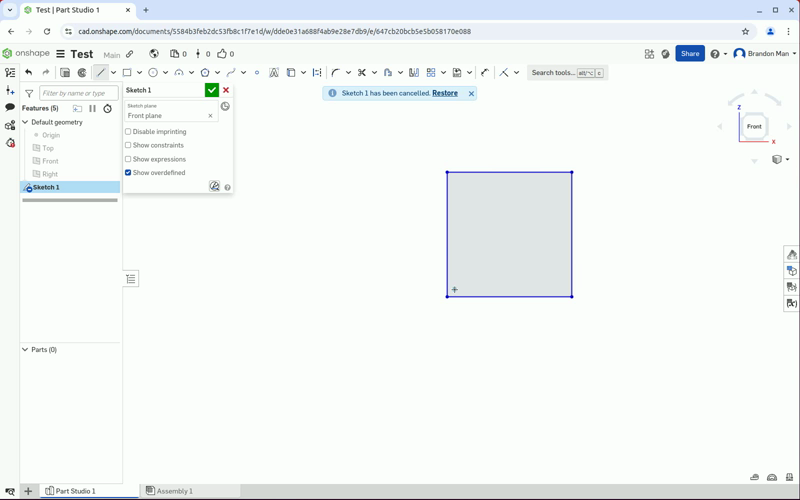
scroll(-6)
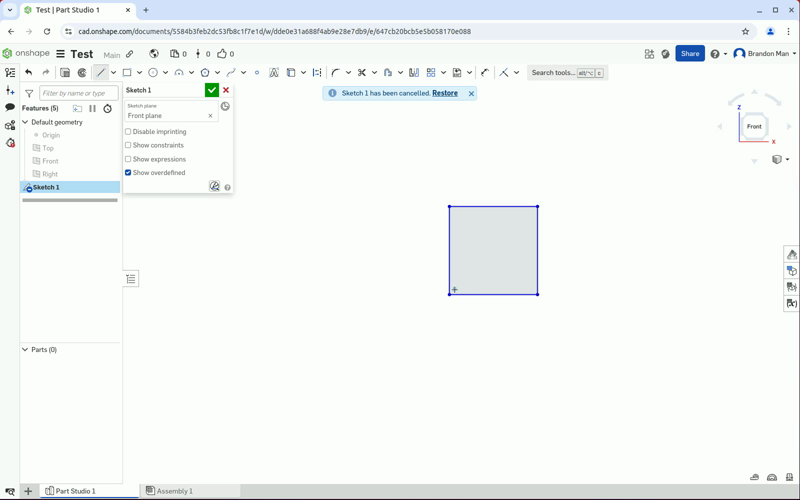
scroll(-6)
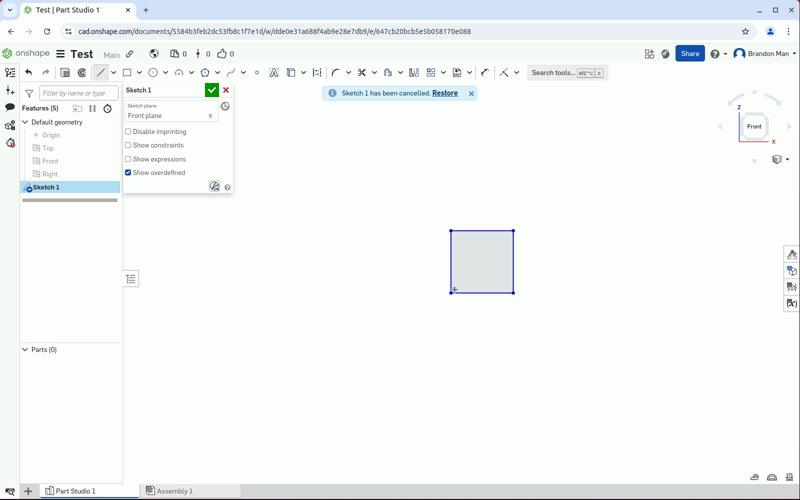
scroll(-6)
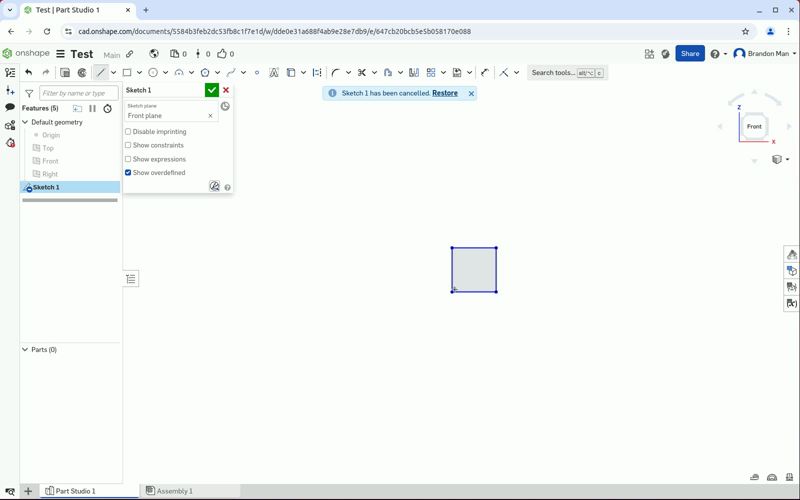
scroll(-6)
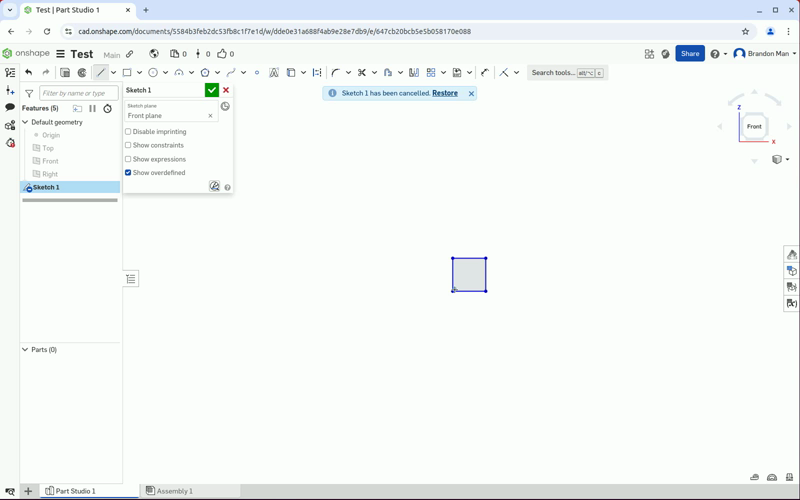
scroll(-6)
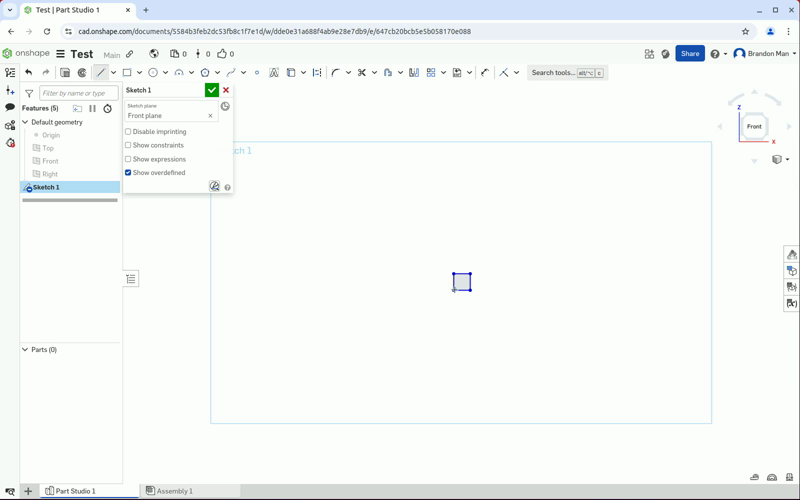
key_up(shift)
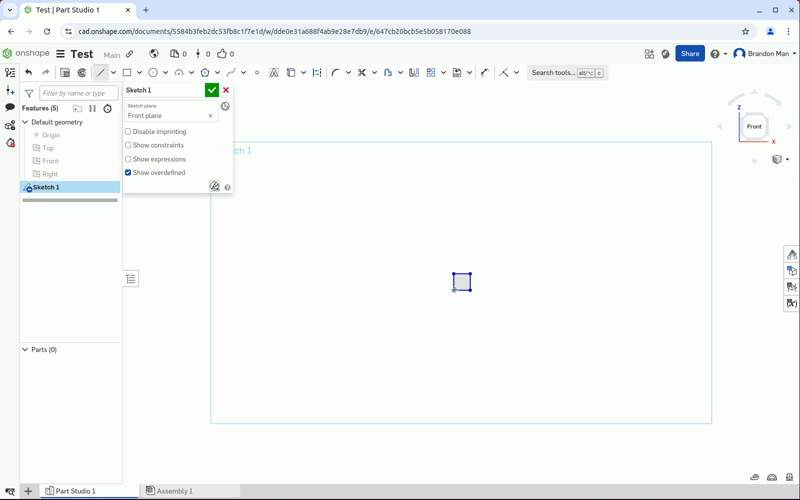
key_down(shift)
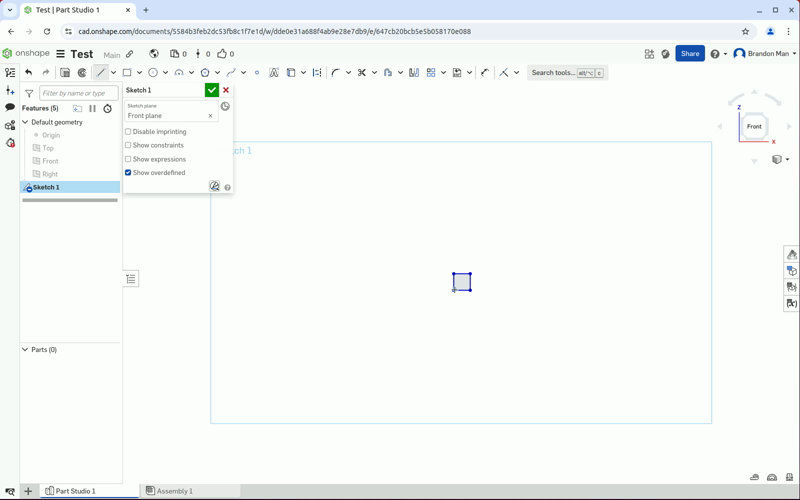
mouse_move(484, 289)
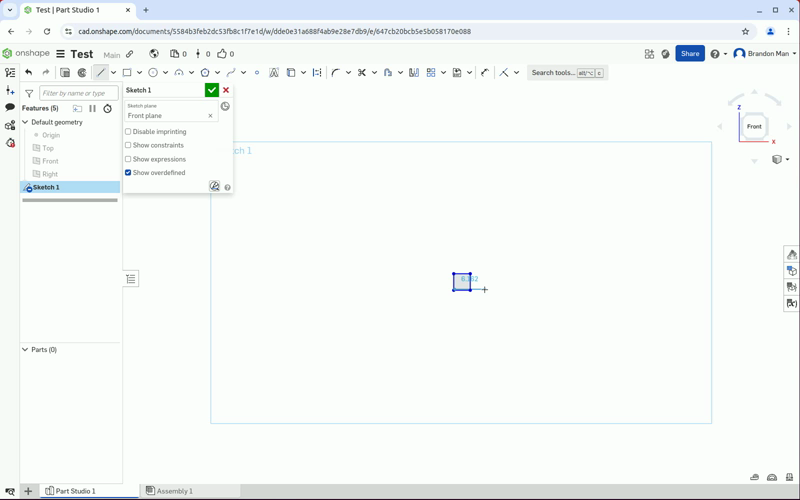
mouse_move(469, 289)
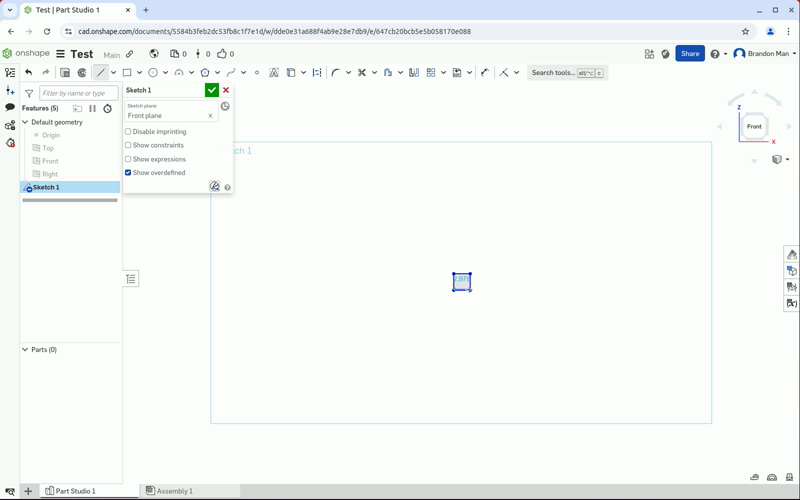
scroll(6)
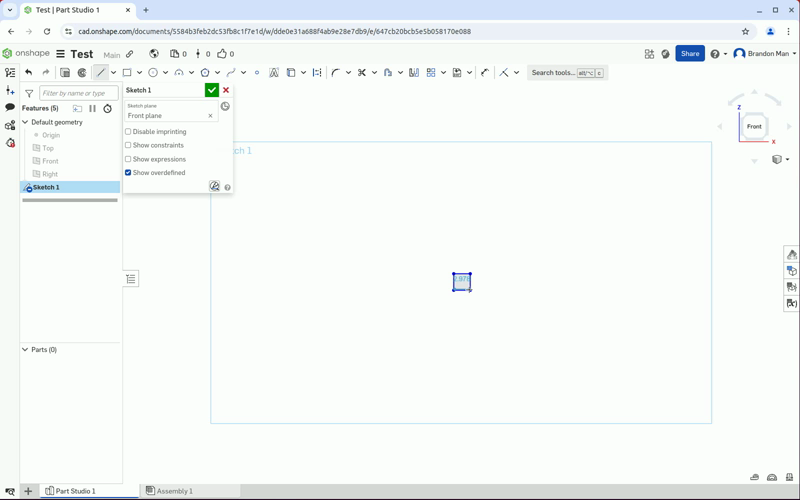
scroll(6)
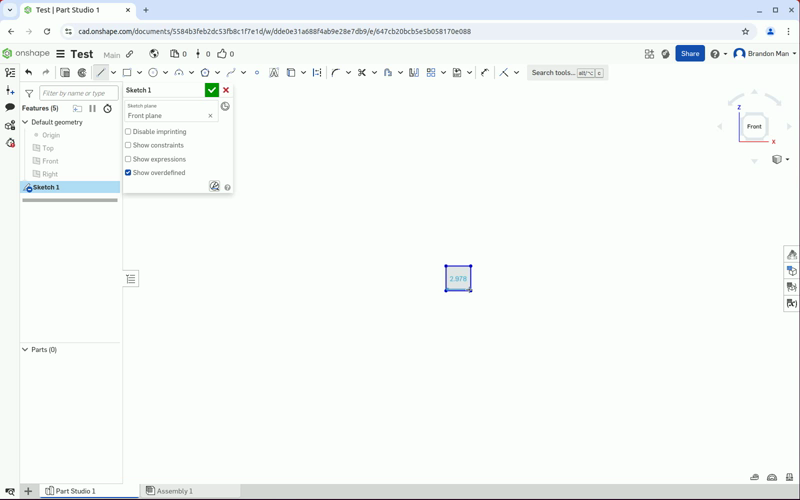
scroll(6)
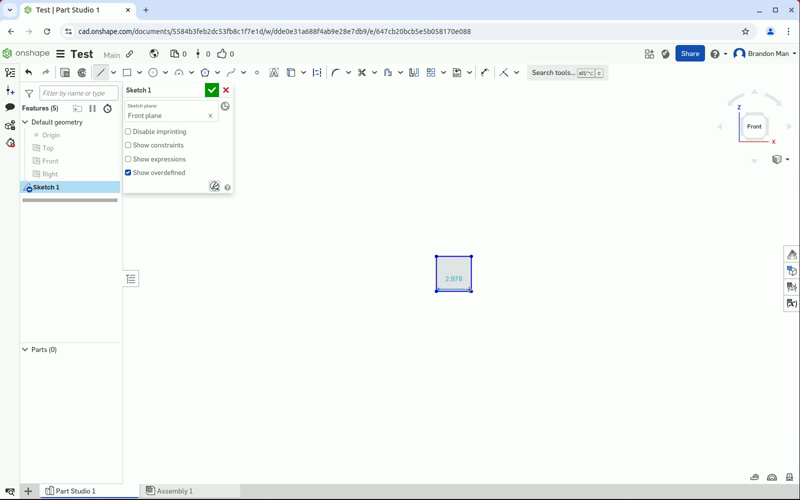
scroll(6)
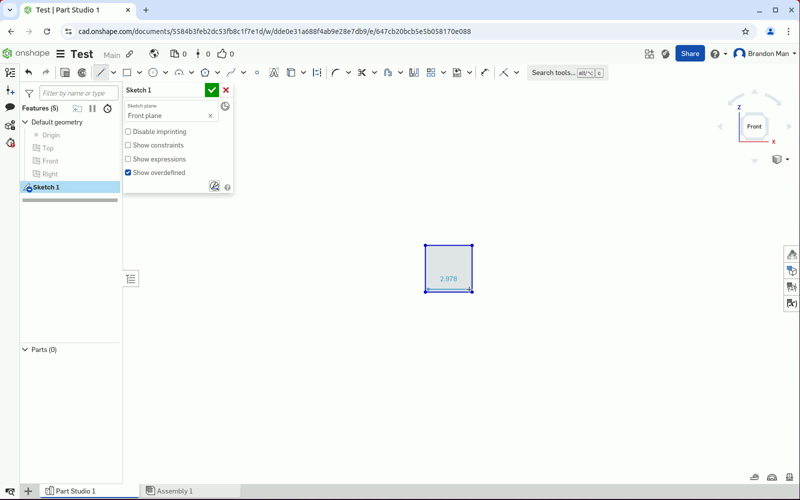
scroll(6)
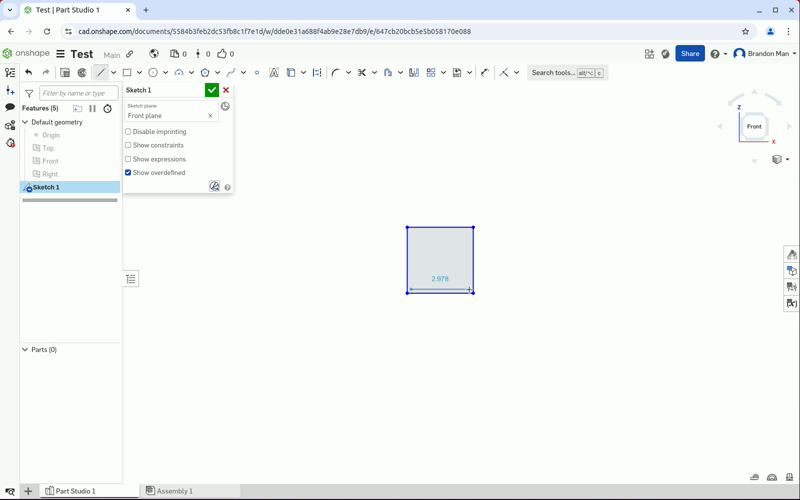
scroll(6)
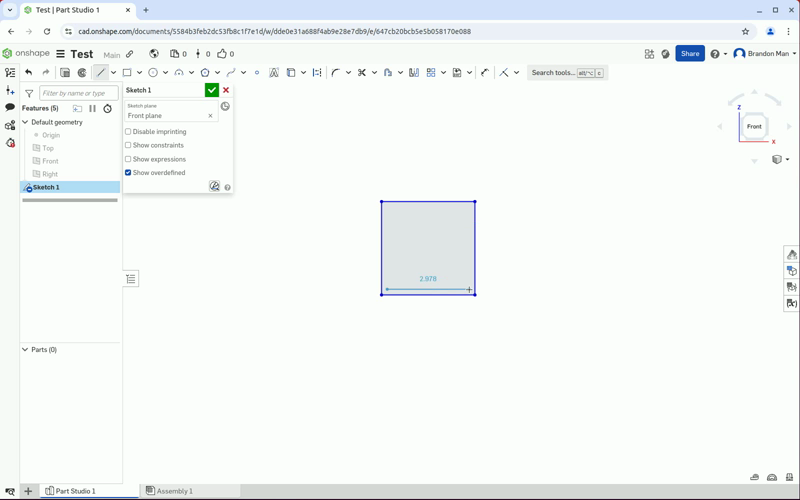
scroll(6)
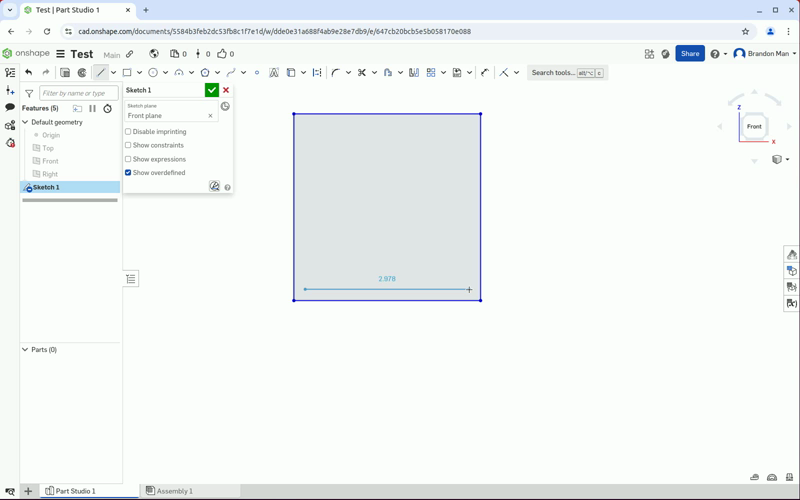
click(469, 289)
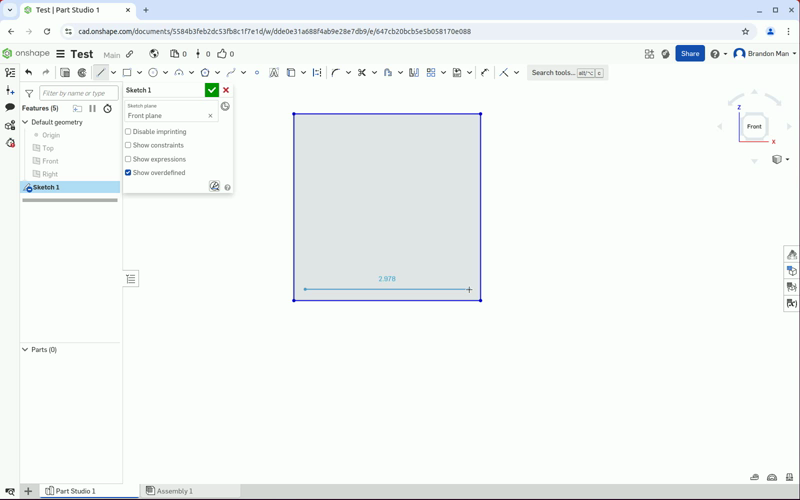
scroll(-6)
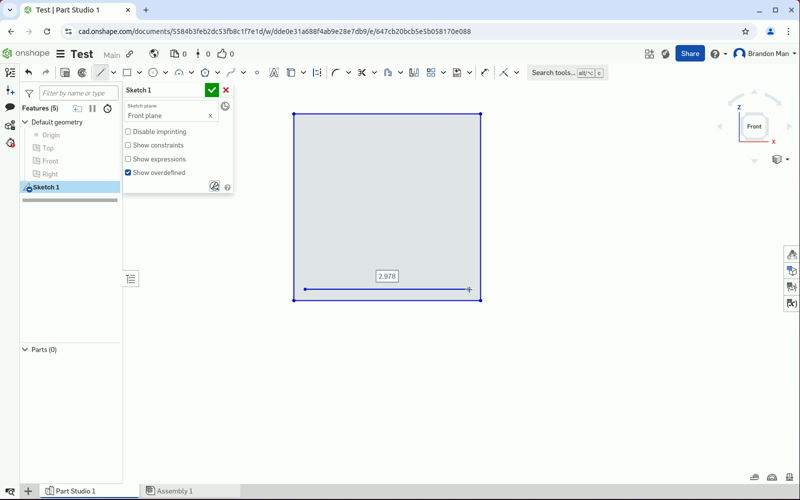
scroll(-6)
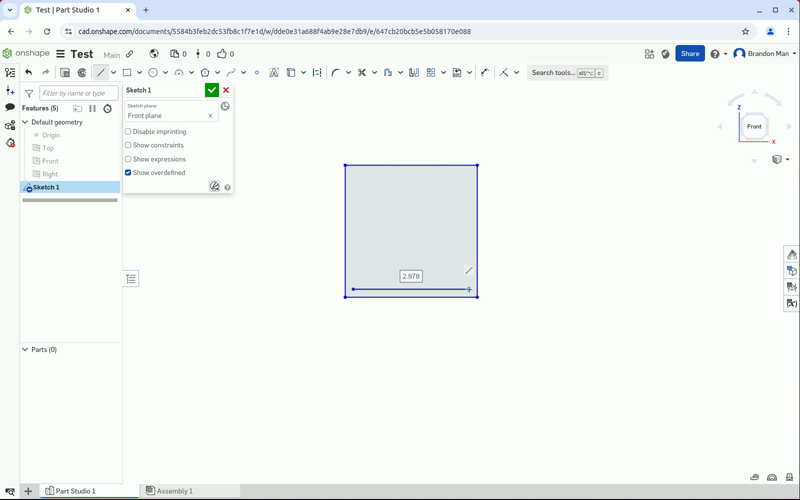
scroll(-6)
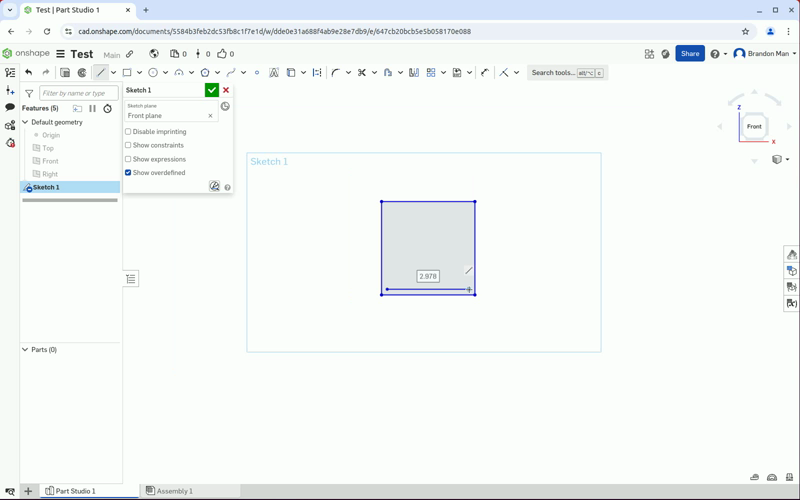
scroll(-6)
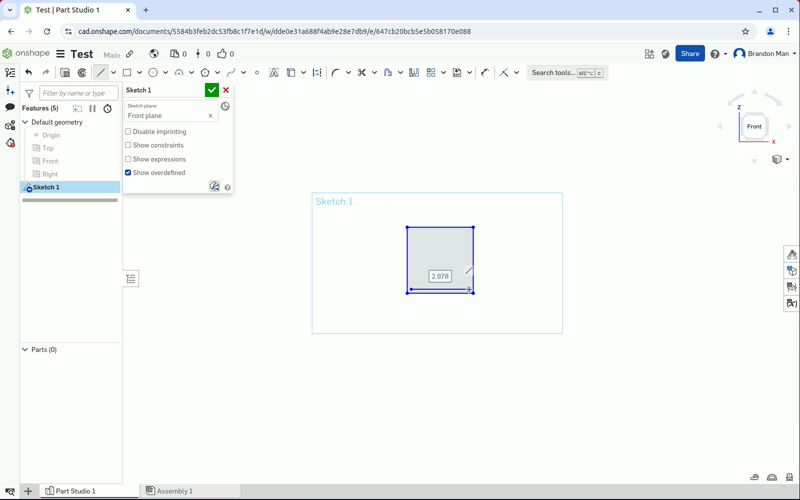
scroll(-6)
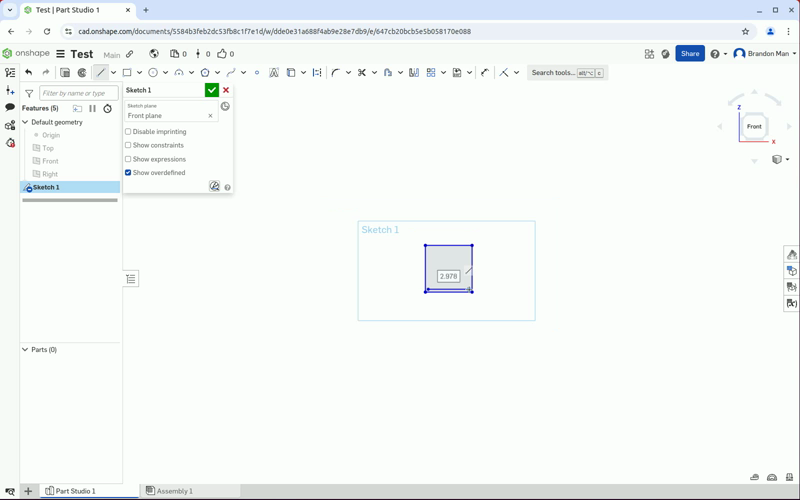
scroll(-6)
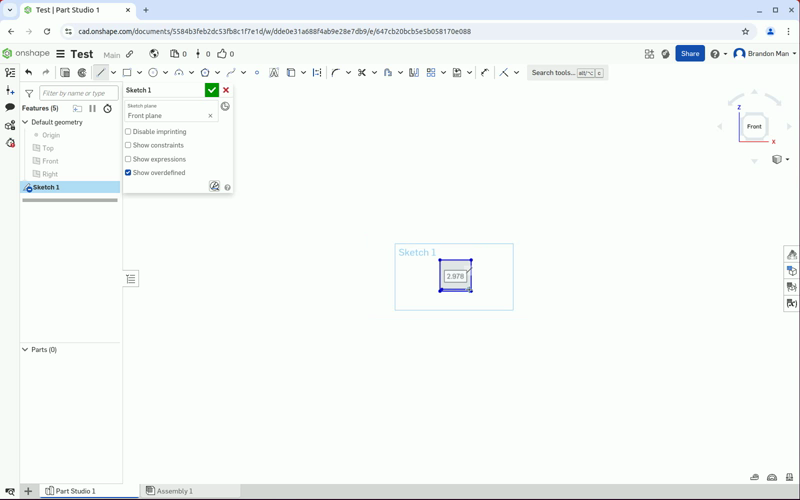
scroll(-6)
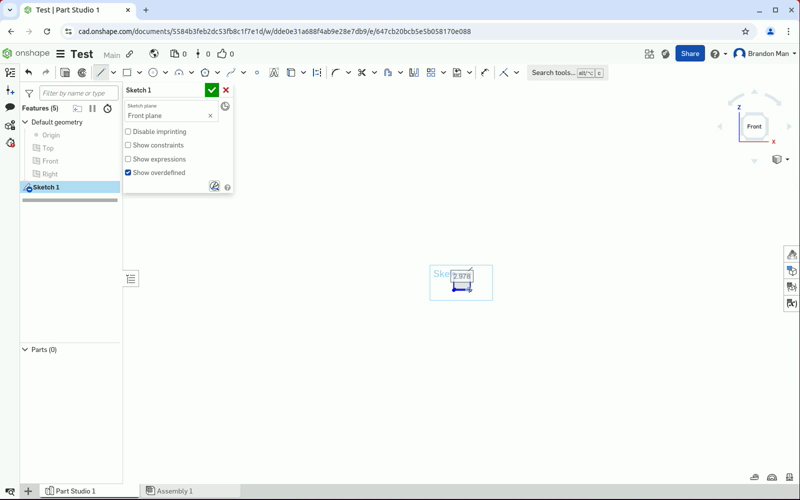
key_up(shift)
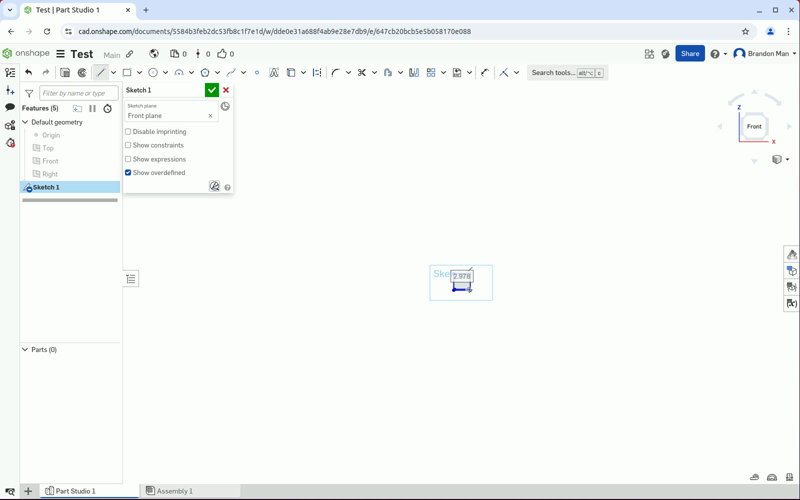
key_down(shift)
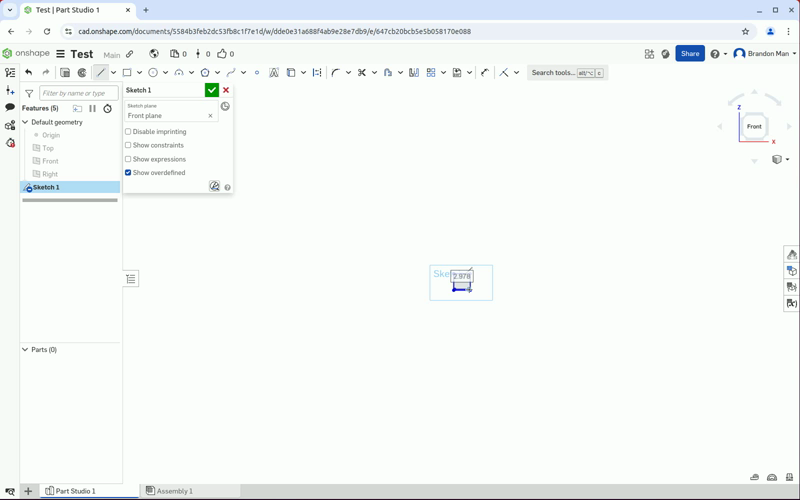
mouse_move(499, 289)
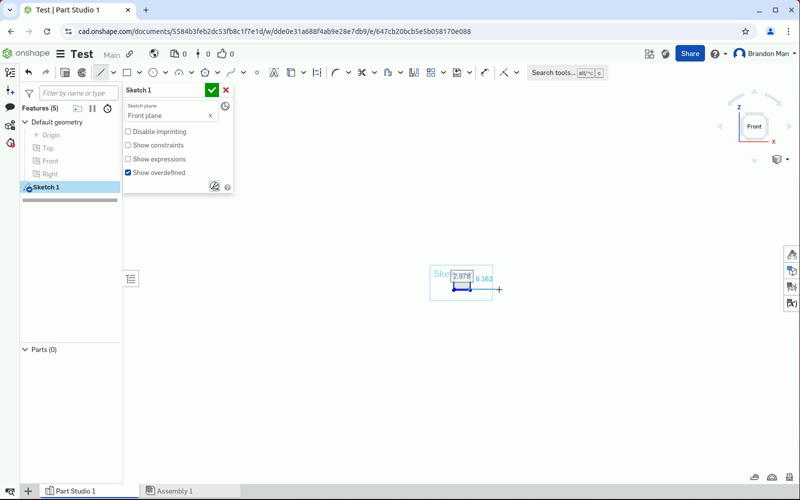
mouse_move(469, 274)
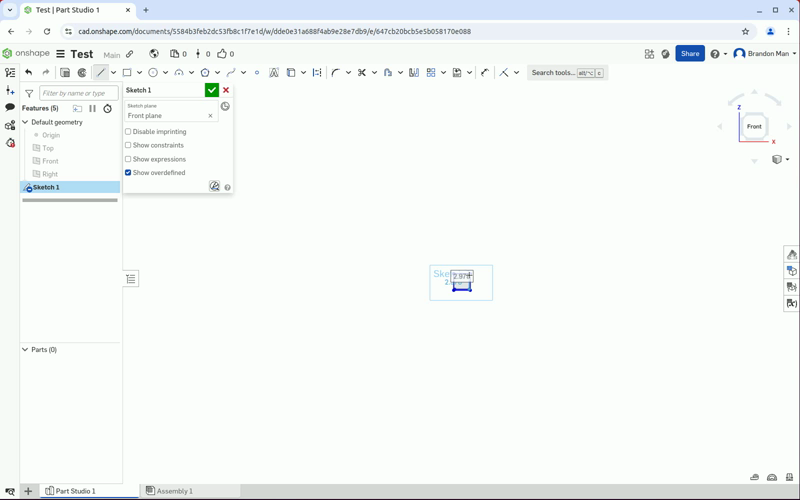
scroll(6)
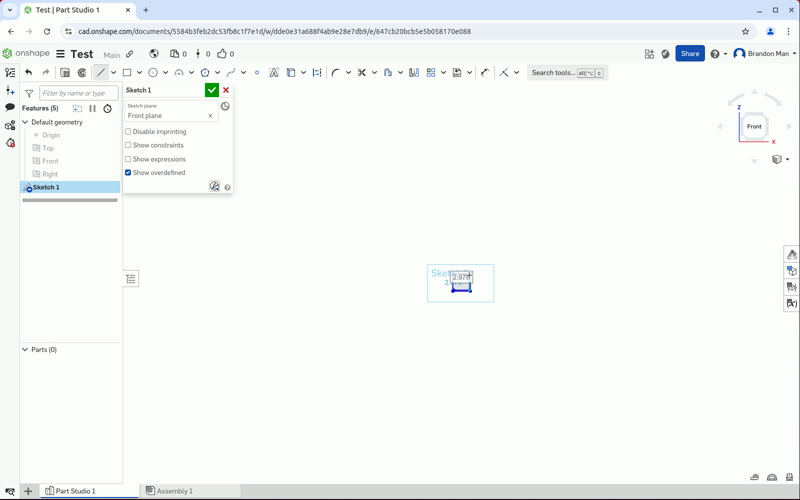
scroll(6)
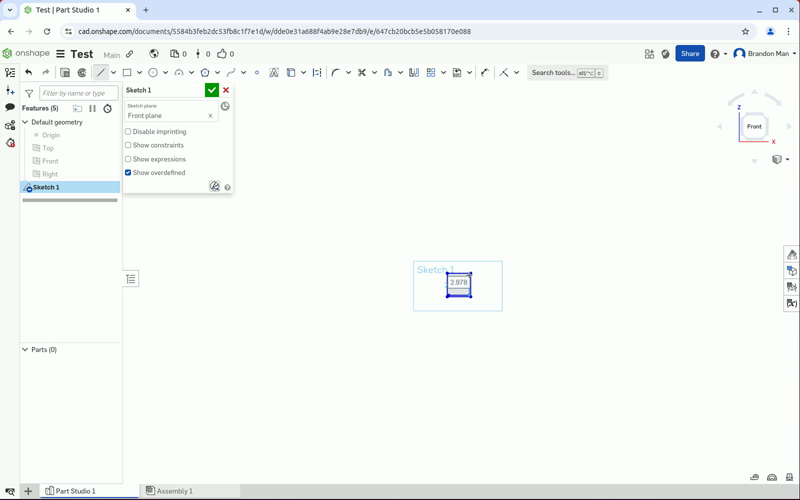
scroll(6)
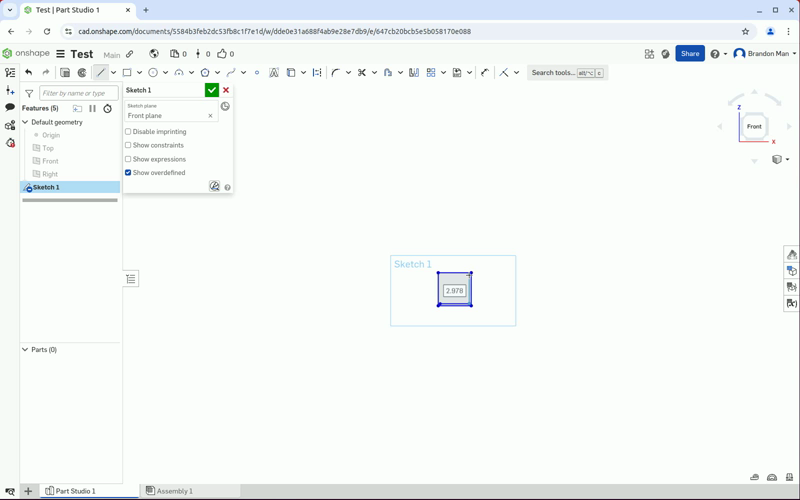
scroll(6)
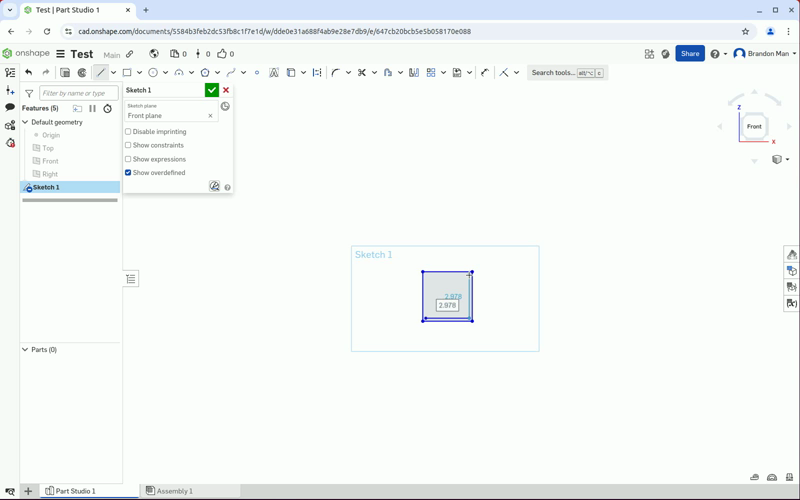
scroll(6)
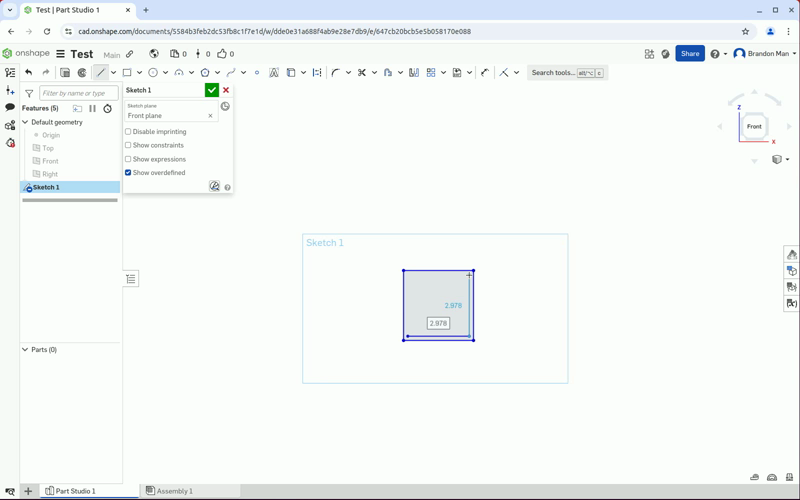
scroll(6)
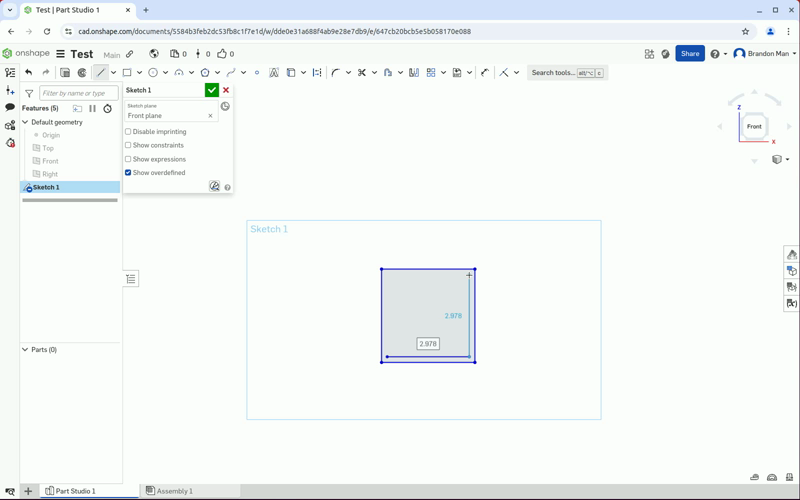
scroll(6)
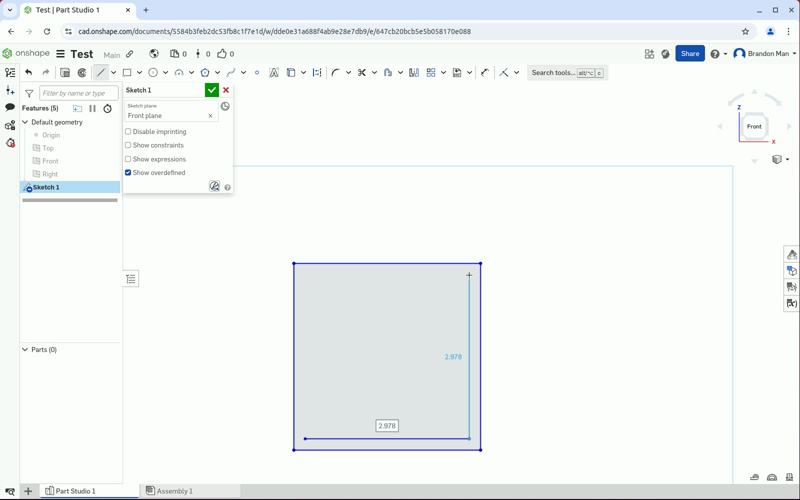
click(469, 274)
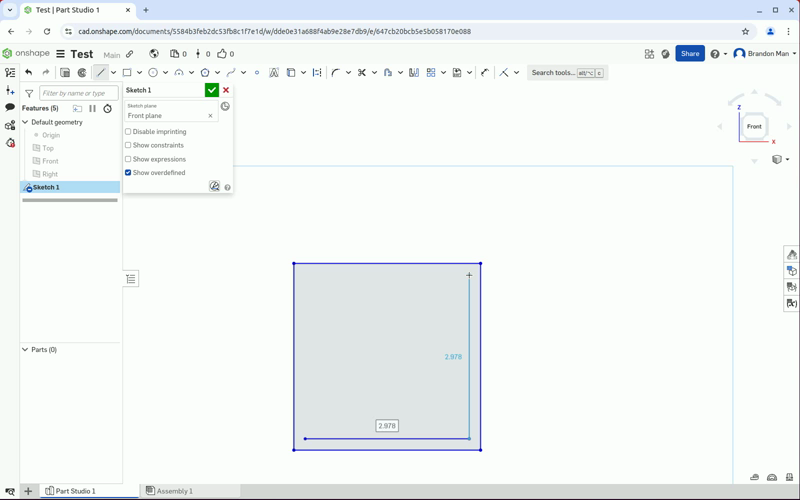
scroll(-6)
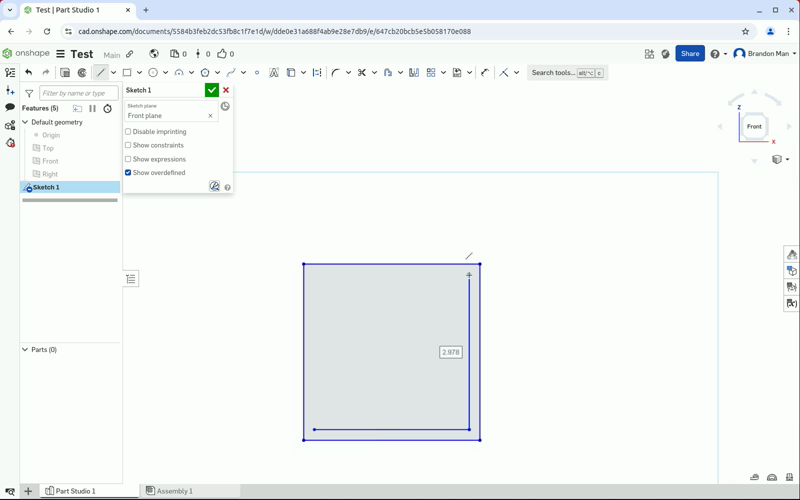
scroll(-6)
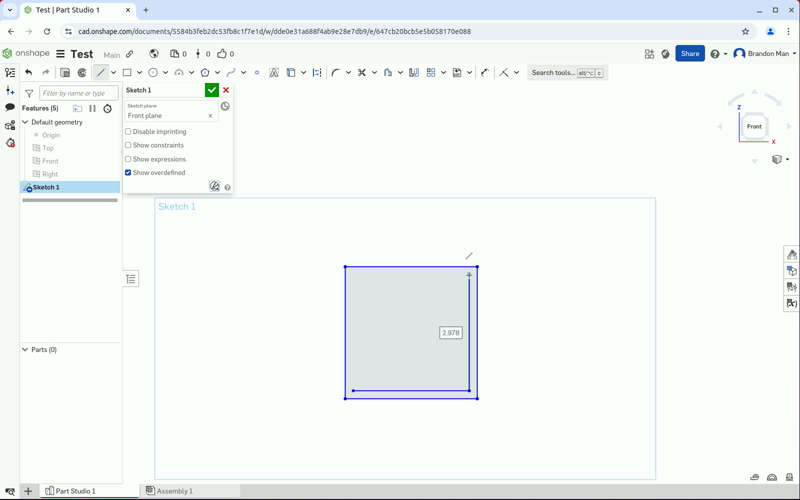
scroll(-6)
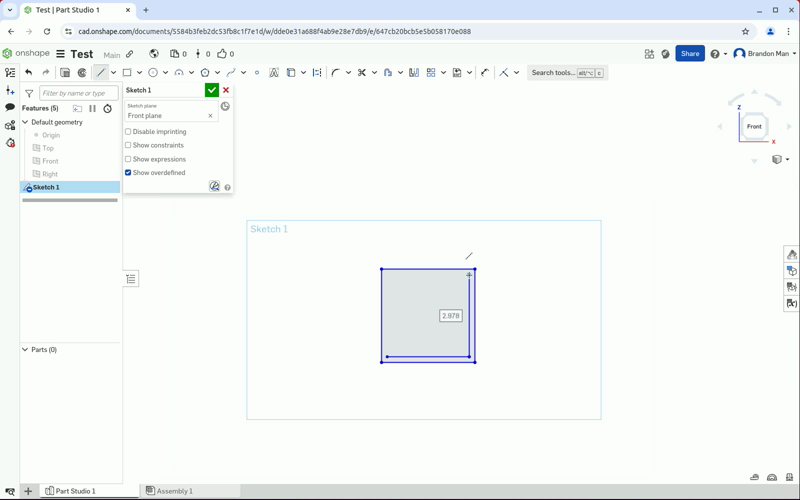
scroll(-6)
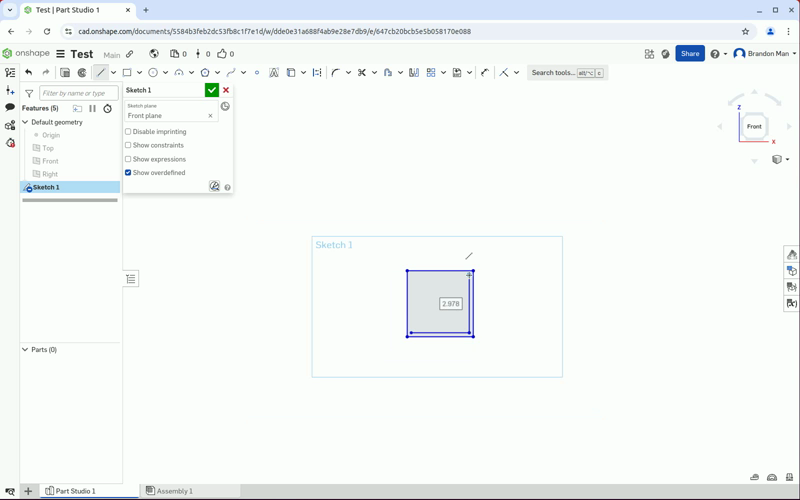
scroll(-6)
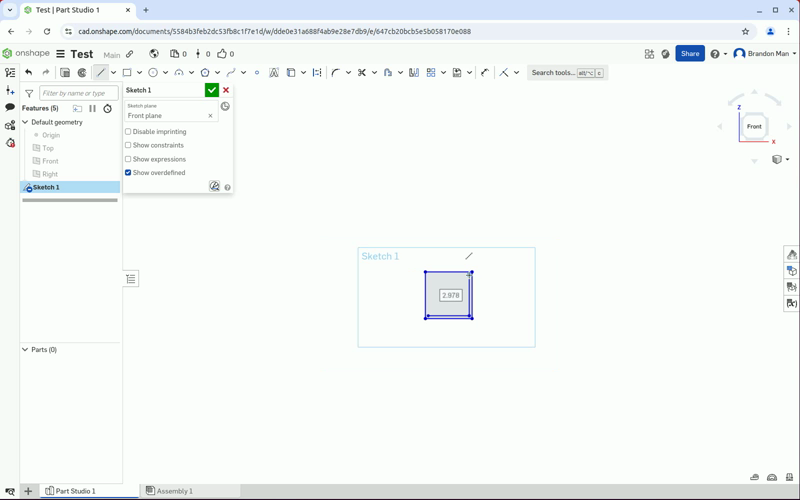
scroll(-6)
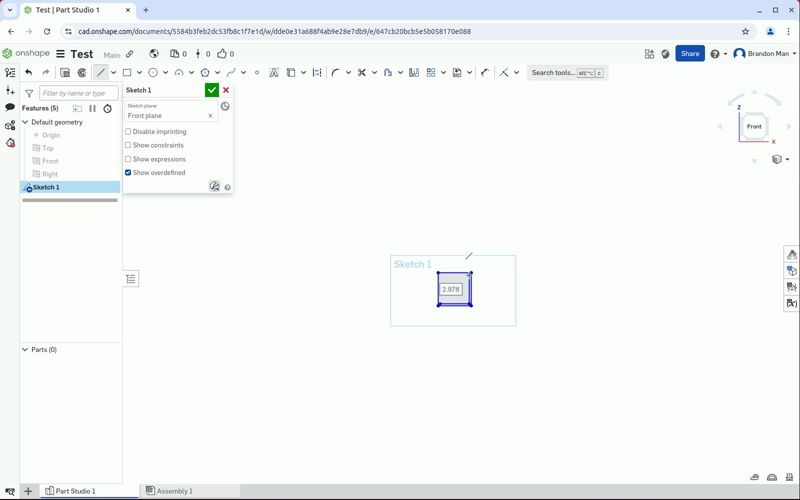
scroll(-6)
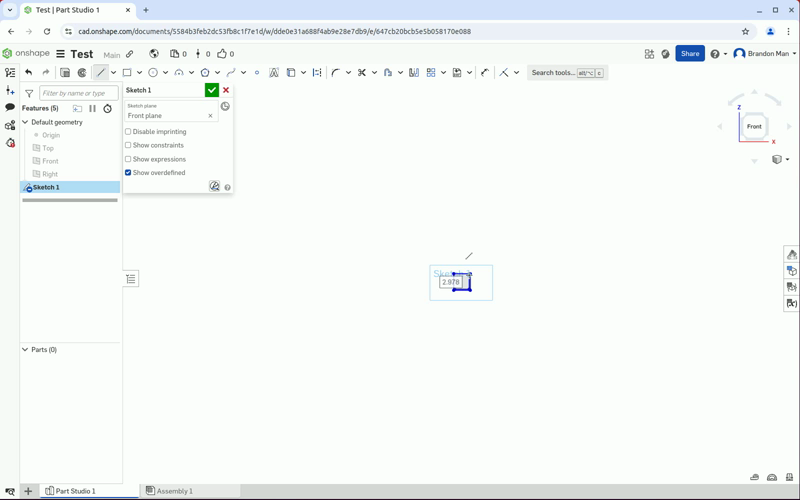
key_up(shift)
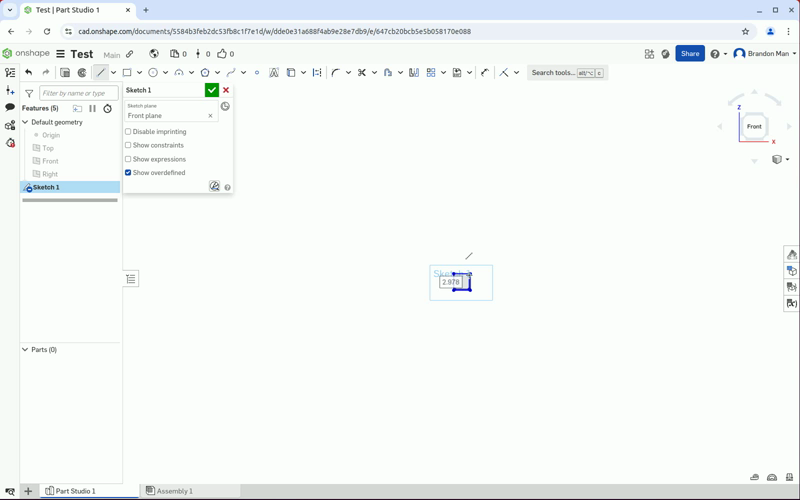
key_down(shift)
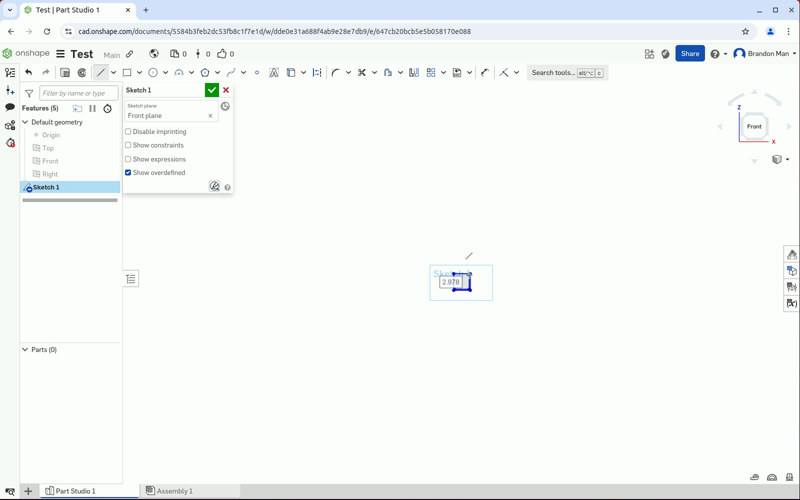
mouse_move(499, 274)
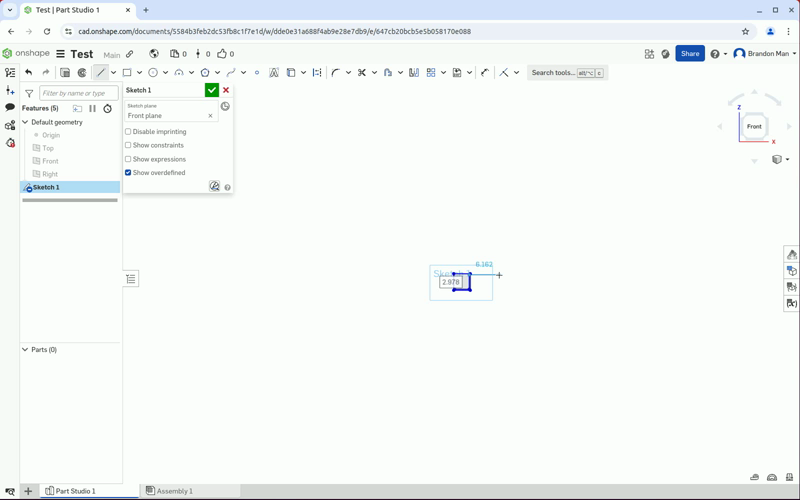
mouse_move(454, 274)
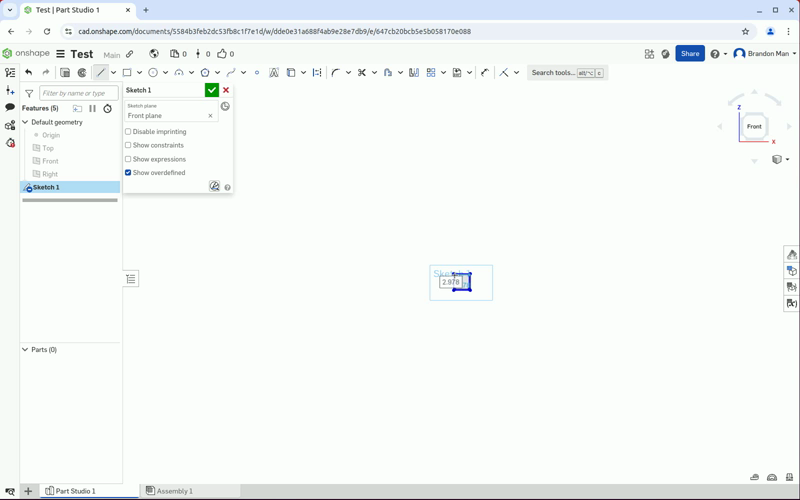
scroll(6)
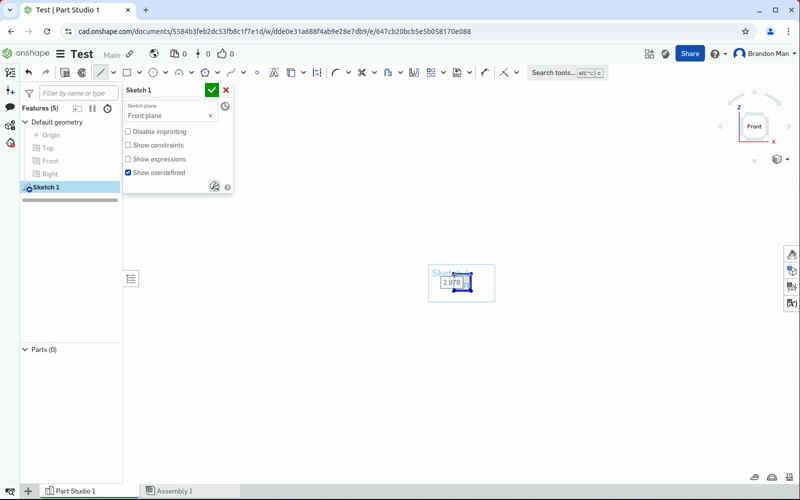
scroll(6)
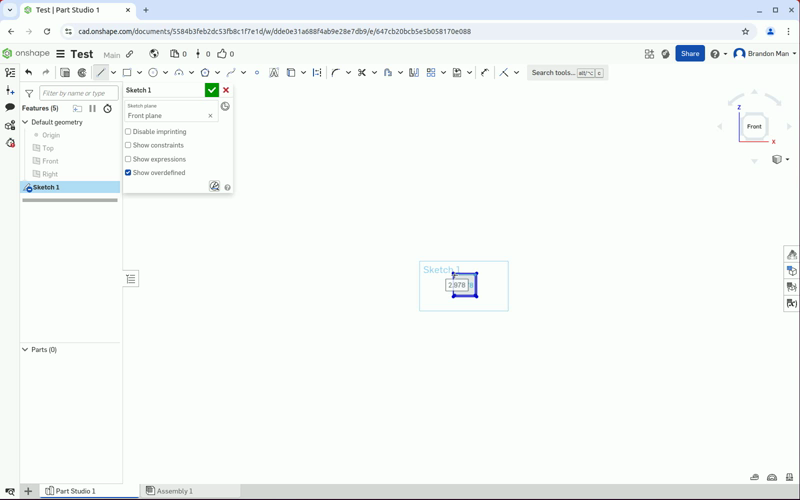
scroll(6)
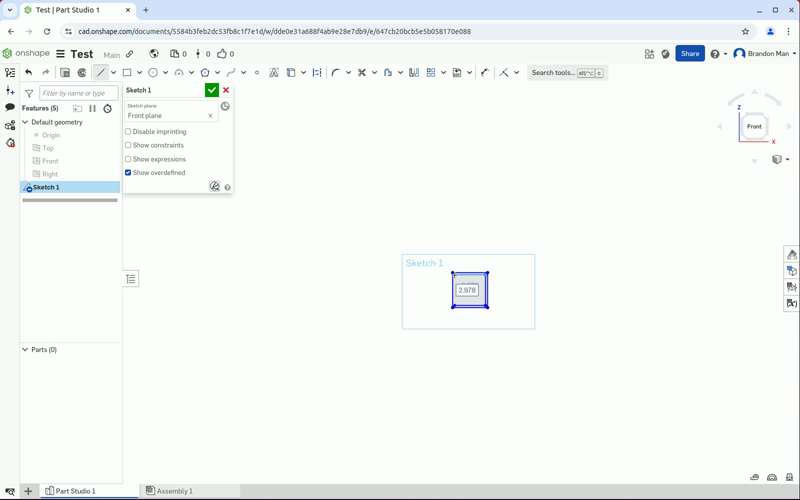
scroll(6)
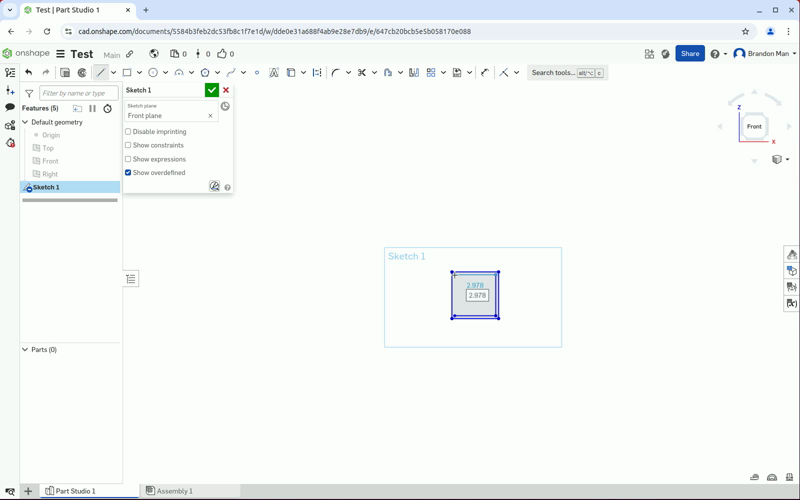
scroll(6)
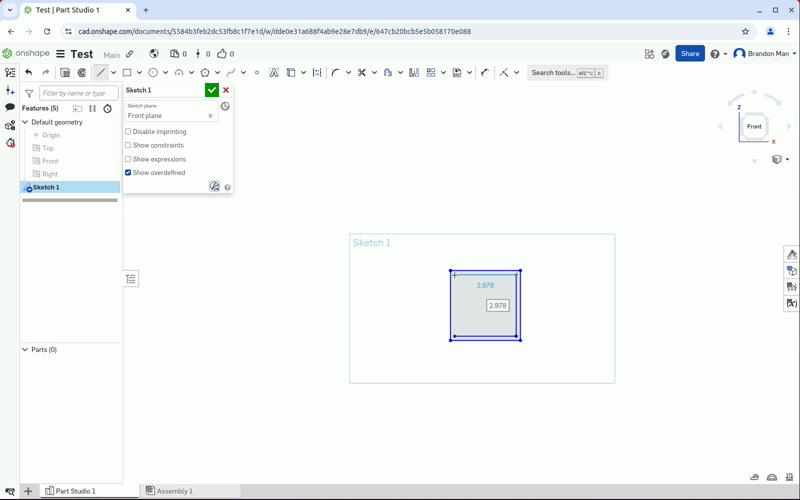
scroll(6)
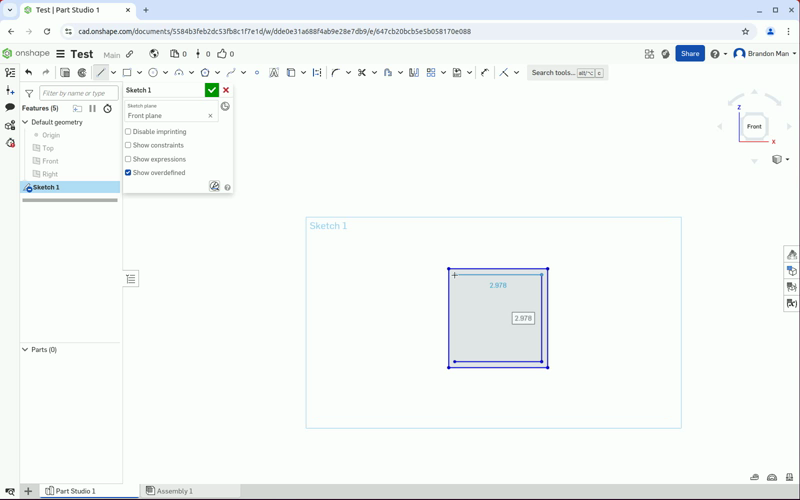
scroll(6)
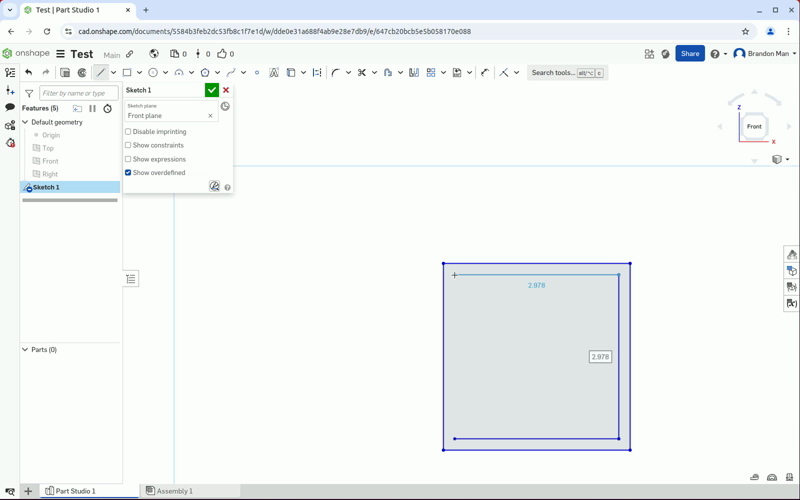
click(454, 274)
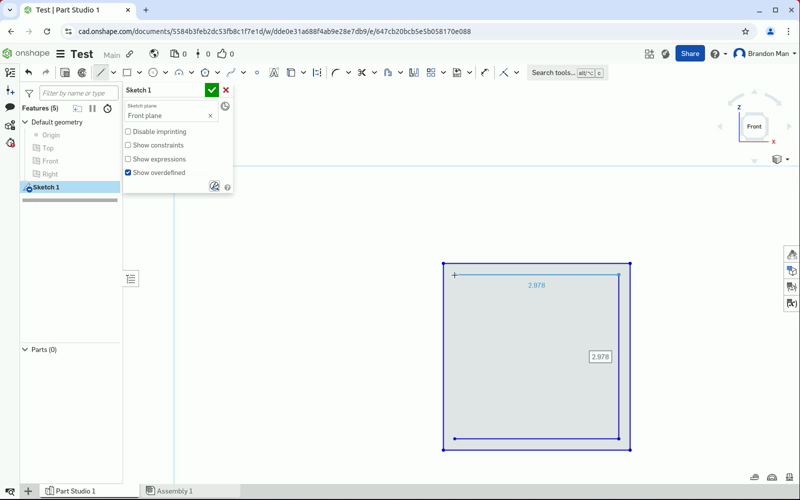
scroll(-6)
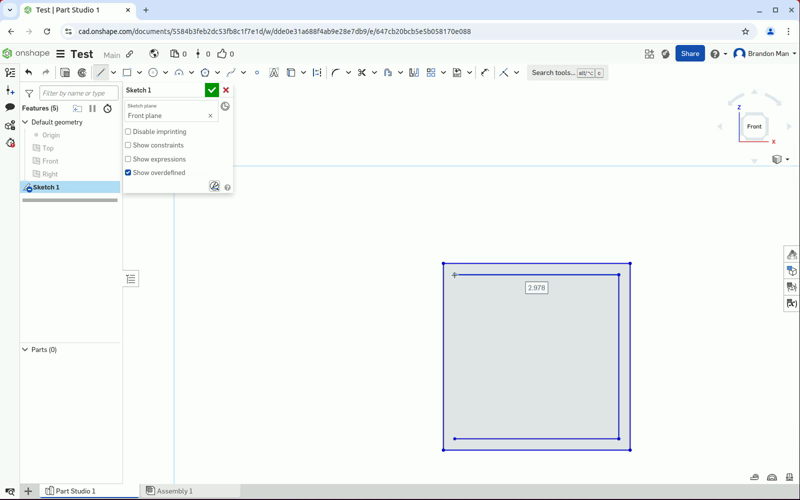
scroll(-6)
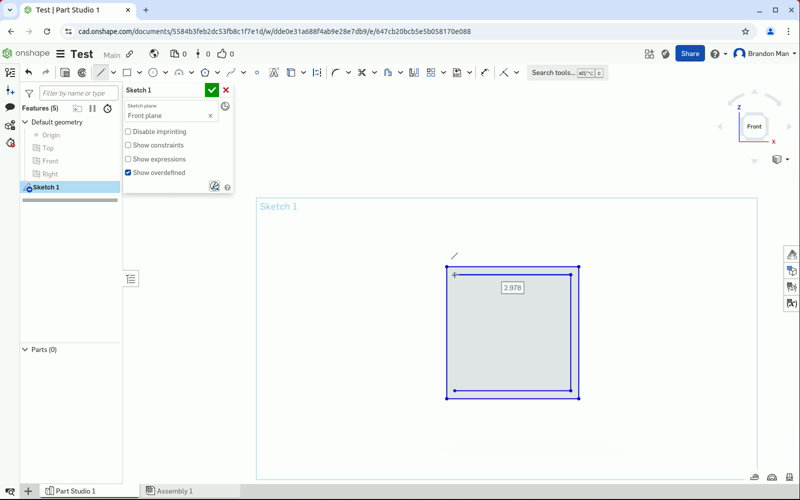
scroll(-6)
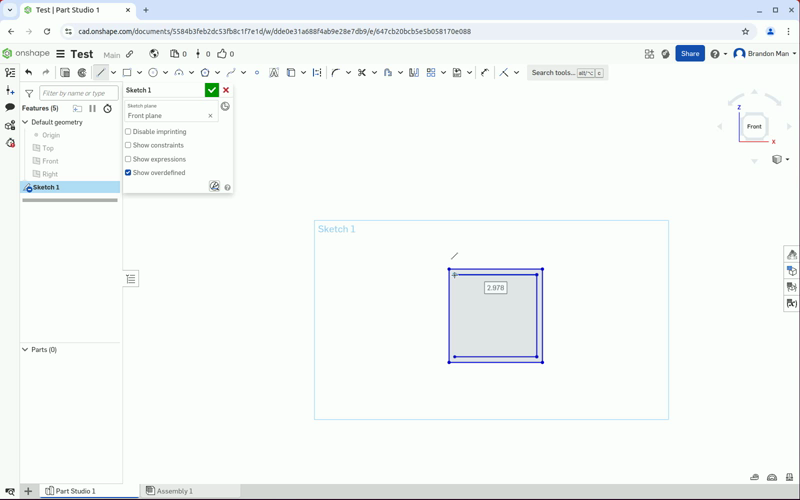
scroll(-6)
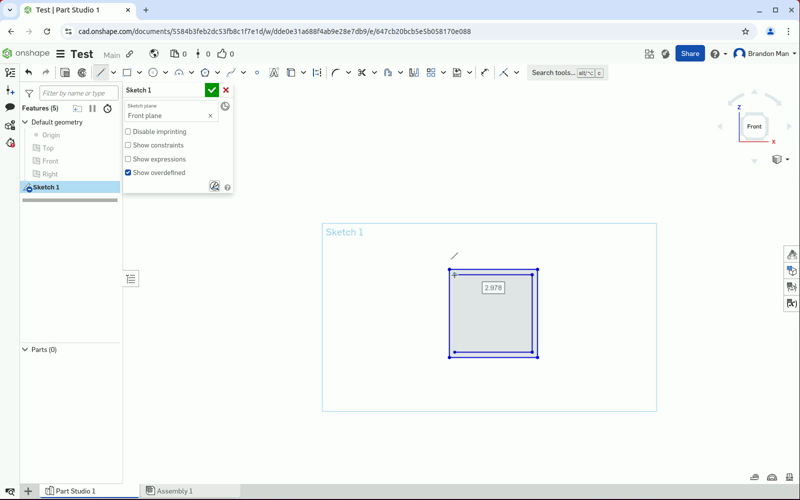
scroll(-6)
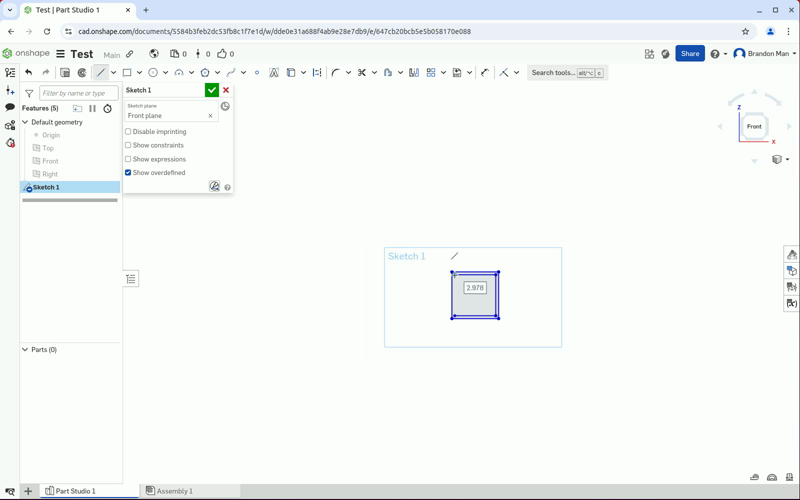
scroll(-6)
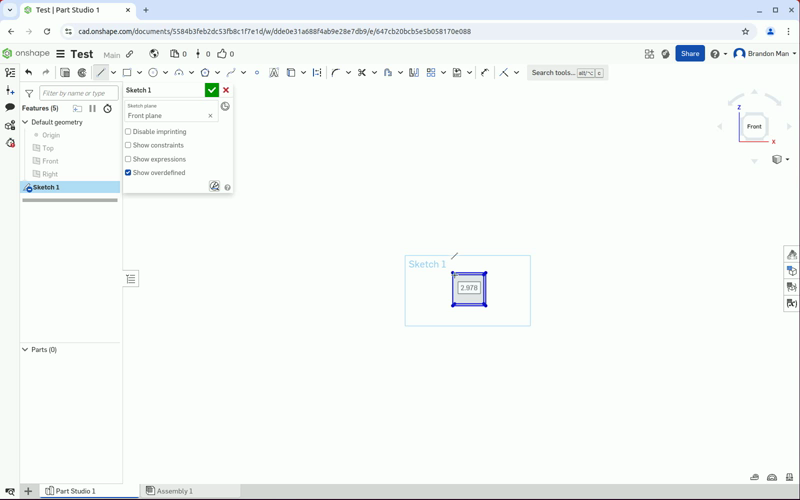
scroll(-6)
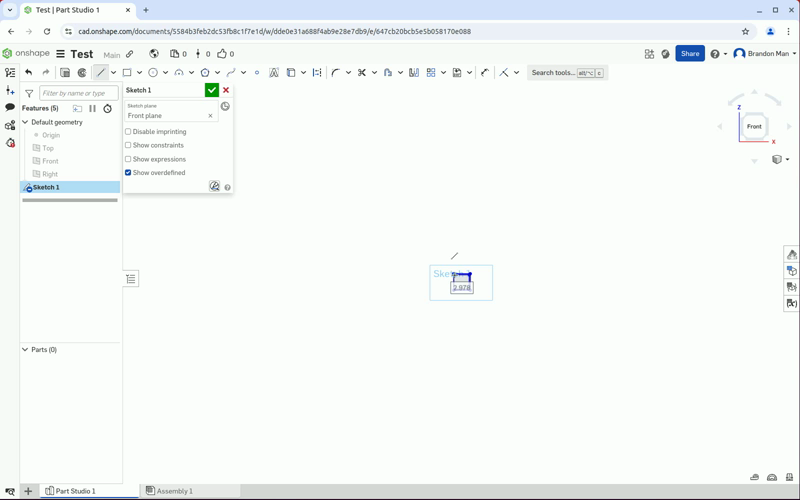
key_up(shift)
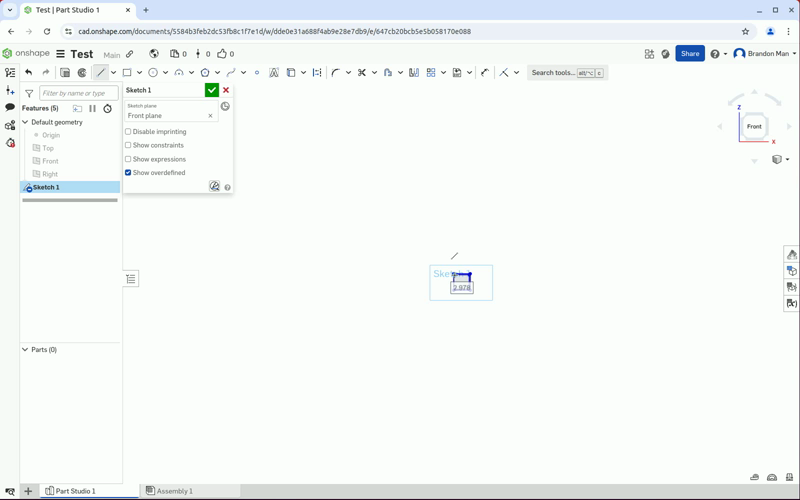
mouse_move(484, 274)
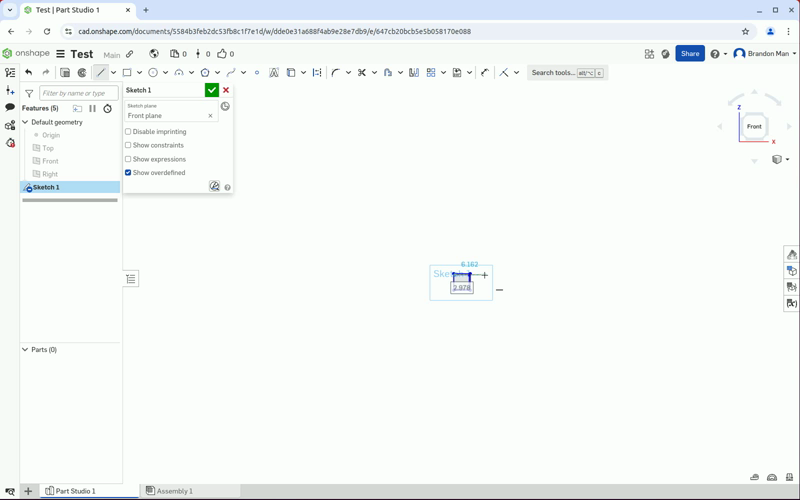
key_down(shift)
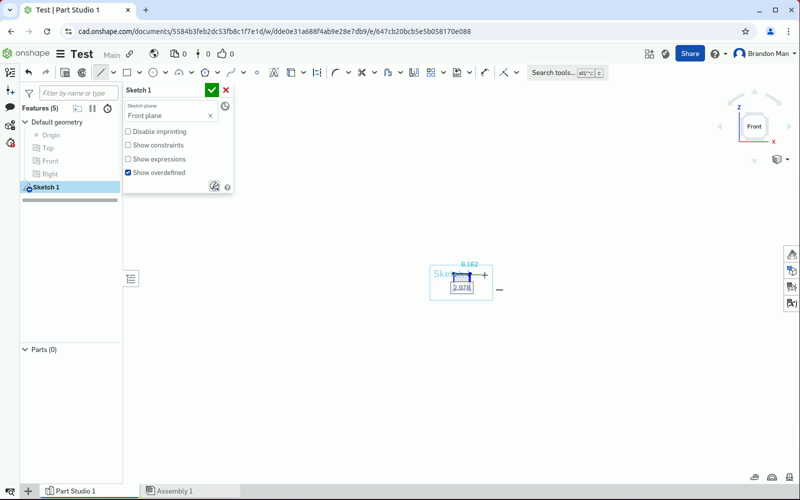
mouse_move(454, 289)
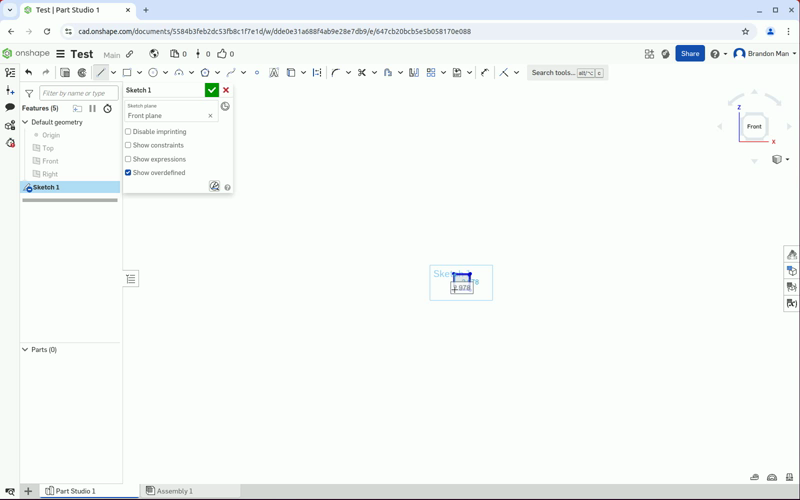
scroll(6)
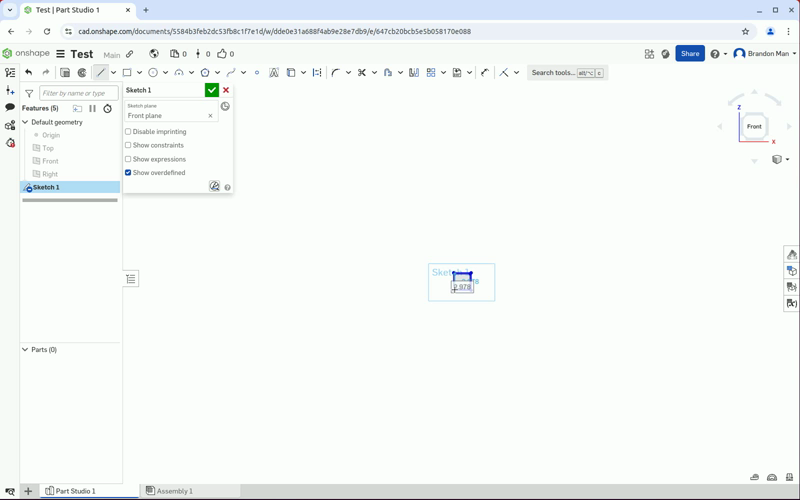
scroll(6)
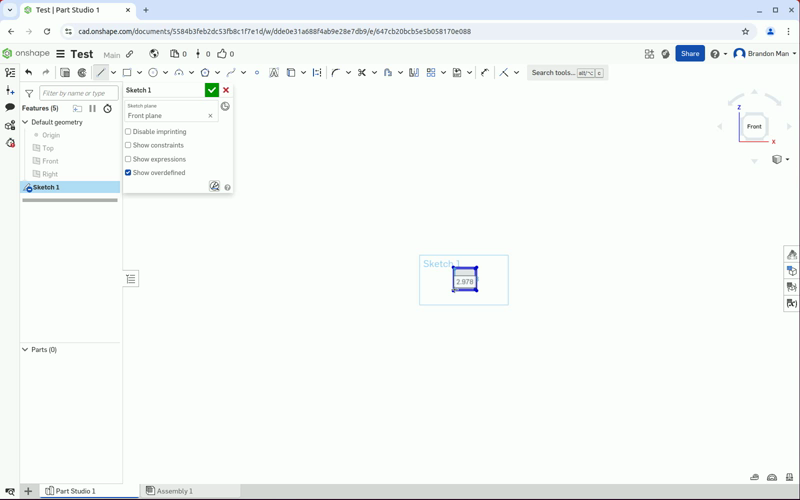
scroll(6)
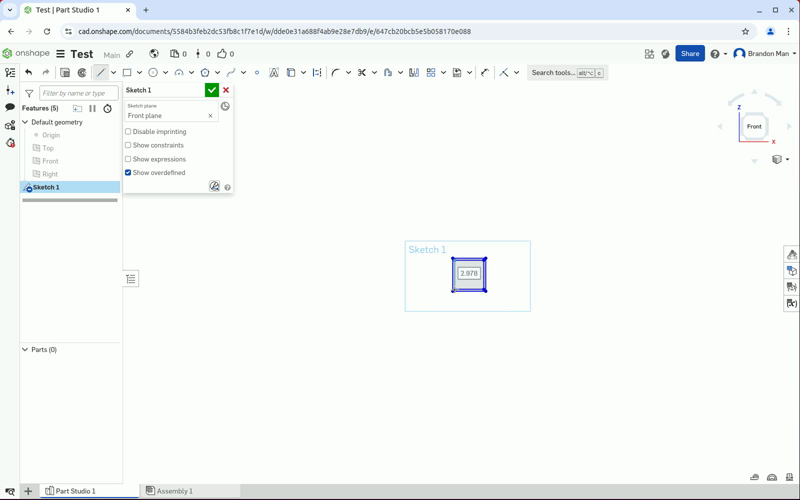
scroll(6)
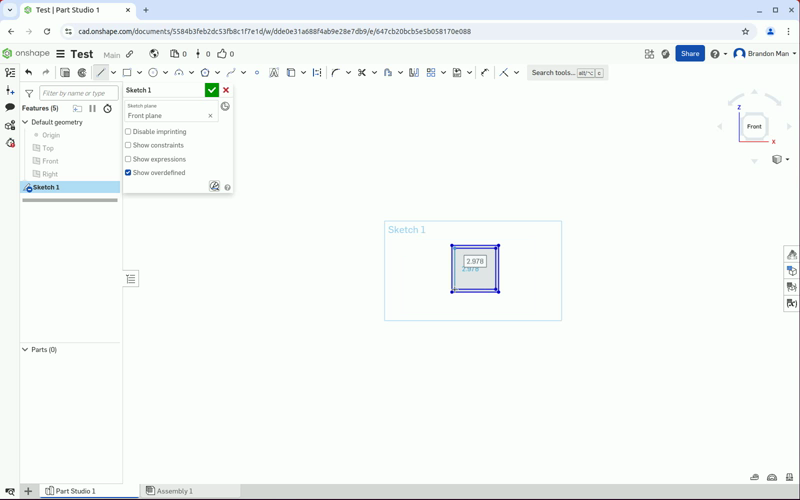
scroll(6)
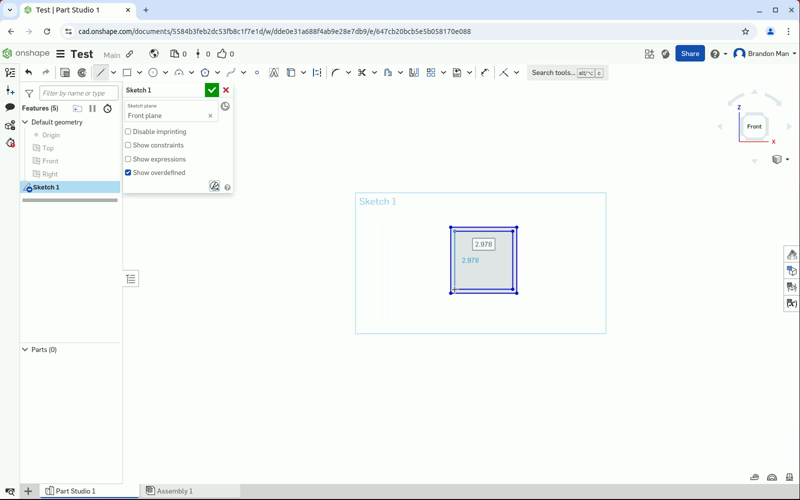
scroll(6)
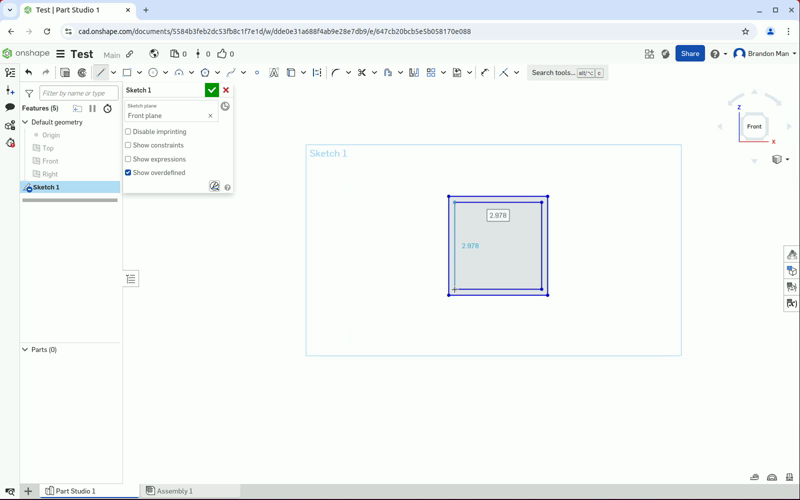
scroll(6)
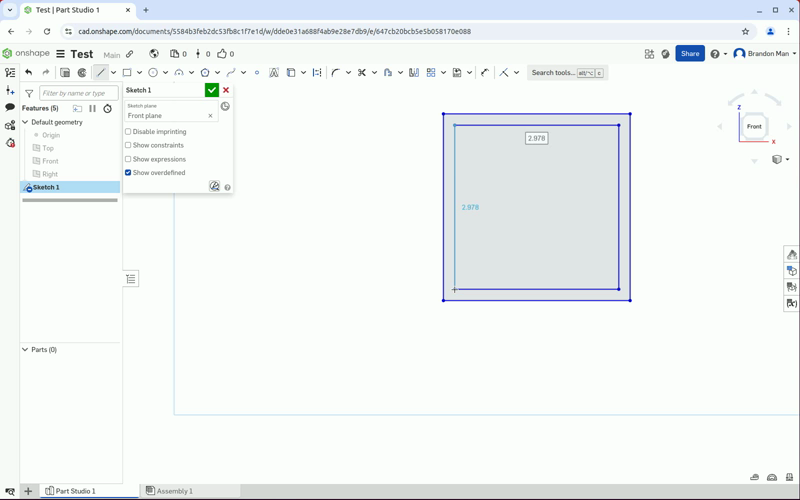
key_up(shift)
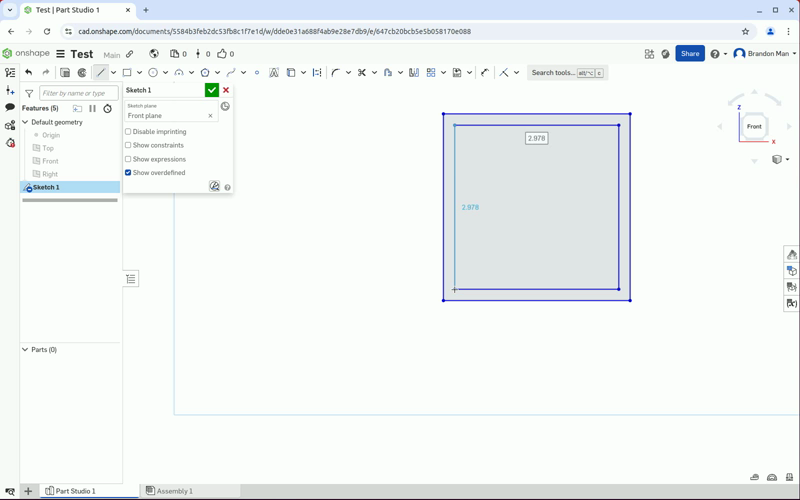
click(454, 289)
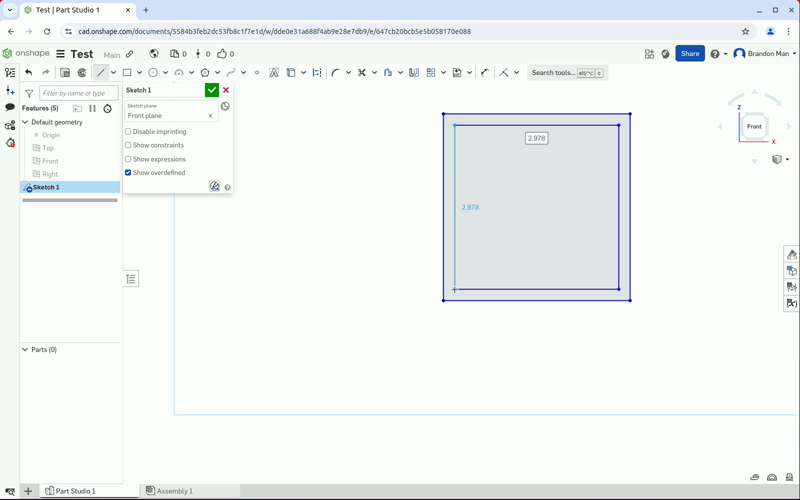
scroll(-6)
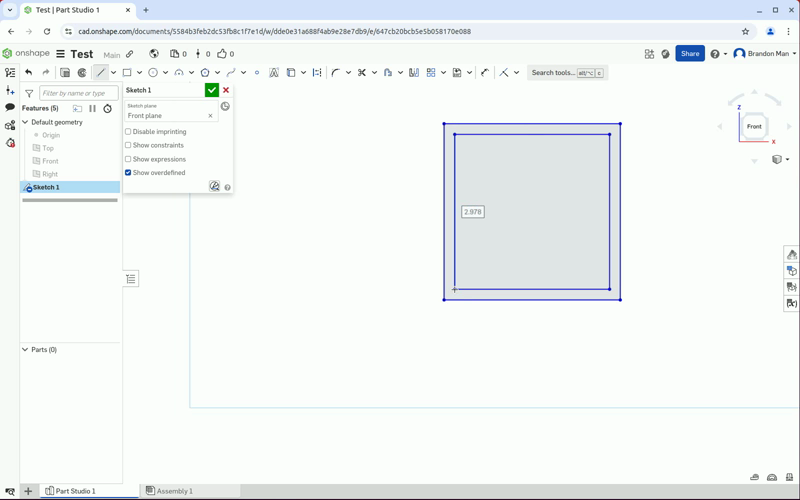
scroll(-6)
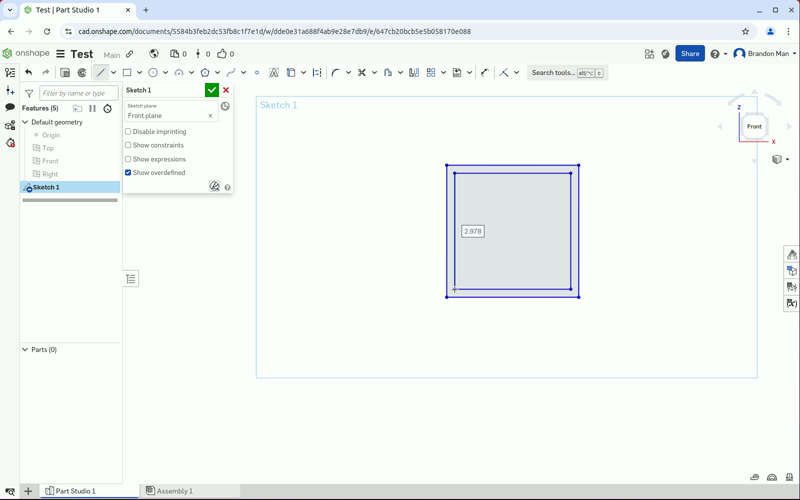
scroll(-6)
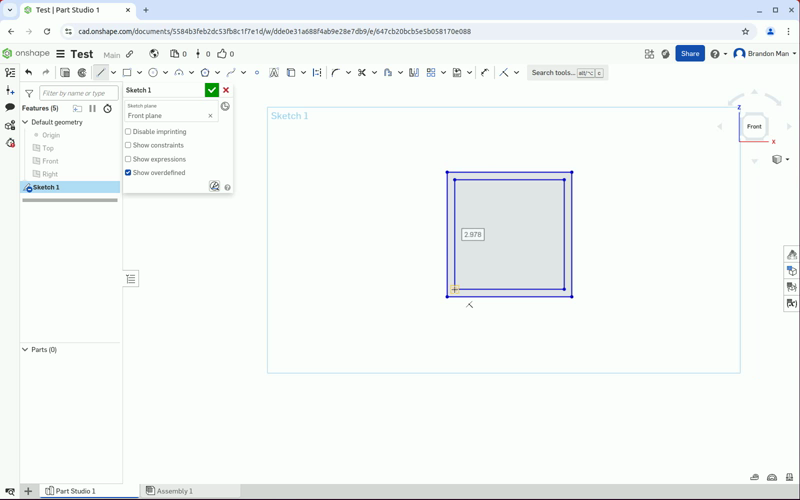
scroll(-6)
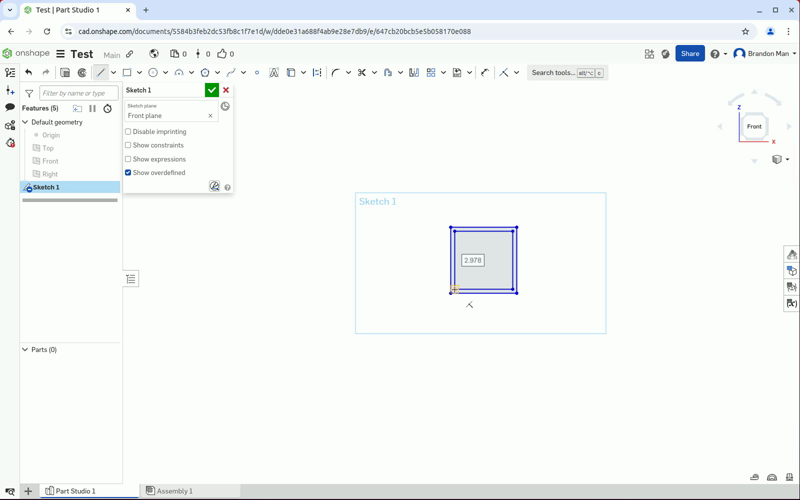
scroll(-6)
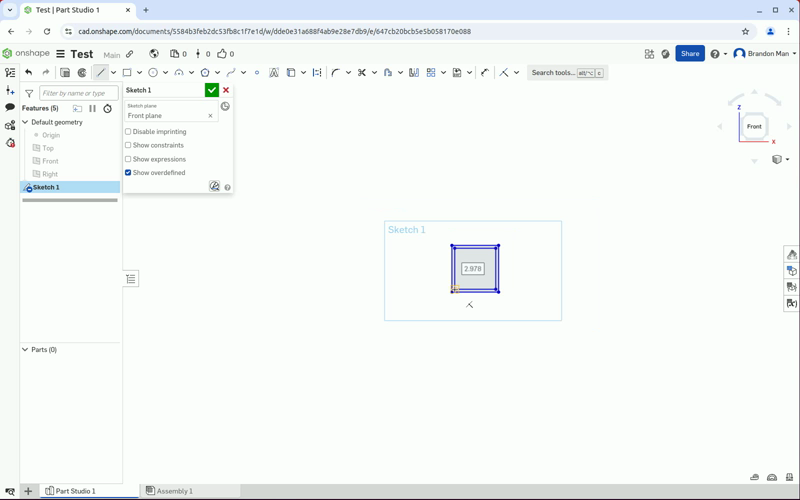
scroll(-6)
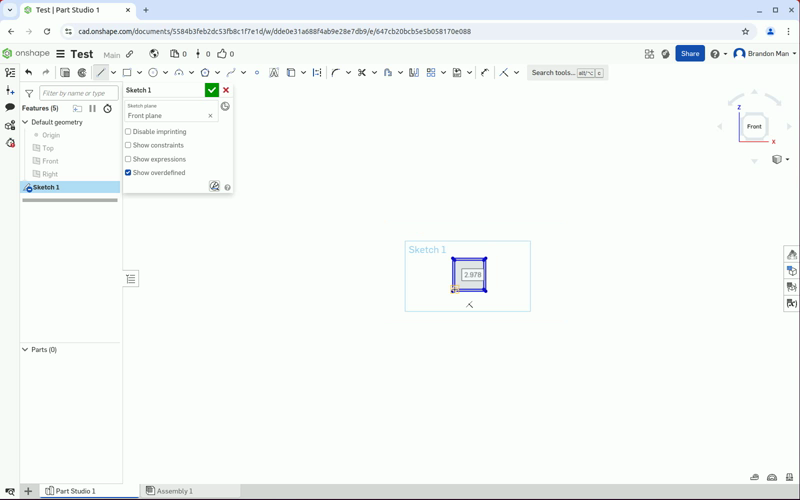
scroll(-6)
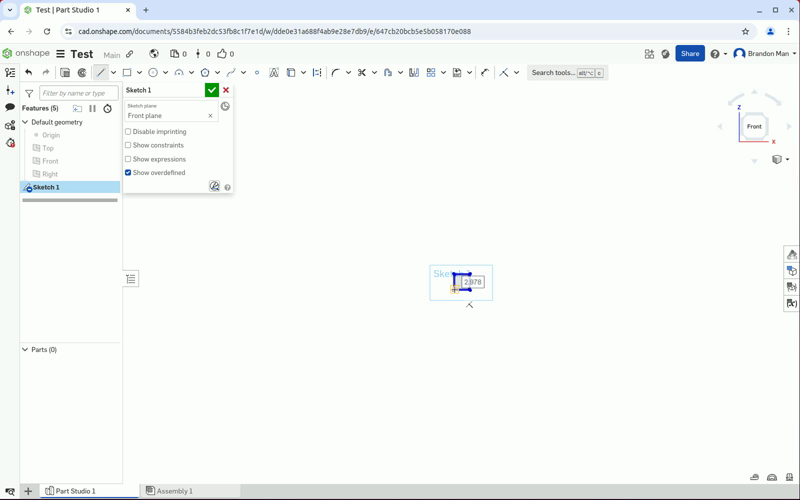
key(esc)
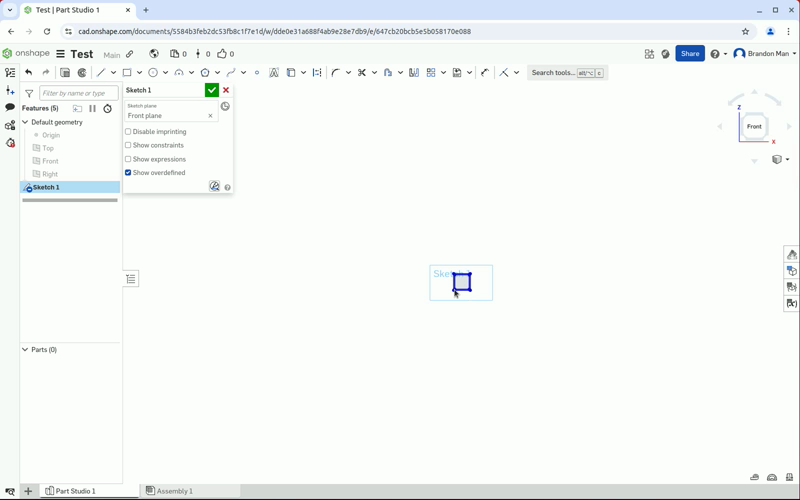
mouse_move(469, 280)
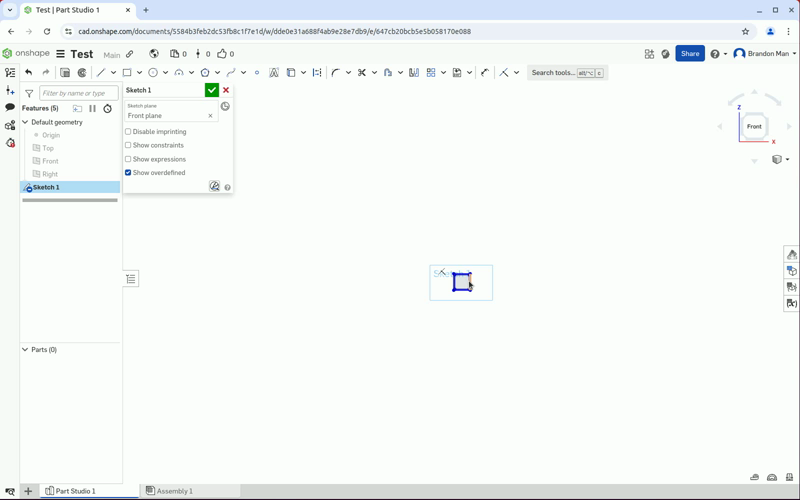
scroll(6)
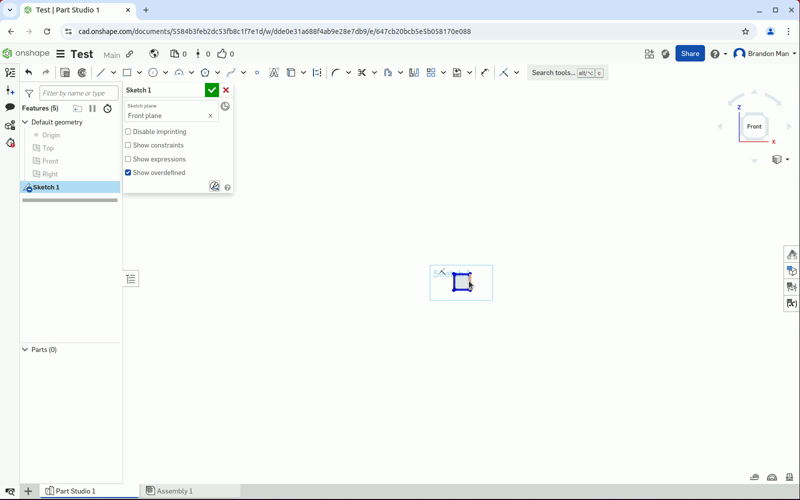
scroll(6)
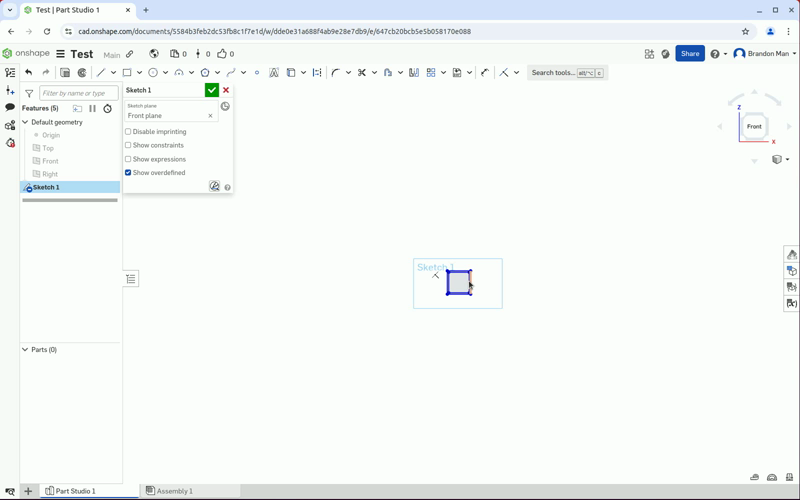
scroll(6)
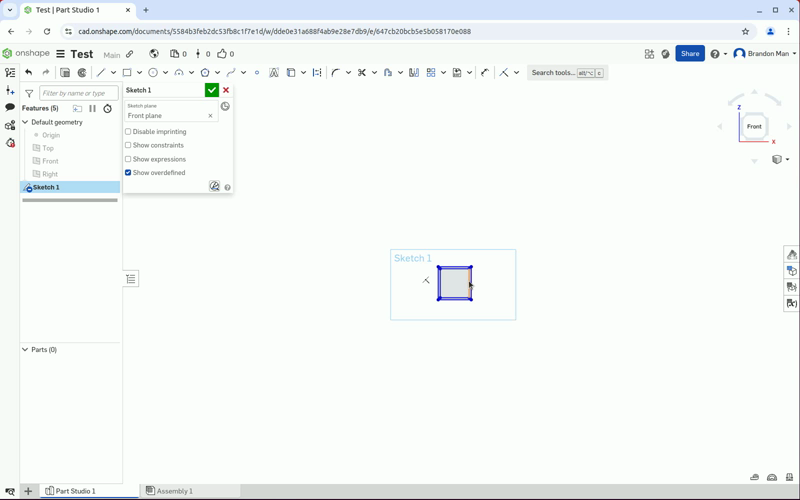
scroll(6)
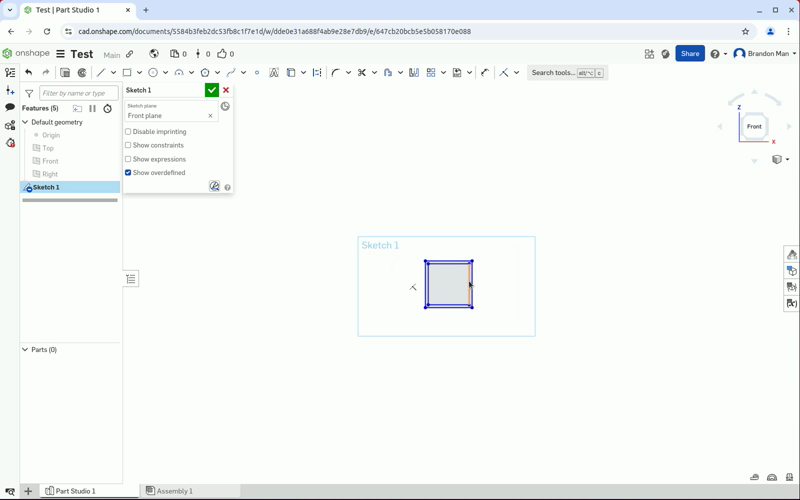
scroll(6)
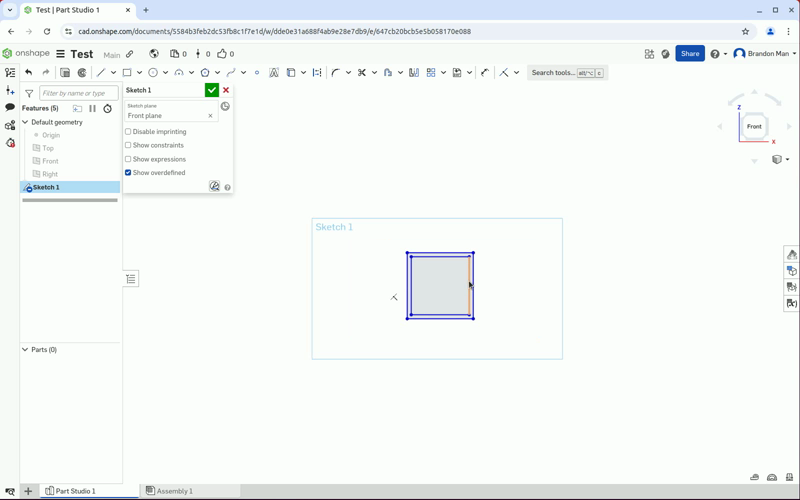
scroll(6)
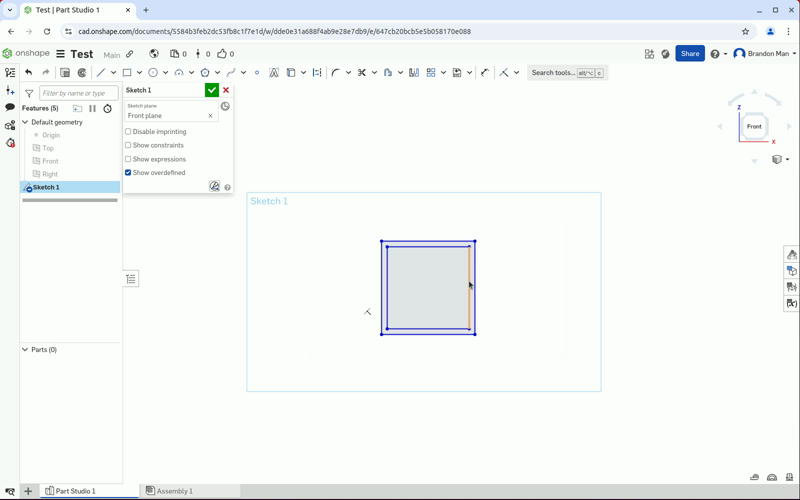
scroll(6)
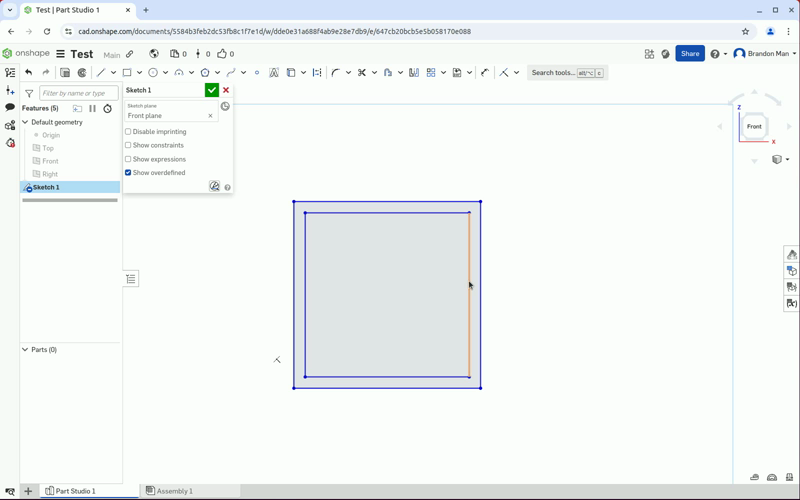
click(469, 280)
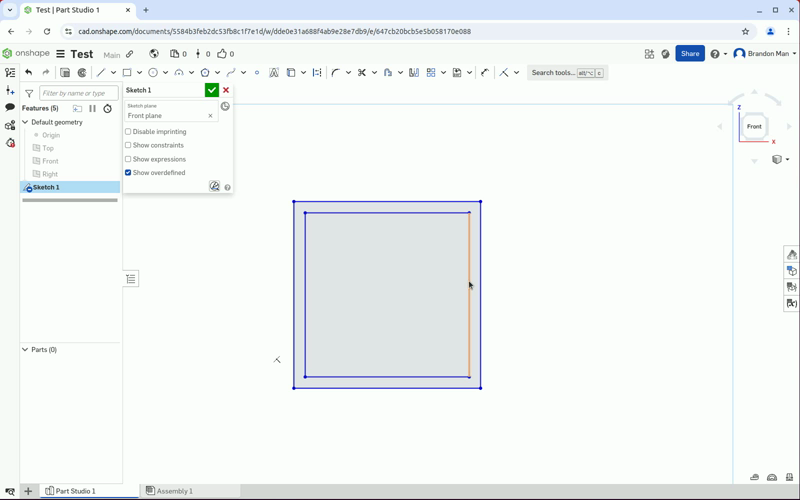
scroll(-6)
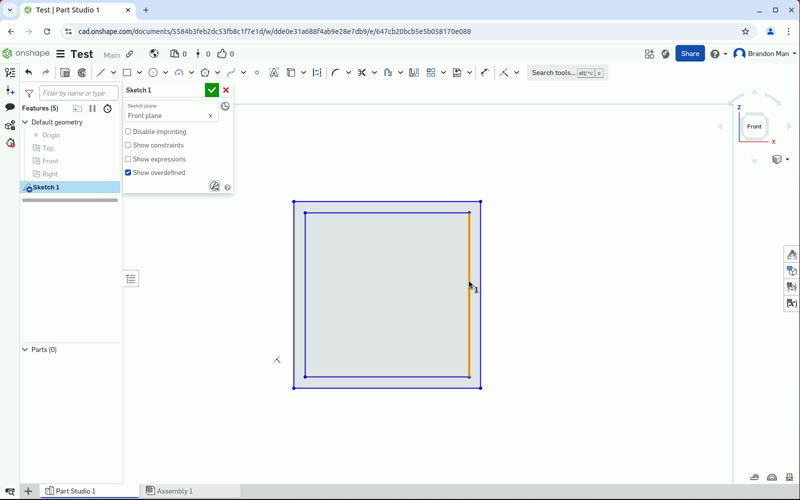
scroll(-6)
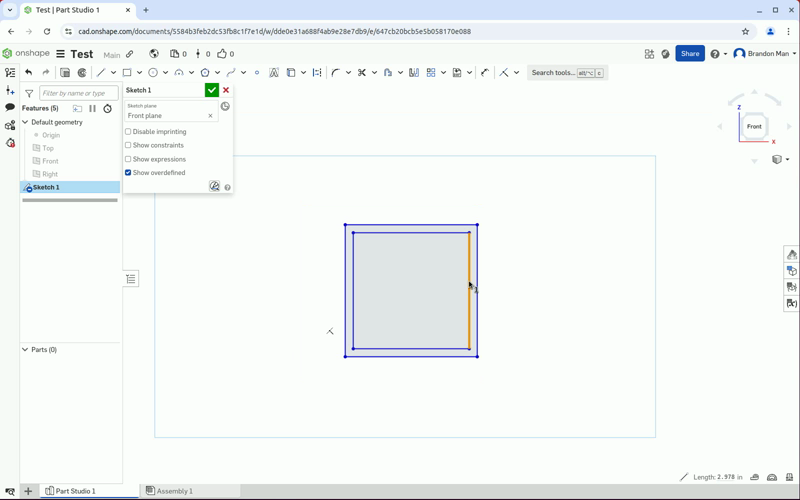
scroll(-6)
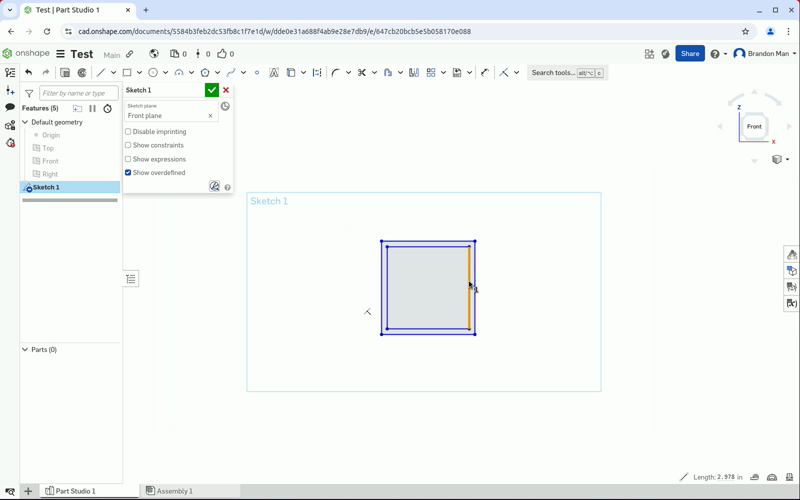
scroll(-6)
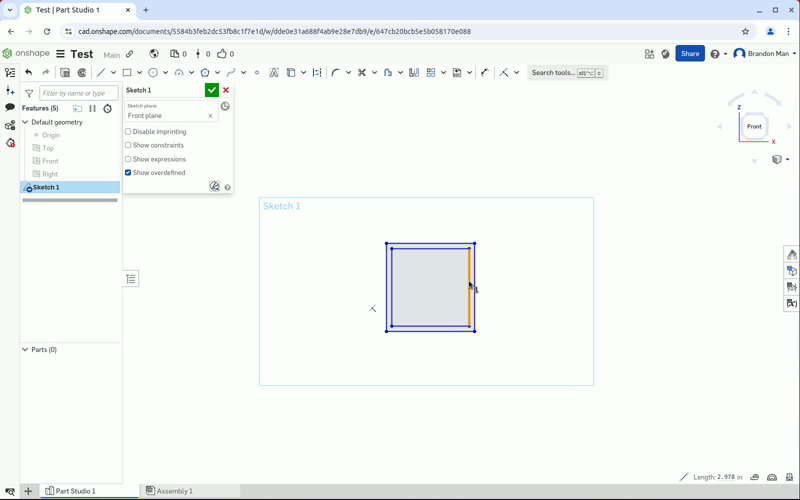
scroll(-6)
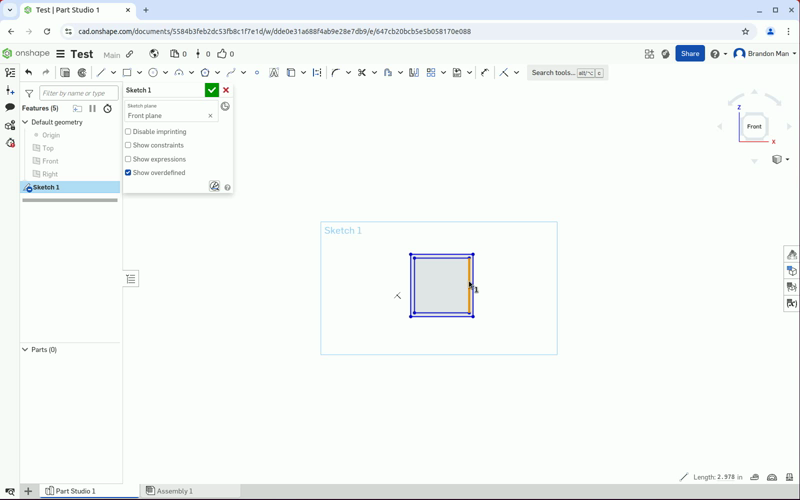
scroll(-6)
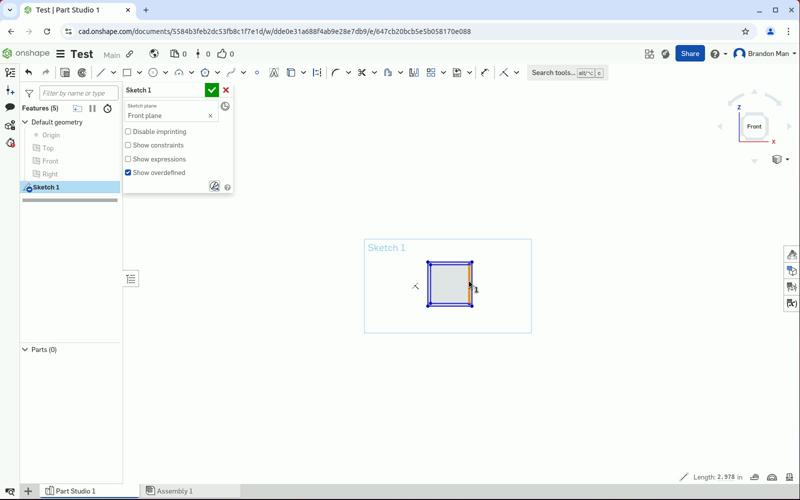
scroll(-6)
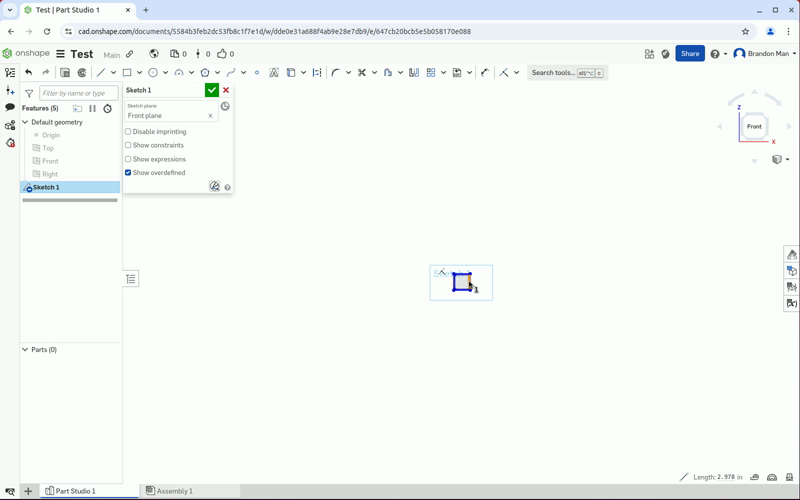
mouse_move(73, 352)
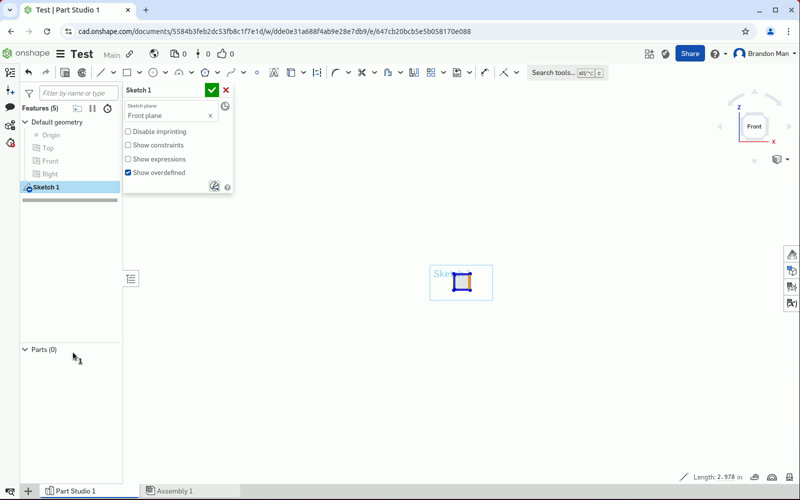
key(shift+y)
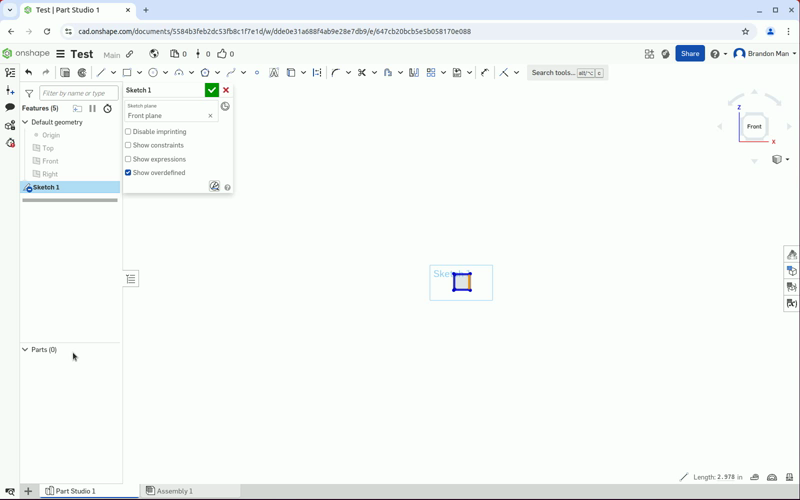
key(shift+e)
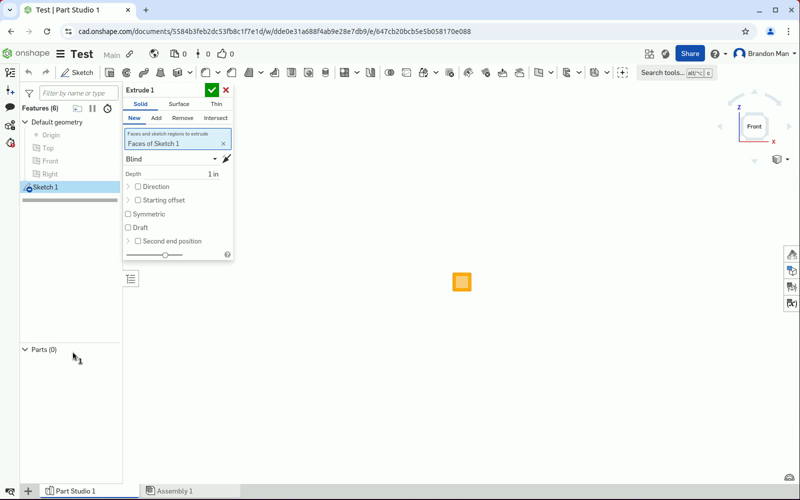
mouse_move(143, 106)
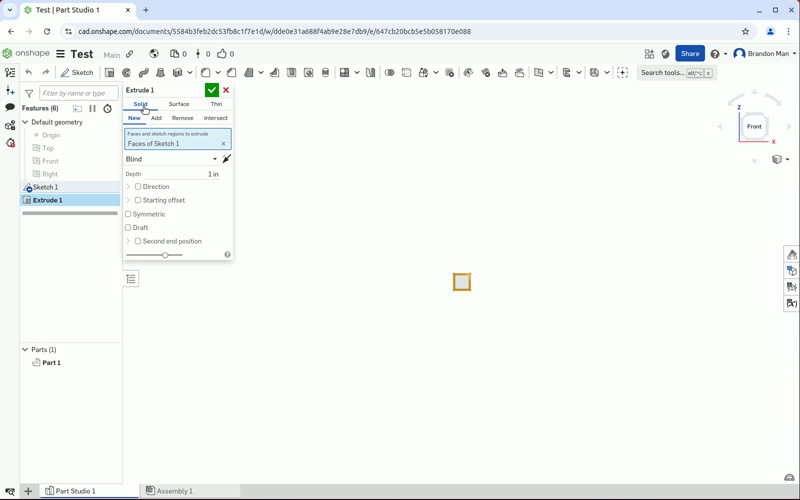
click(143, 106)
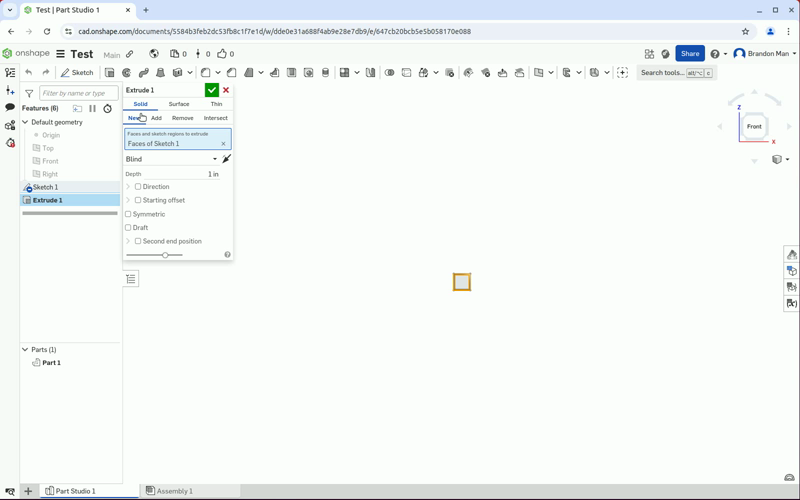
mouse_move(137, 120)
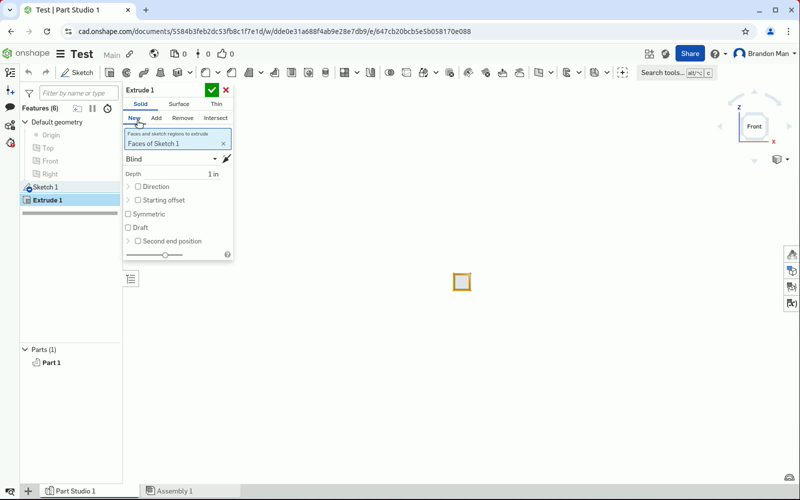
click(137, 120)
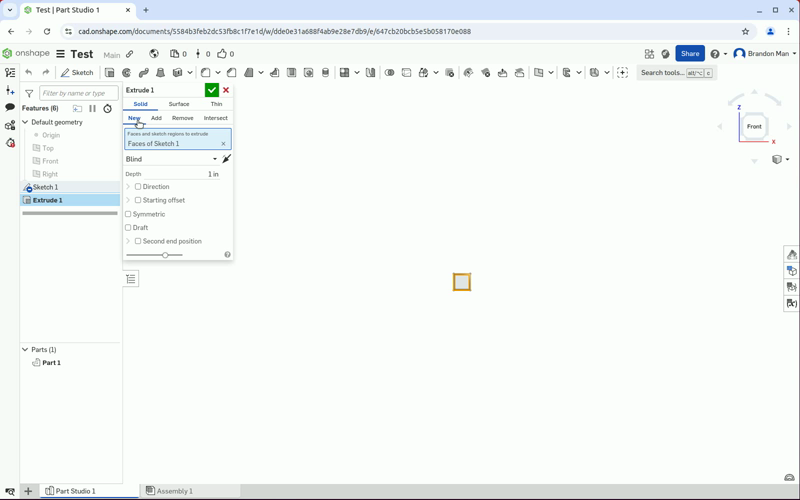
key(tab, 4)
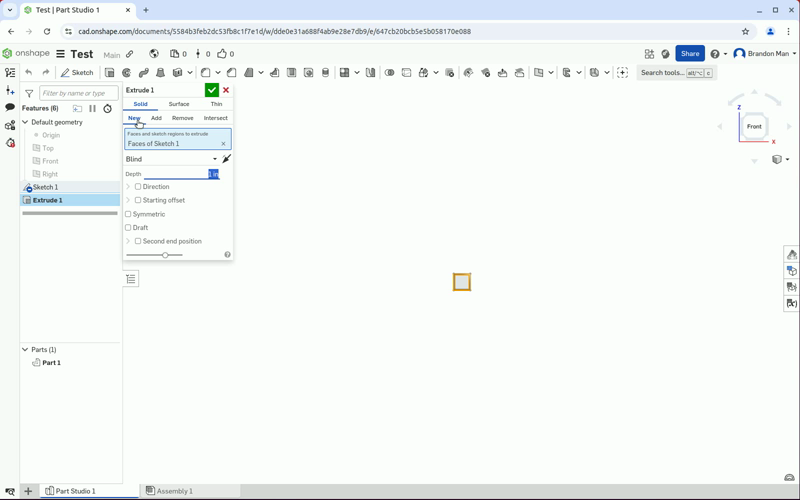
text(23.108)
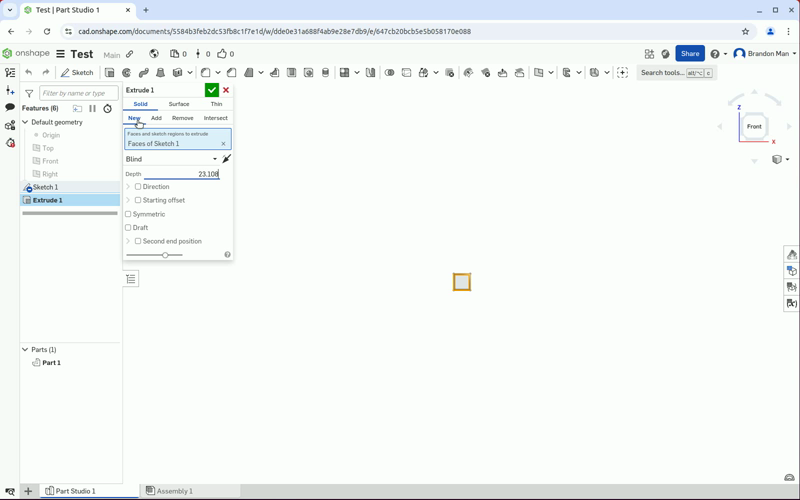
key(enter)
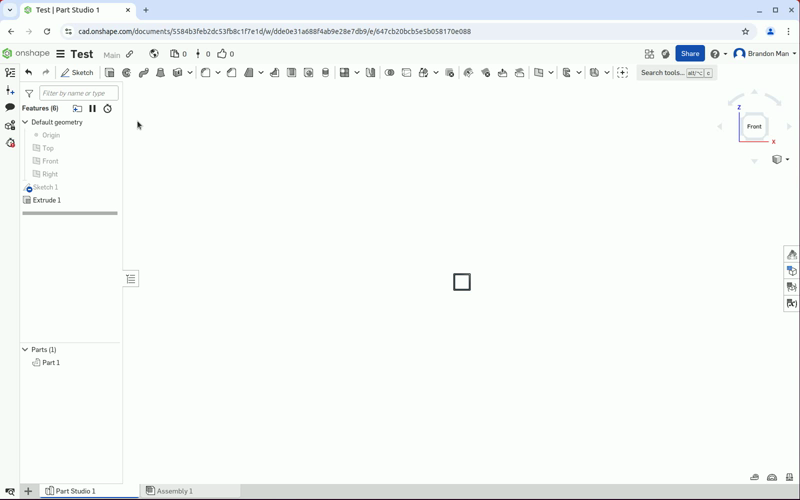
key(shift+h)
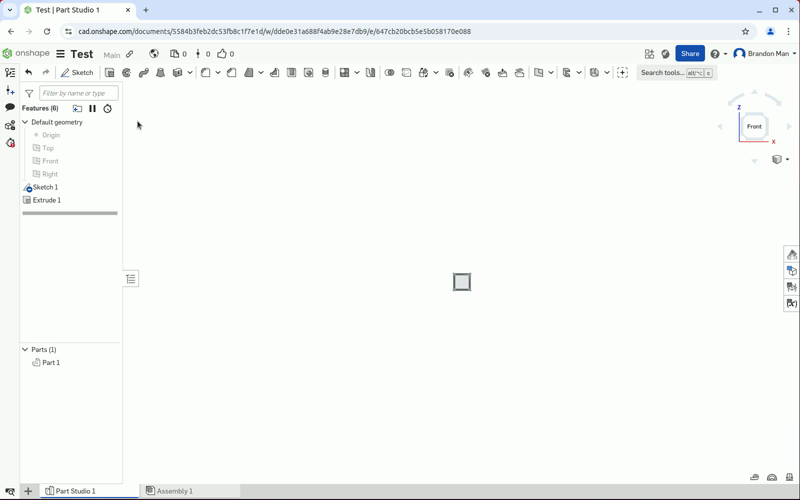
key(shift+h)
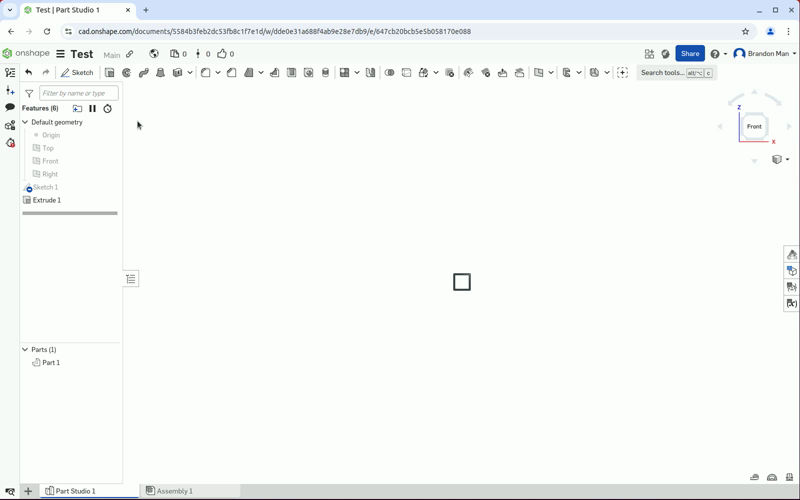
mouse_move(73, 189)
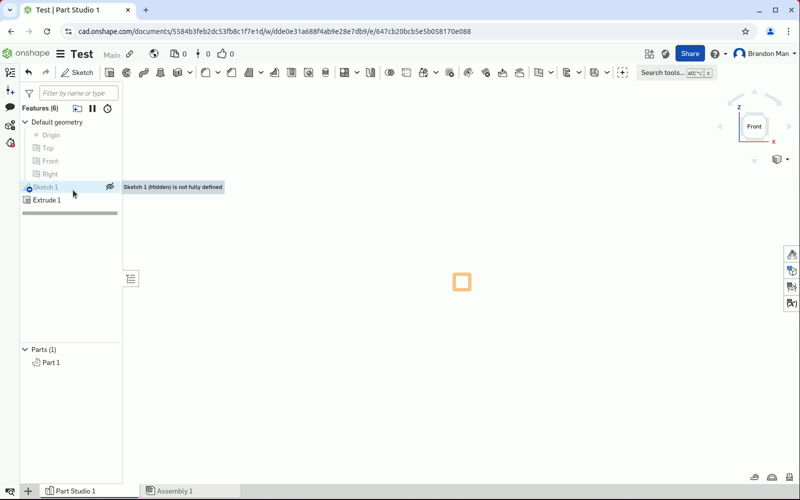
click(73, 189)
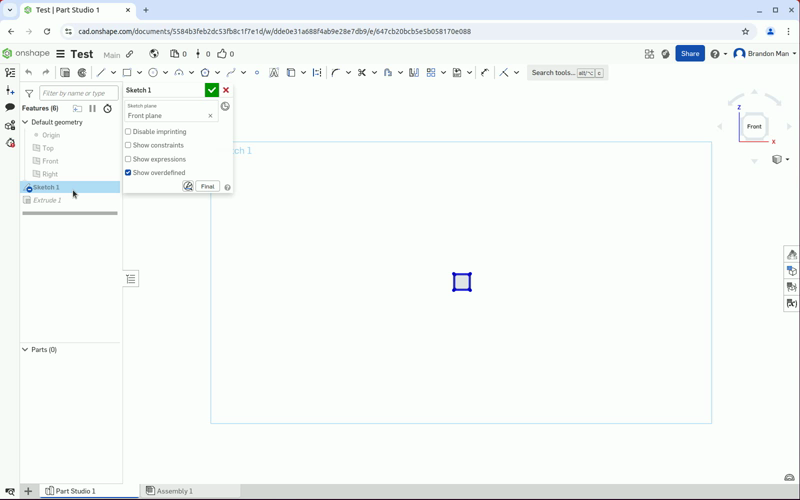
mouse_move(229, 92)
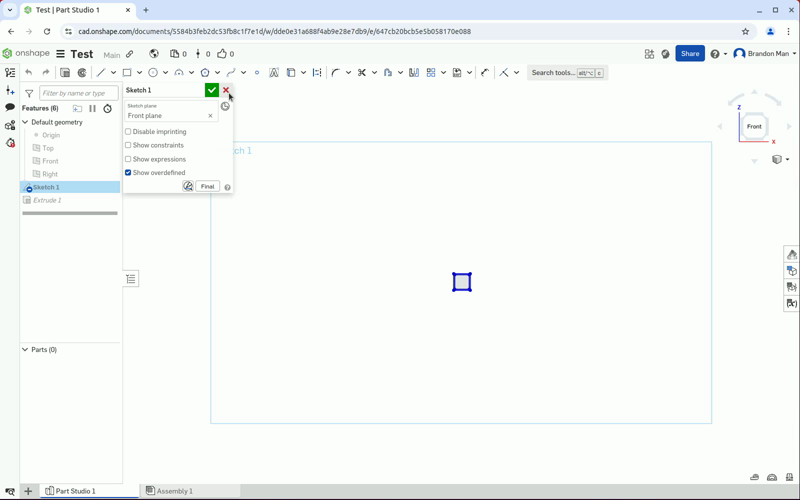
click(229, 92)
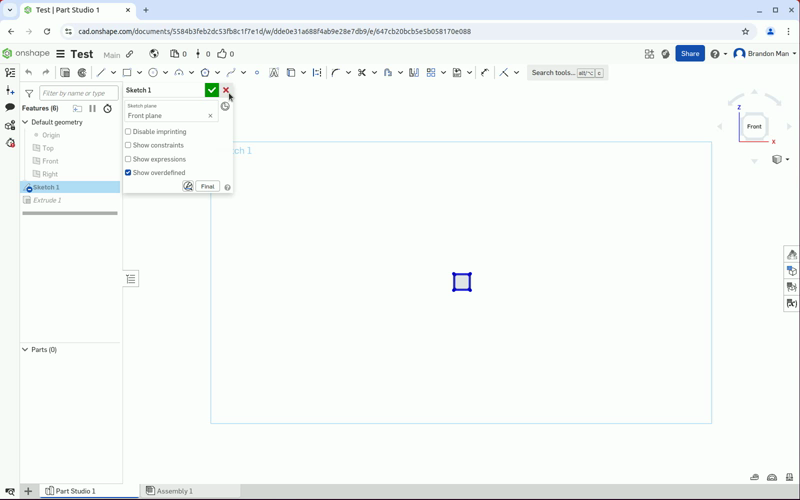
key(shift+s)
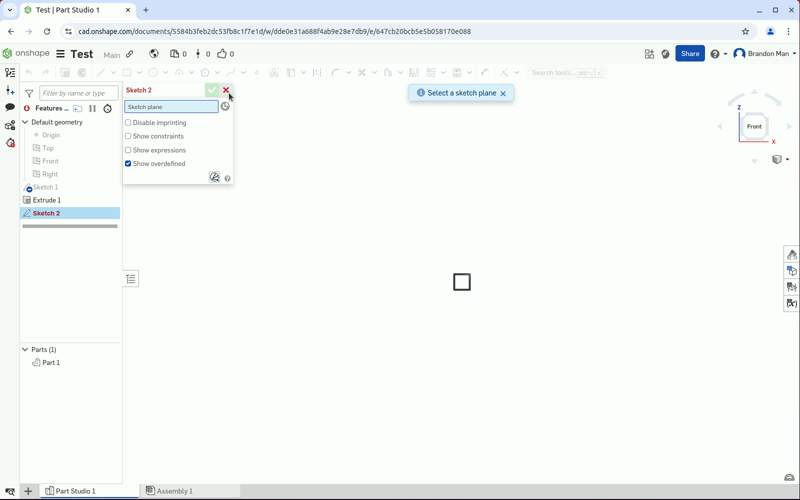
mouse_move(73, 163)
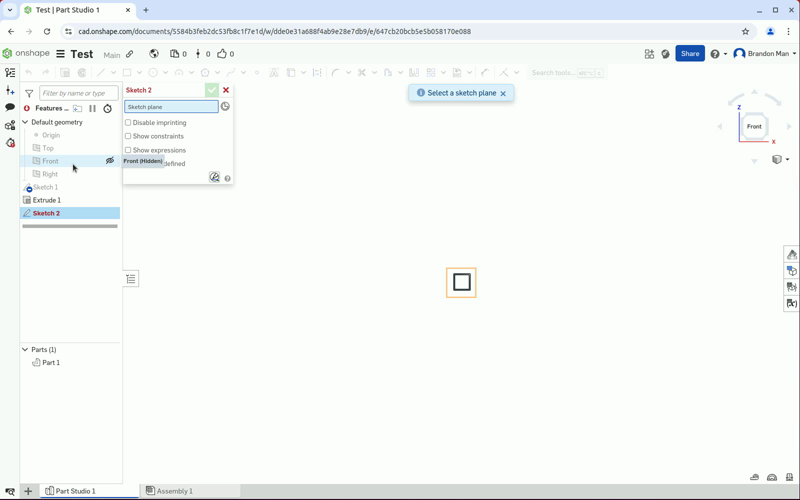
click(73, 163)
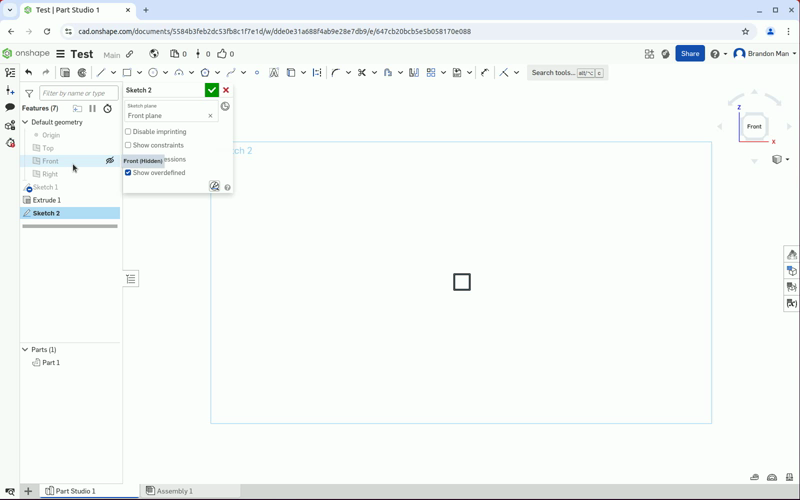
mouse_move(73, 352)
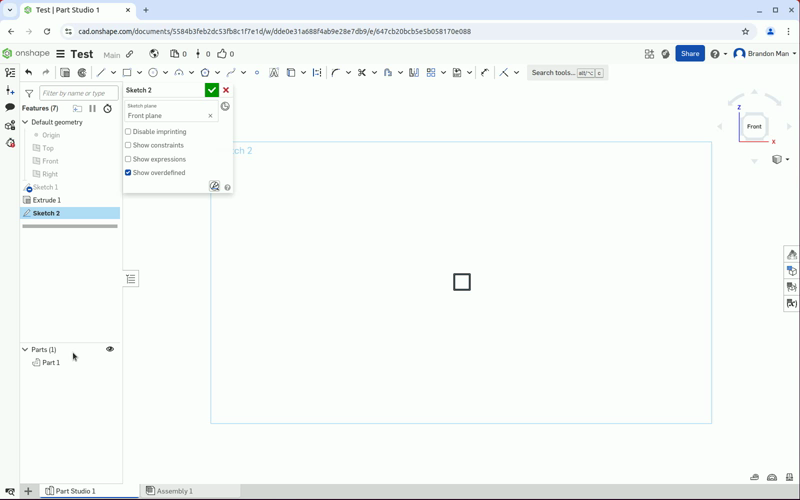
key(y)
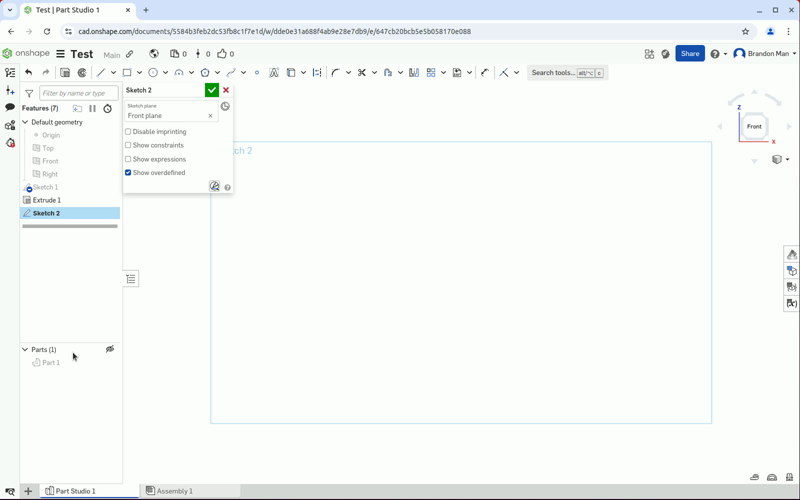
key(c)
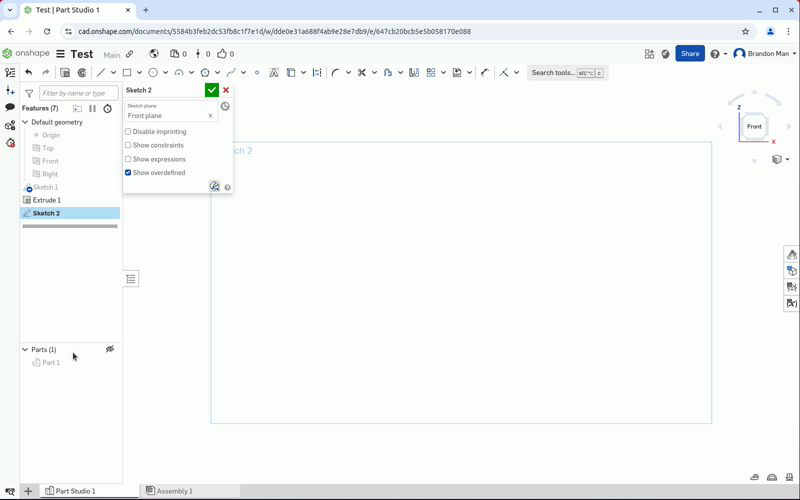
key_down(shift)
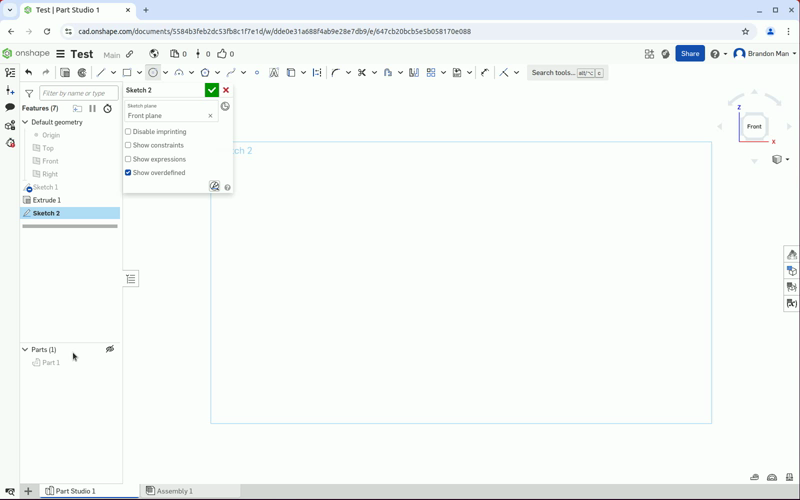
mouse_move(460, 282)
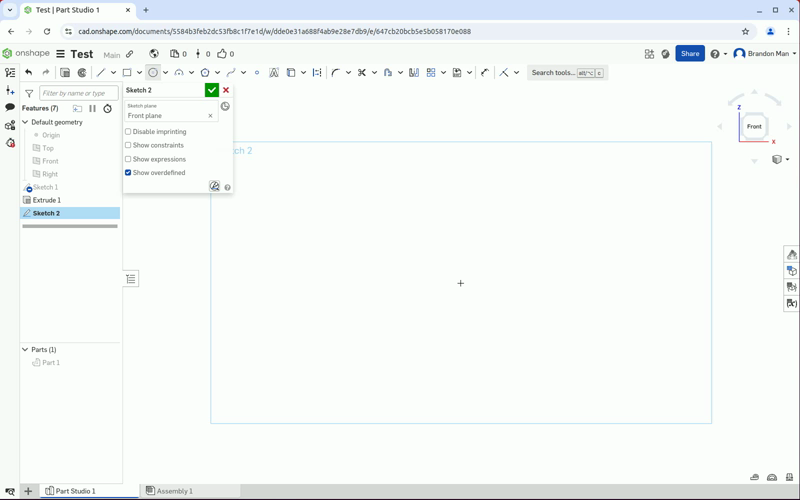
click(460, 282)
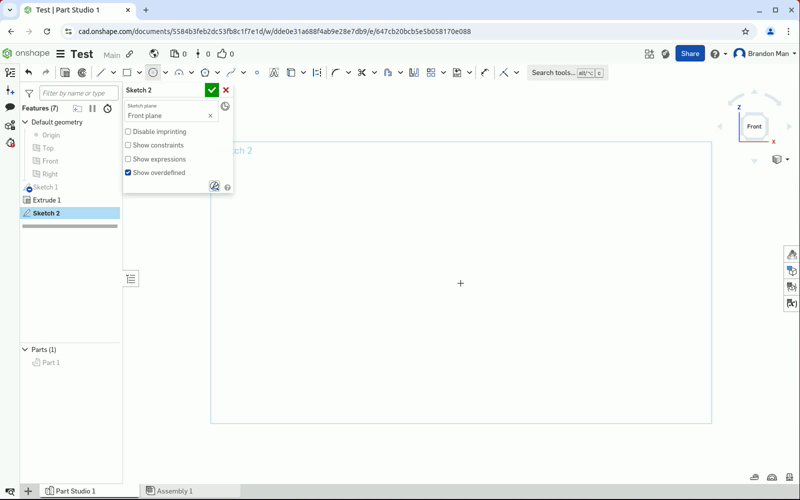
key_up(shift)
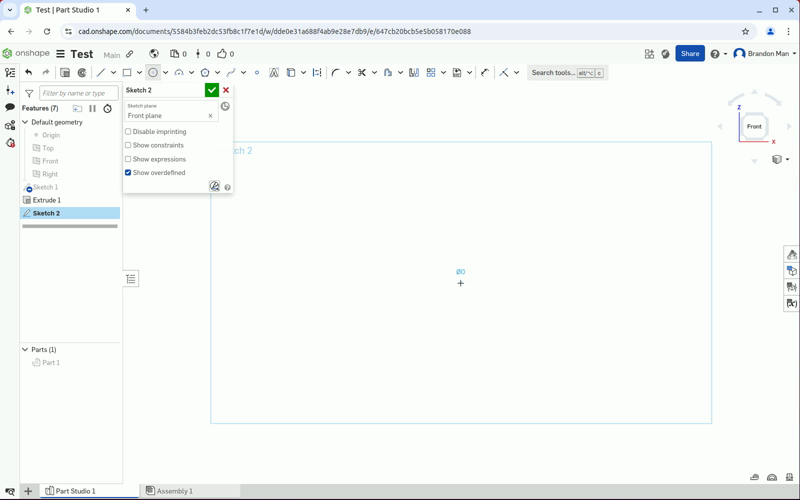
mouse_move(472, 282)
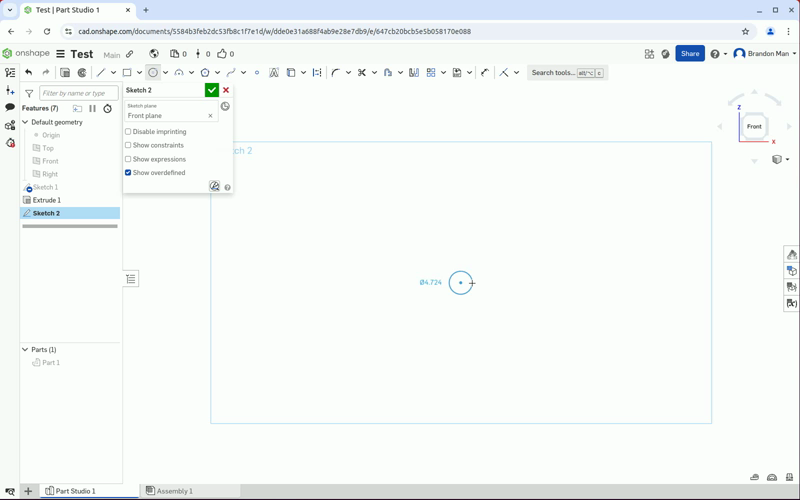
click(472, 282)
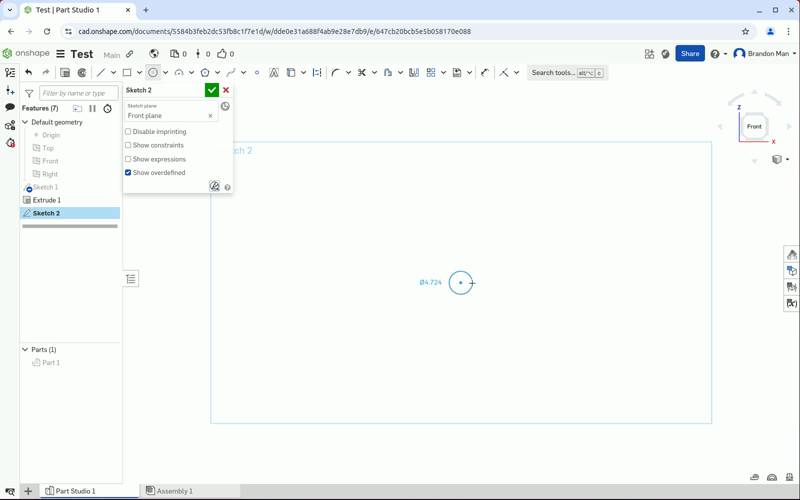
key(esc)
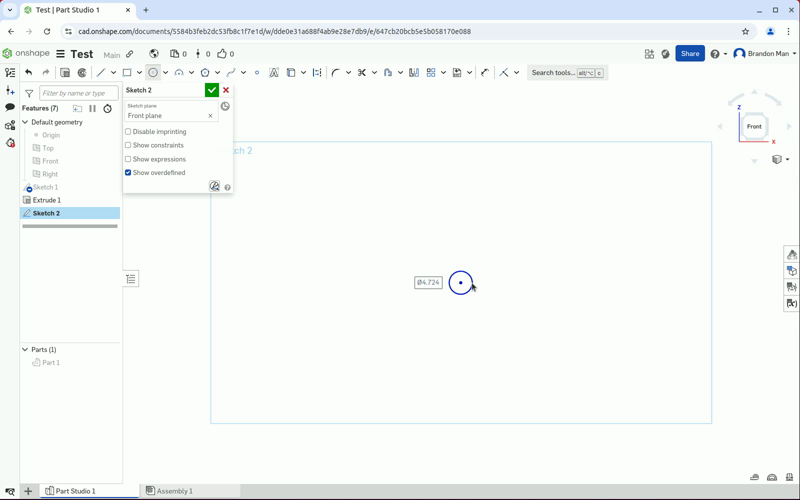
mouse_move(468, 282)
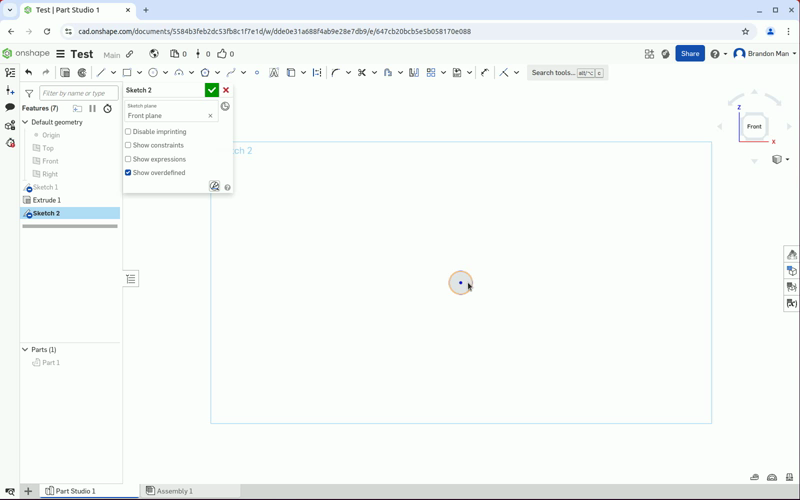
scroll(6)
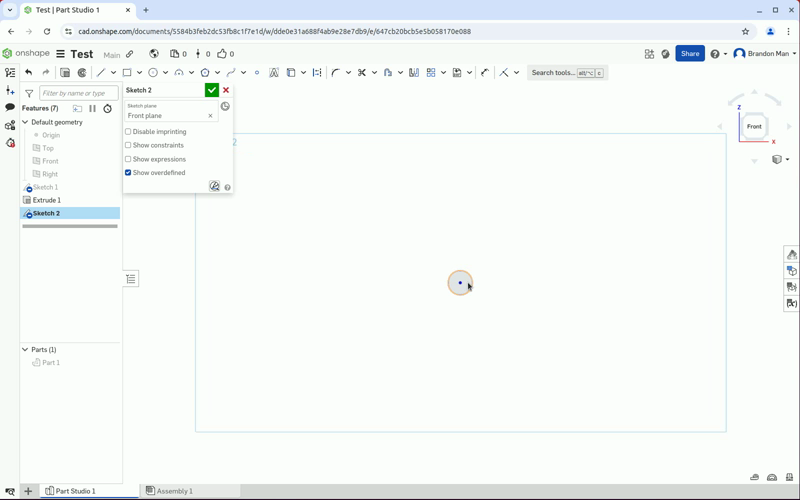
scroll(6)
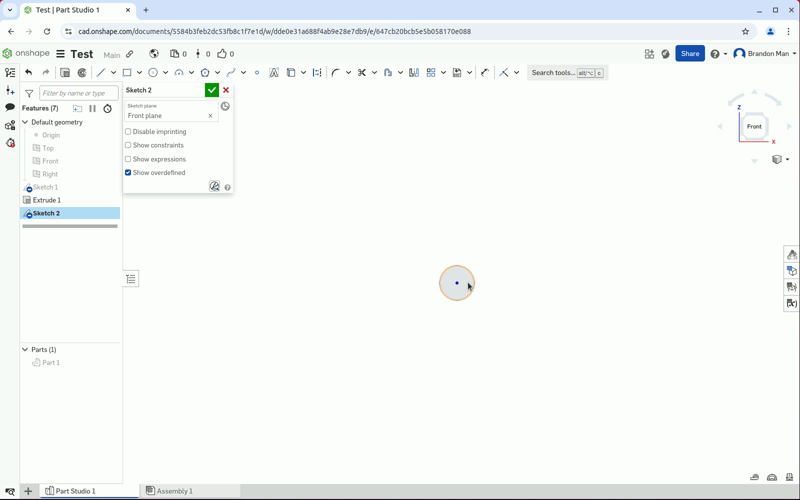
scroll(6)
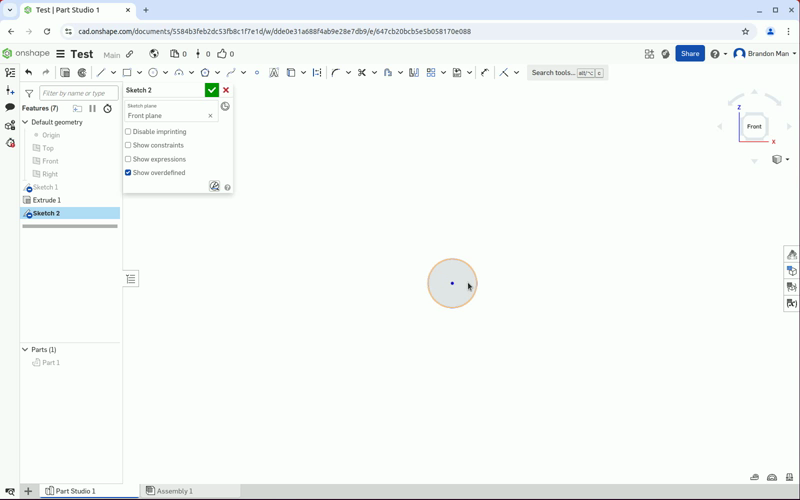
scroll(6)
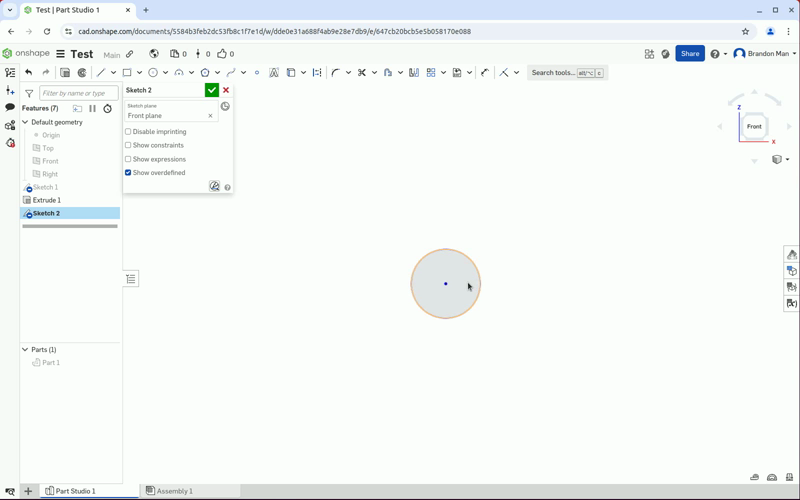
scroll(6)
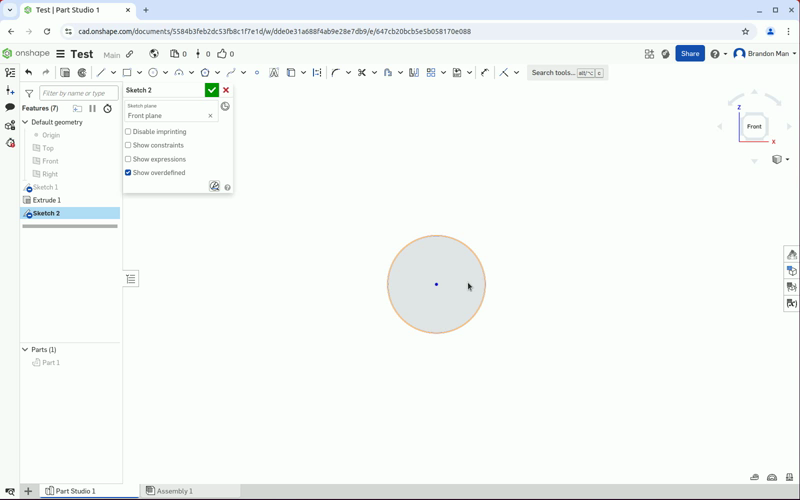
scroll(6)
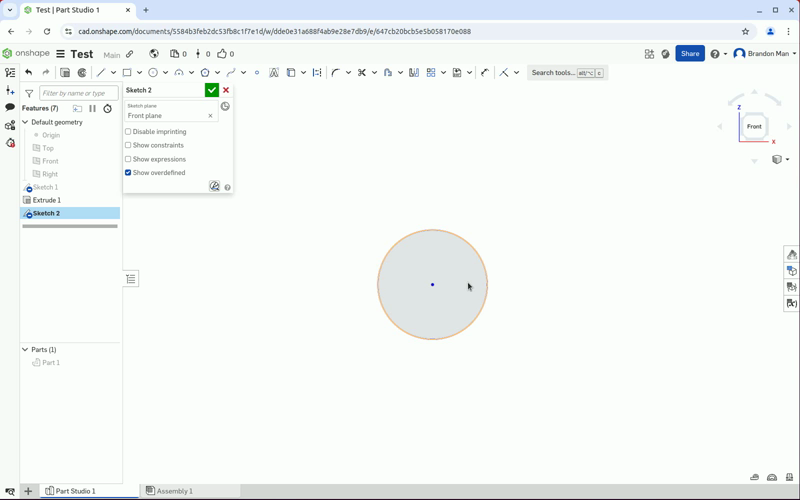
scroll(6)
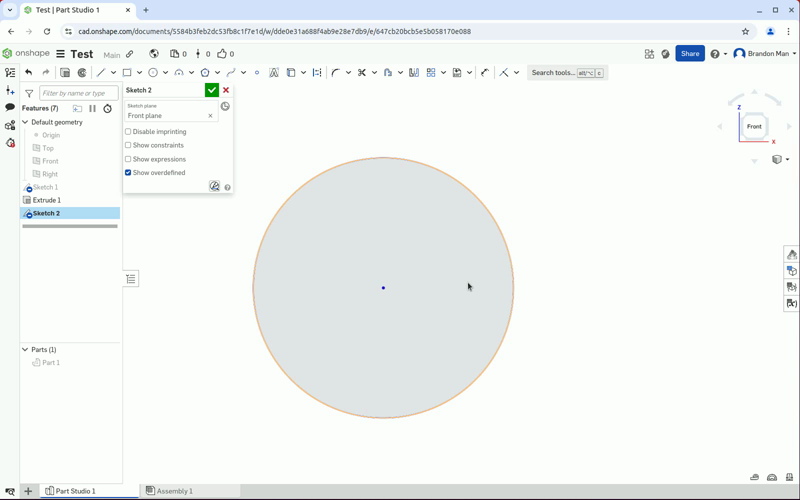
click(468, 282)
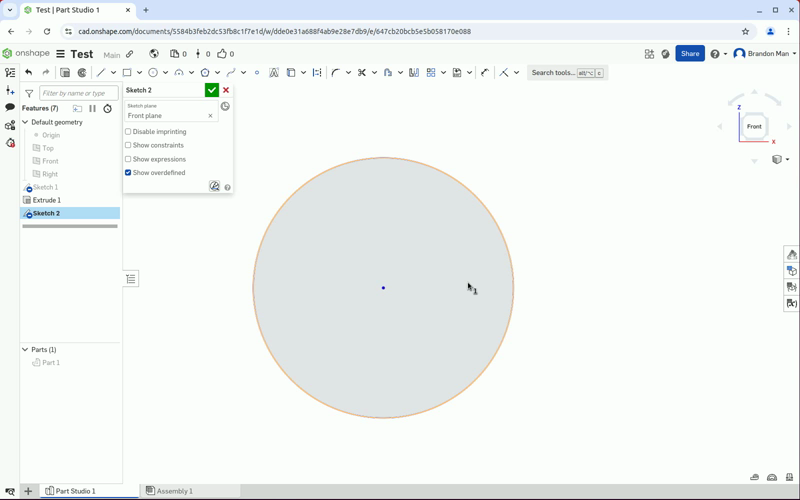
scroll(-6)
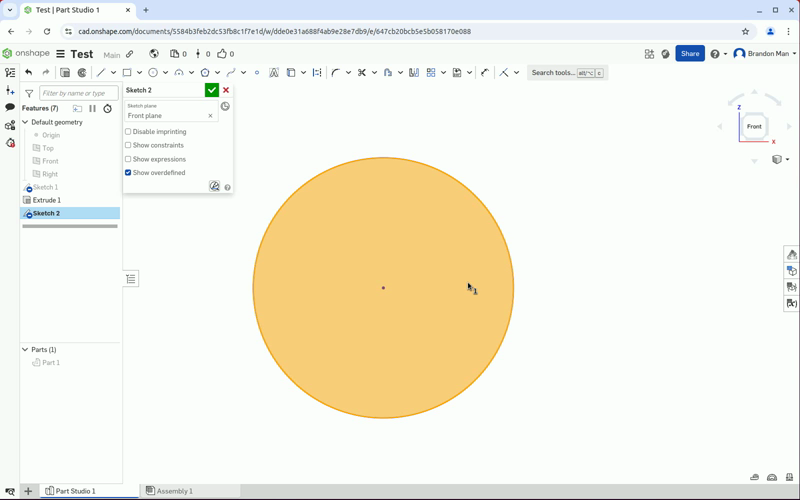
scroll(-6)
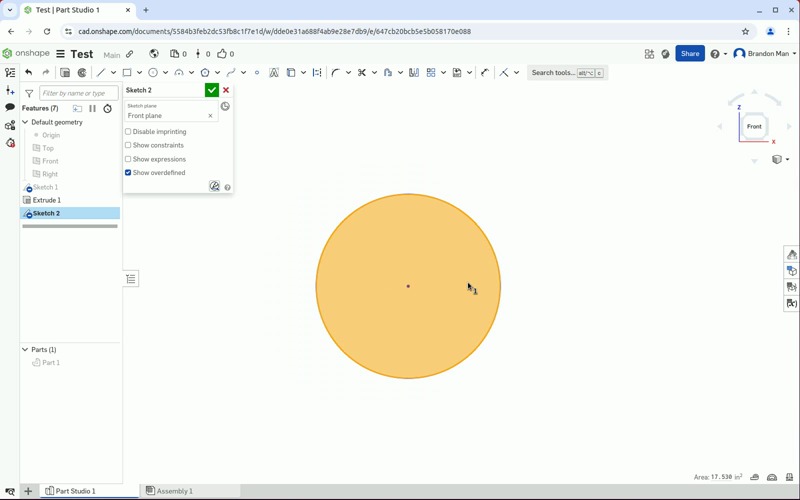
scroll(-6)
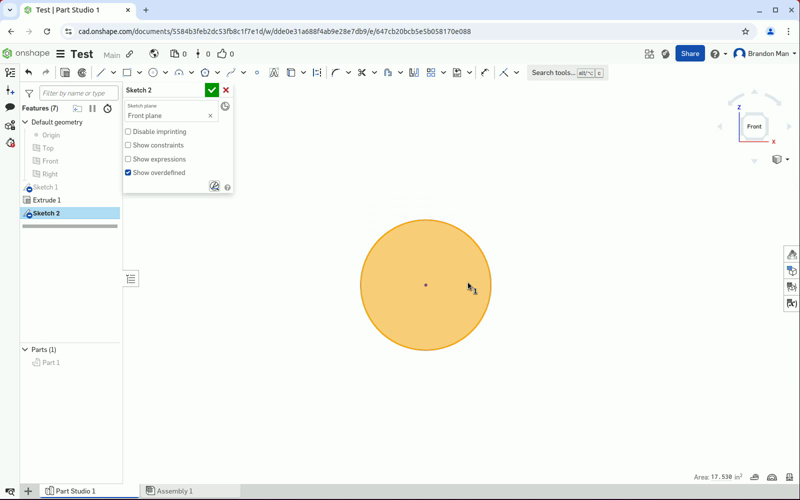
scroll(-6)
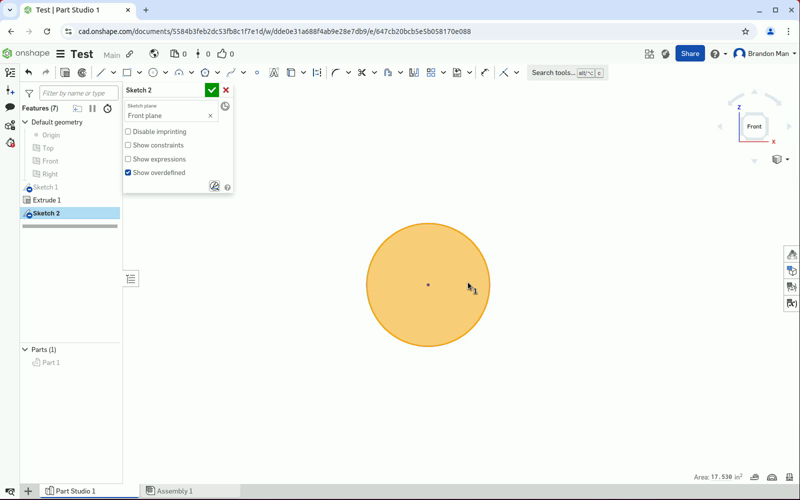
scroll(-6)
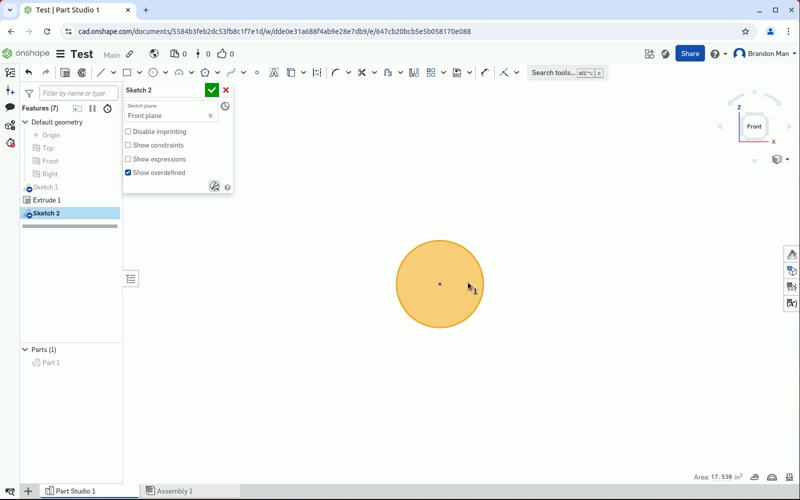
scroll(-6)
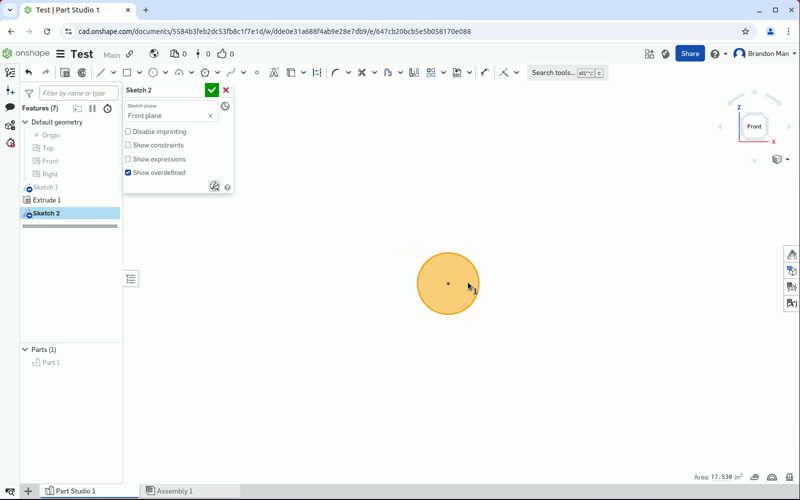
scroll(-6)
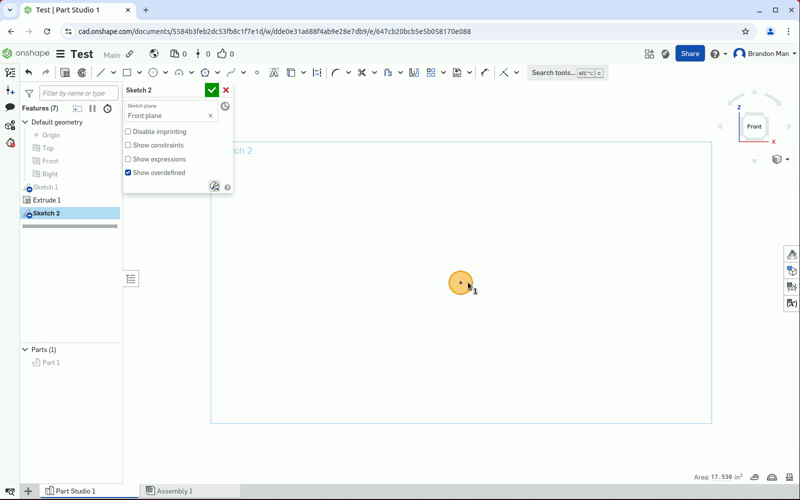
mouse_move(73, 352)
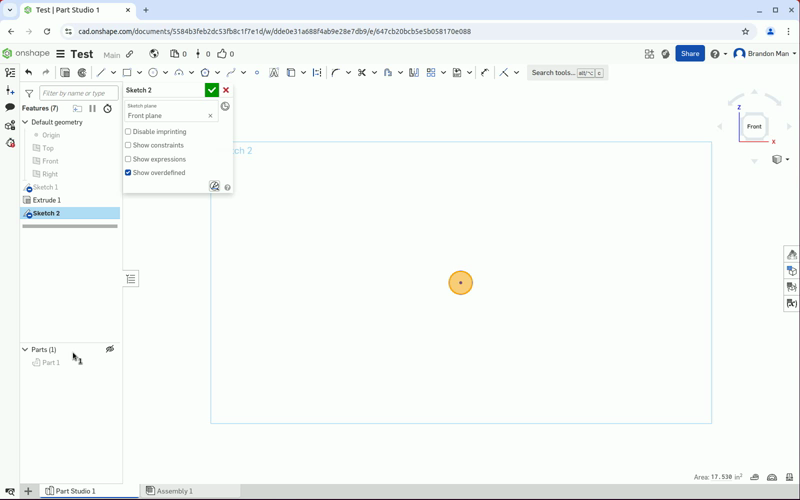
key(shift+y)
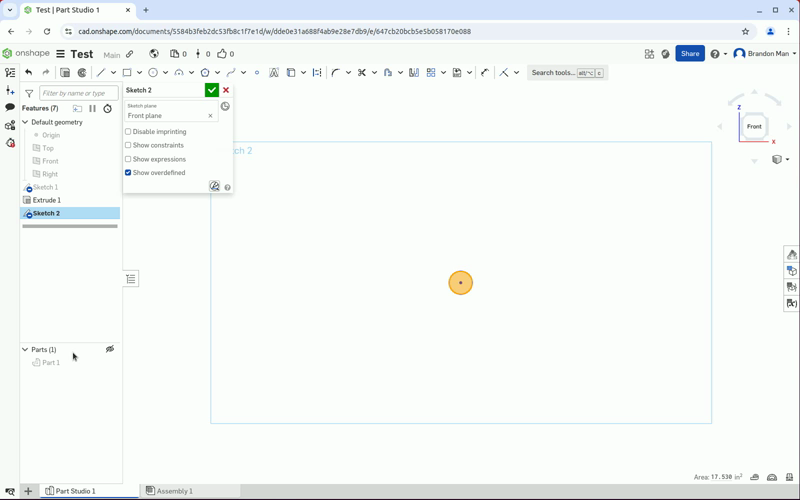
key(shift+e)
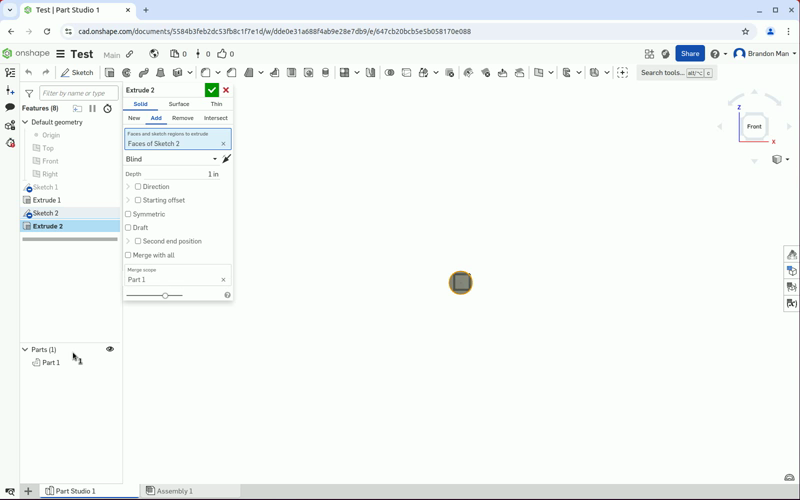
mouse_move(143, 106)
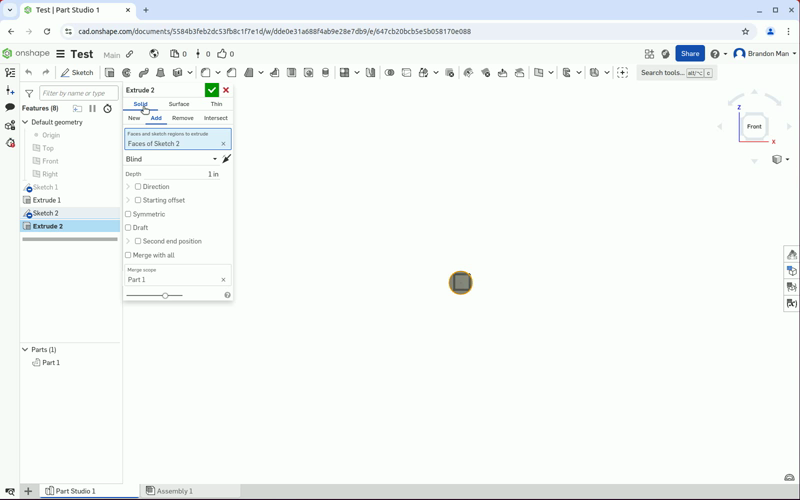
click(143, 106)
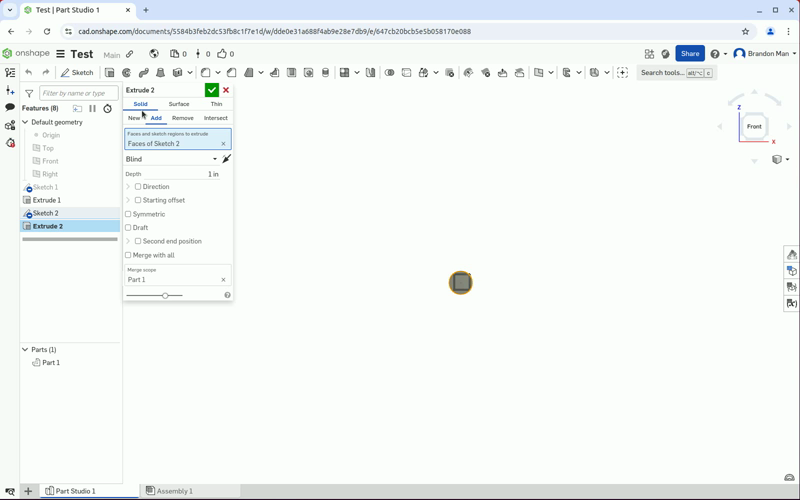
mouse_move(137, 120)
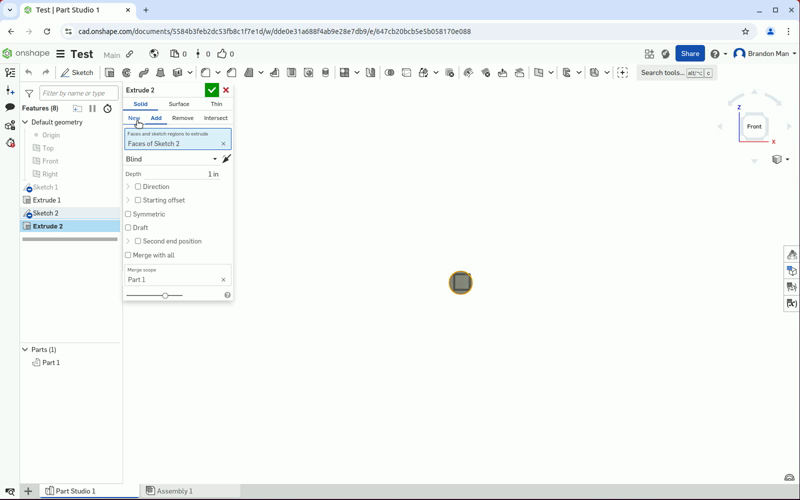
click(137, 120)
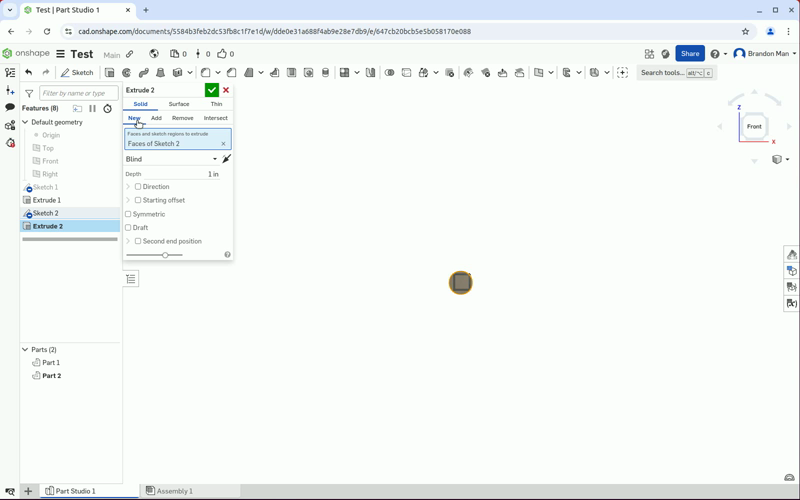
key(tab, 4)
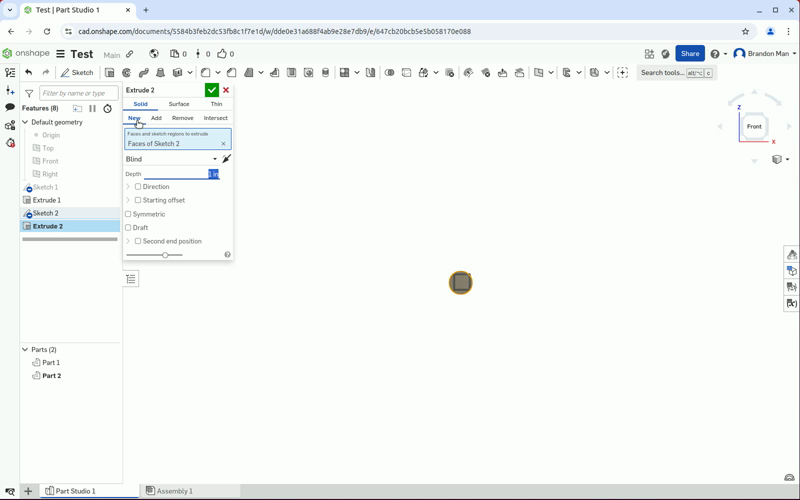
text(0.241)
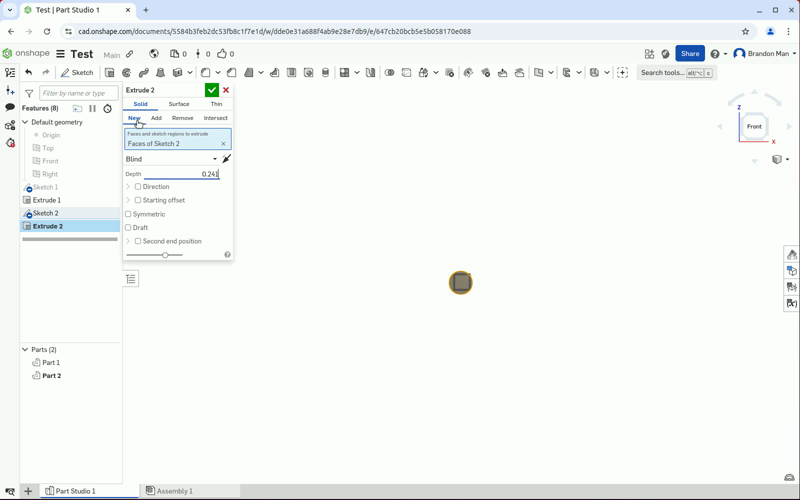
key(enter)
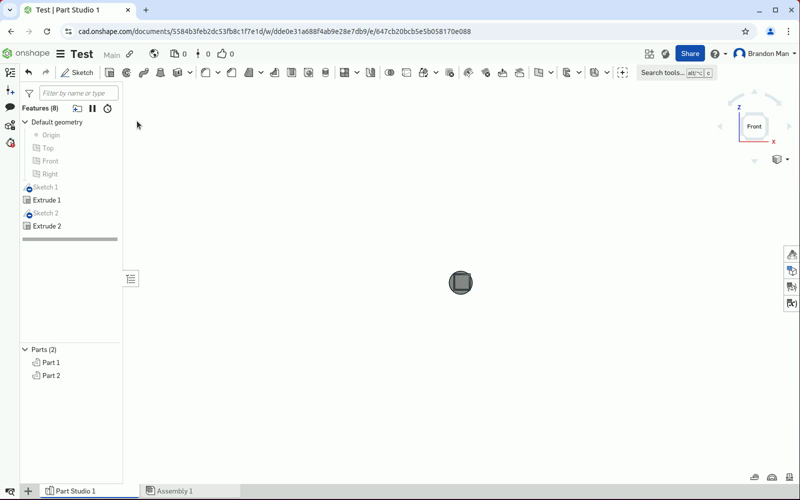
key(shift+h)
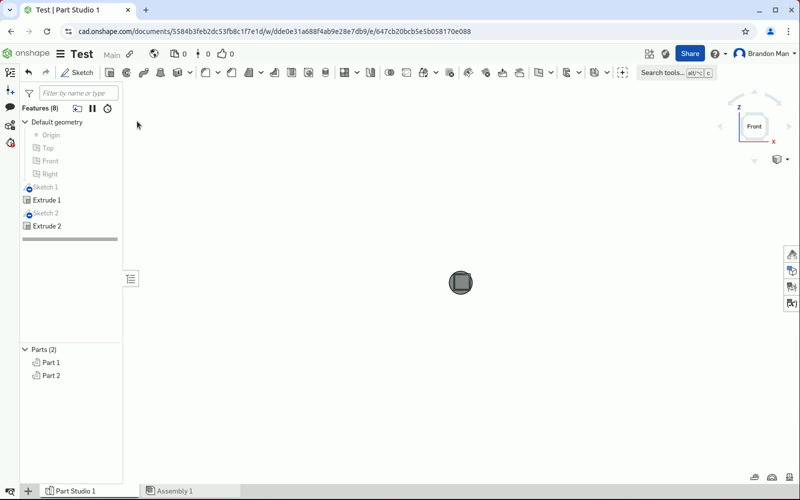
key(shift+h)
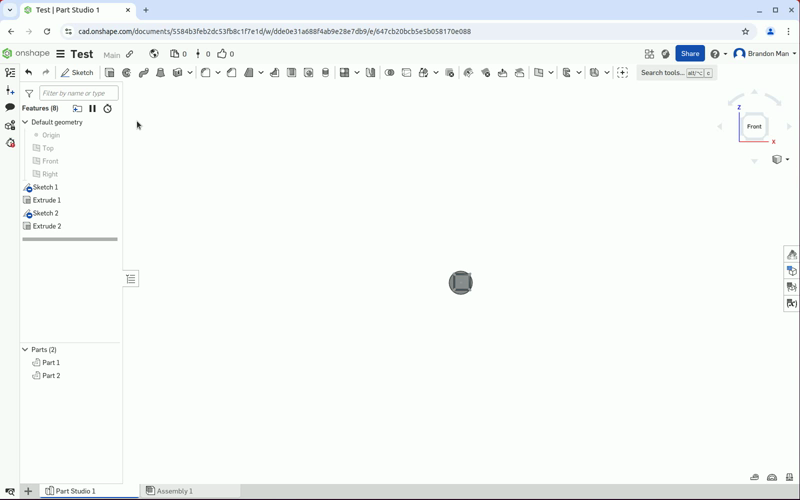
key(shift+7)
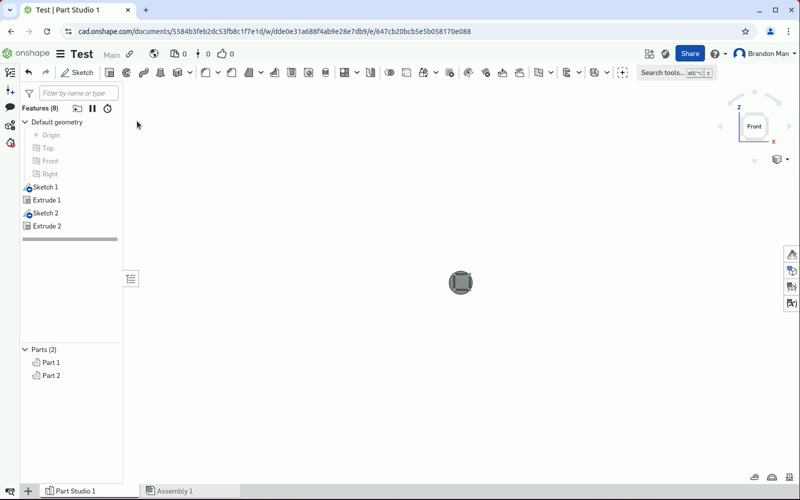
key(left, 2)
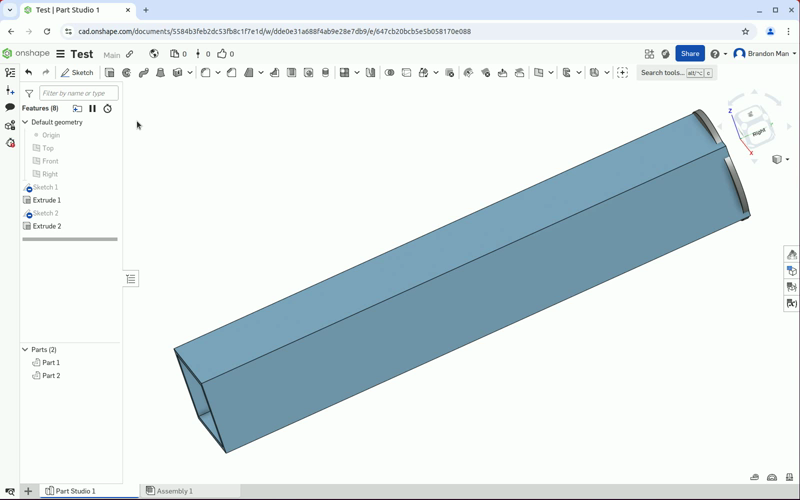
key(down, 2)
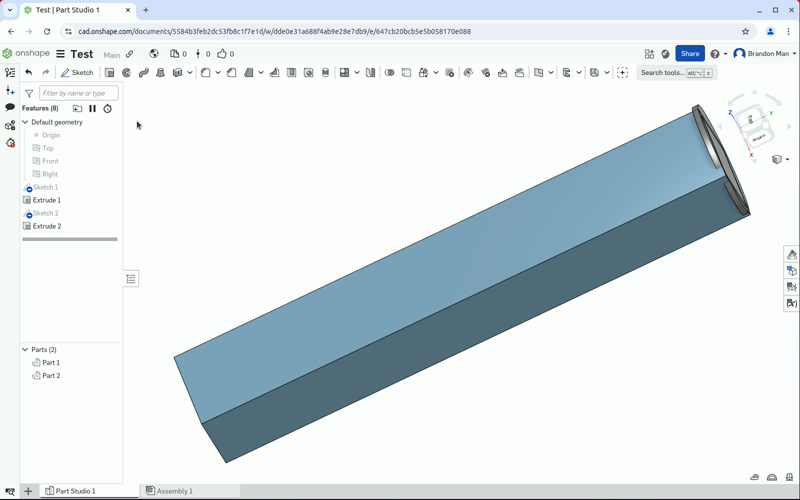
key(up, 2)
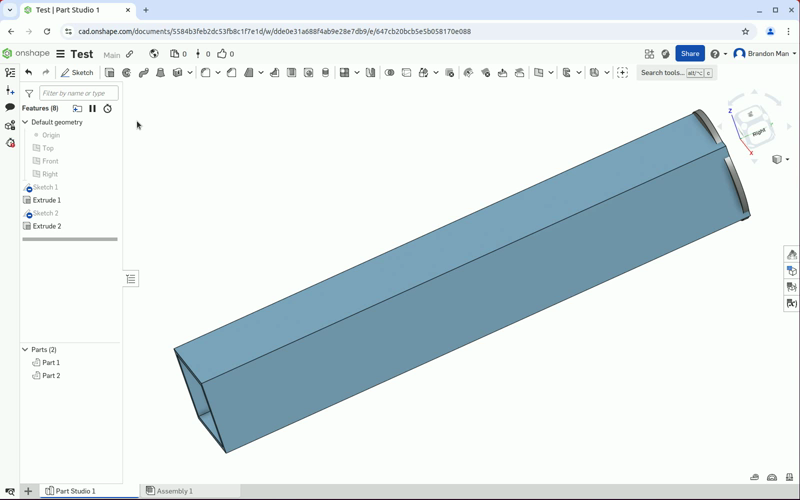
key(right, 2)
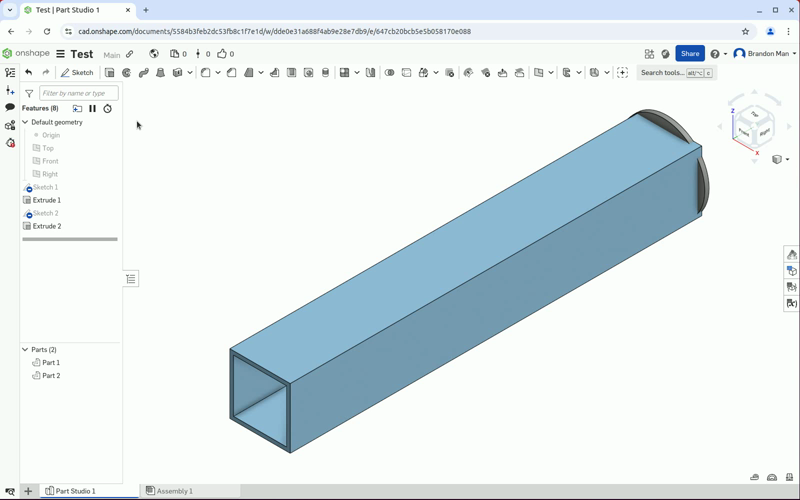
mouse_move(73, 189)
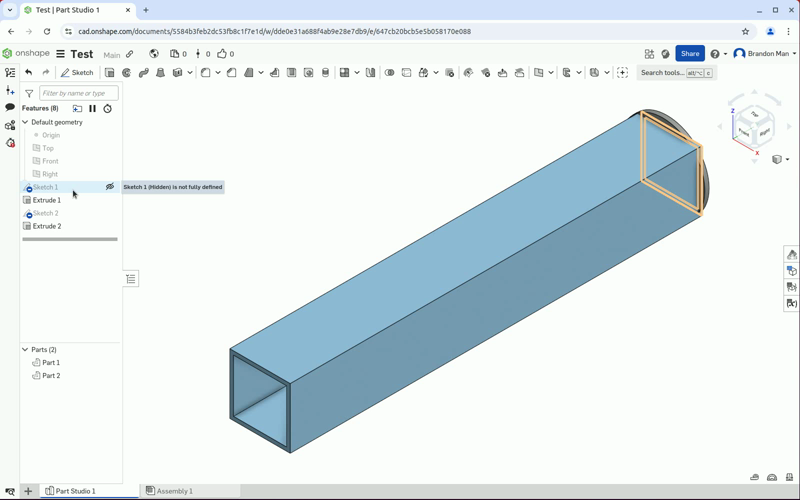
click(73, 189)